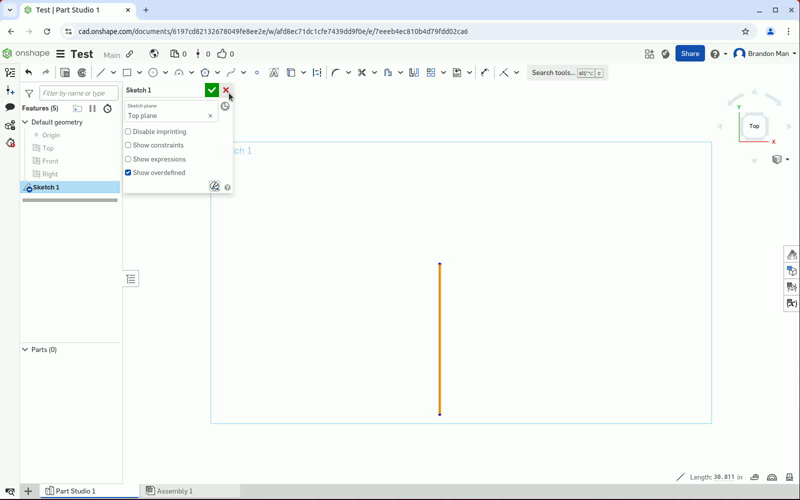
key(shift+h)
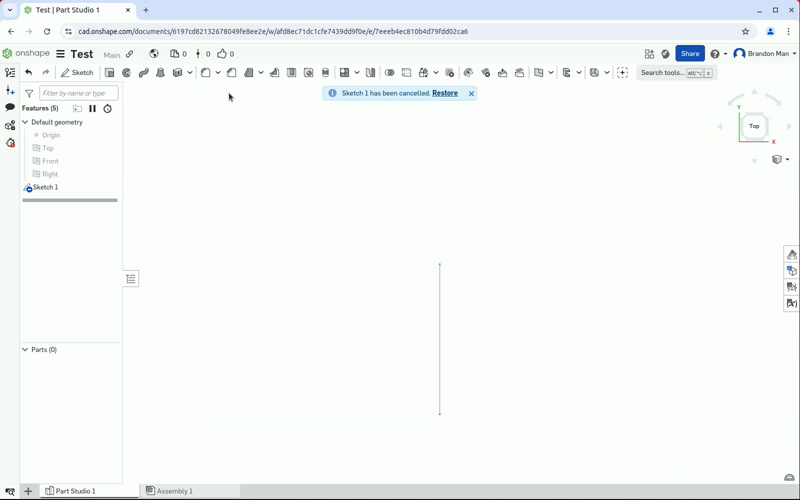
key(shift+s)
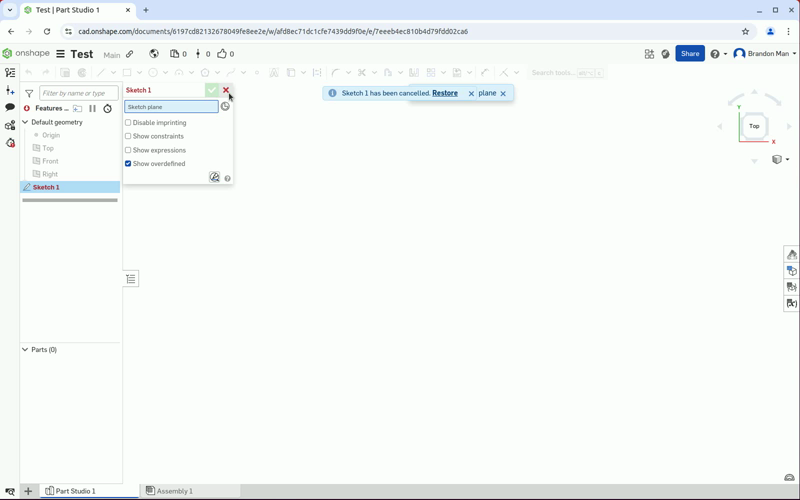
mouse_move(73, 150)
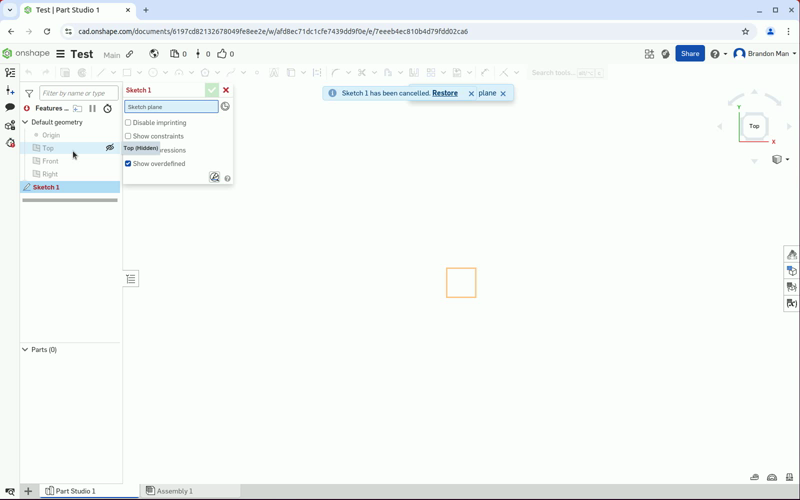
click(73, 150)
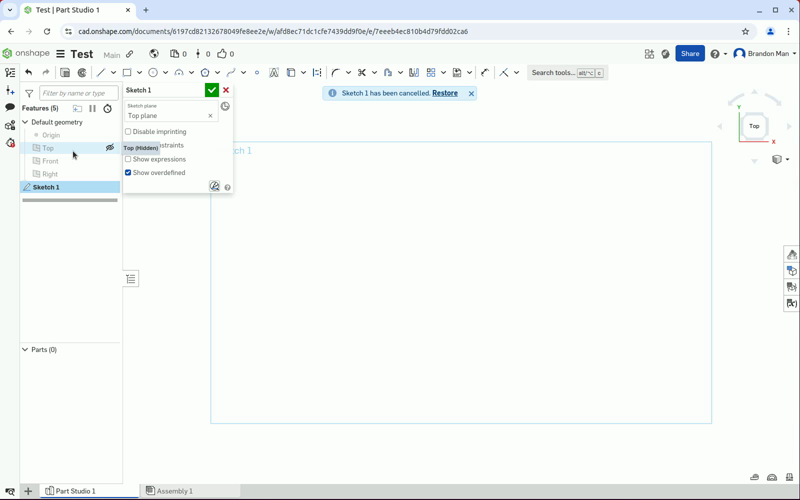
mouse_move(73, 352)
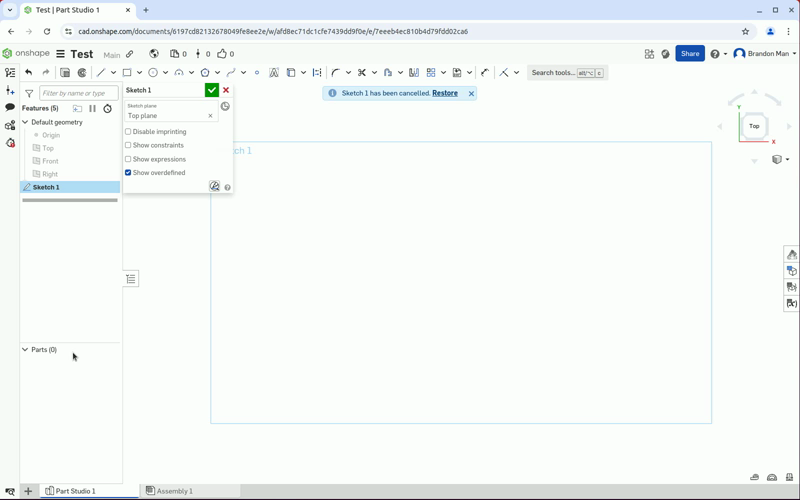
key(y)
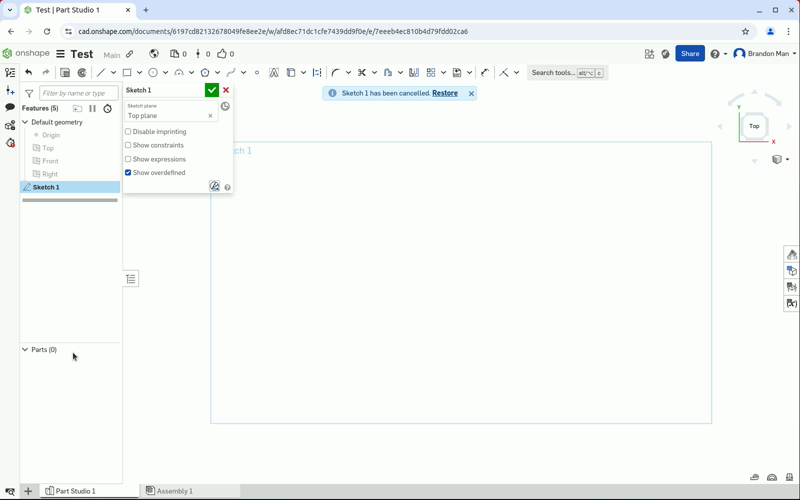
key(c)
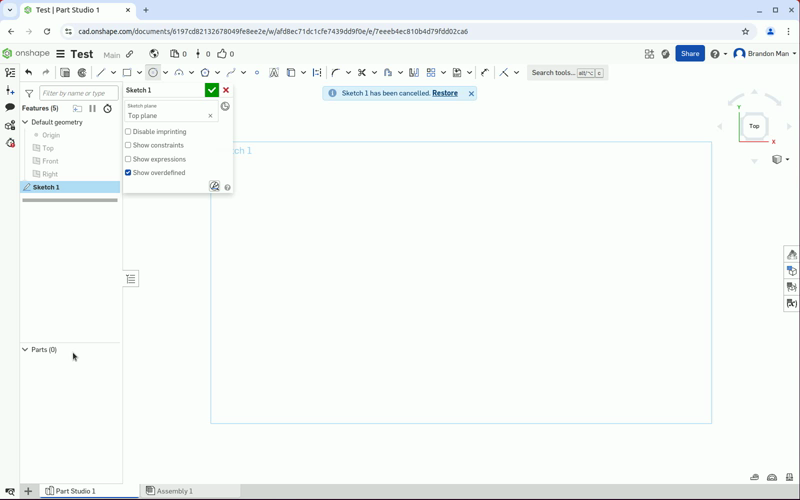
key_down(shift)
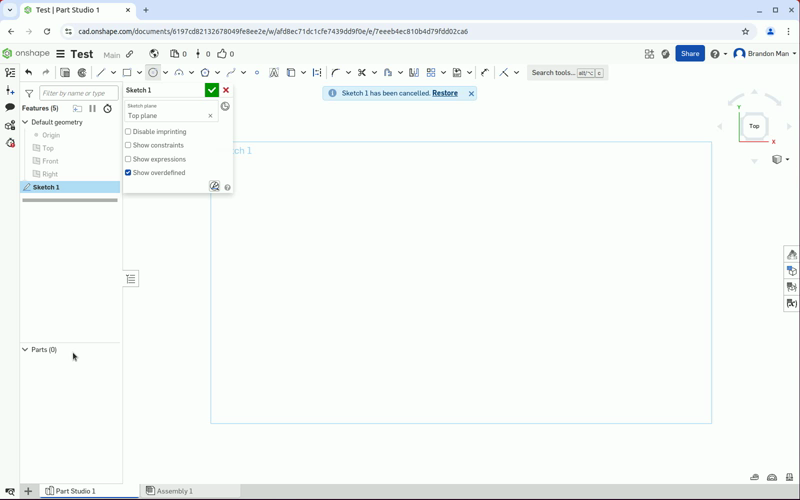
mouse_move(461, 282)
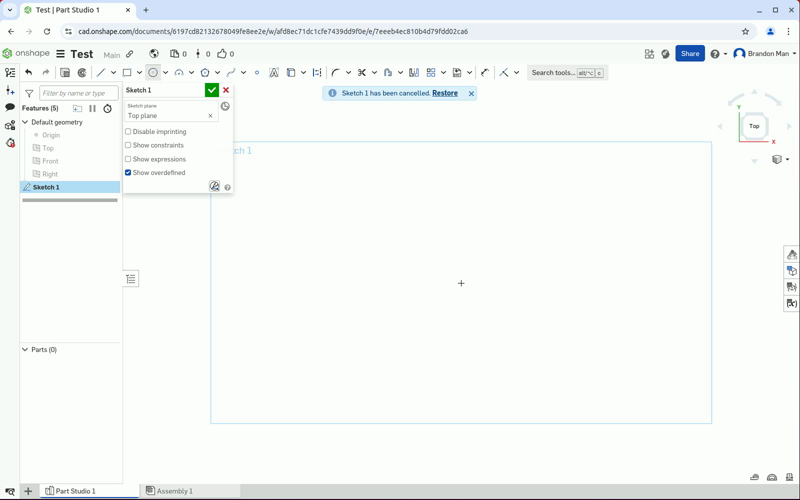
click(461, 282)
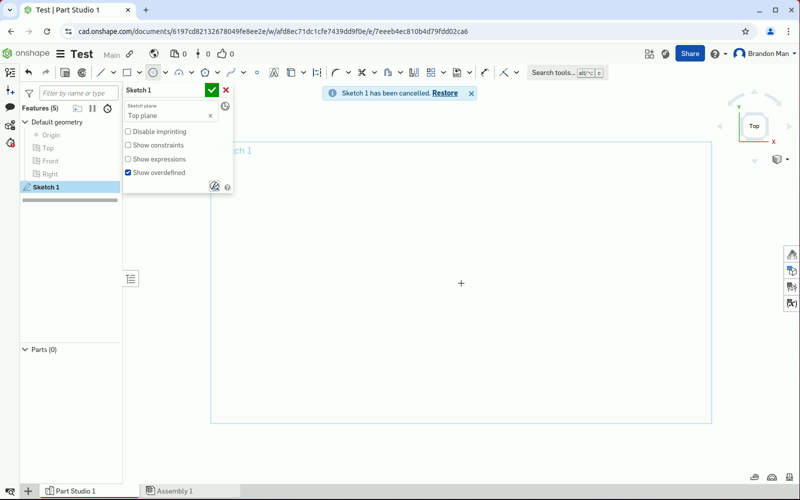
key_up(shift)
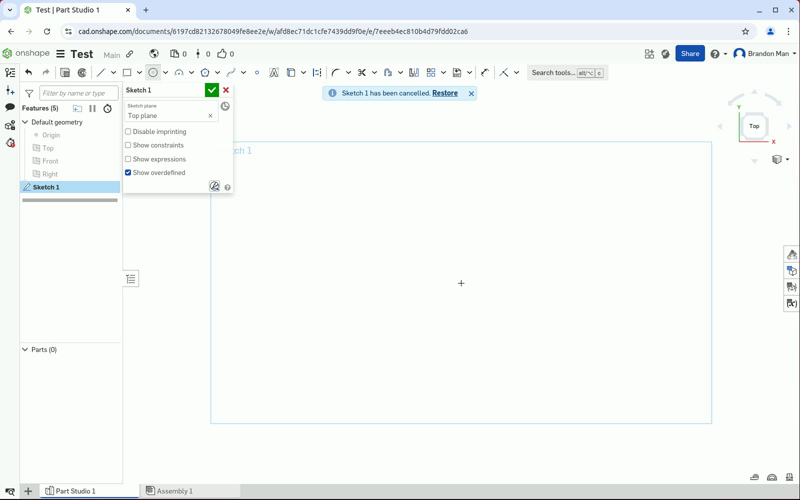
mouse_move(467, 282)
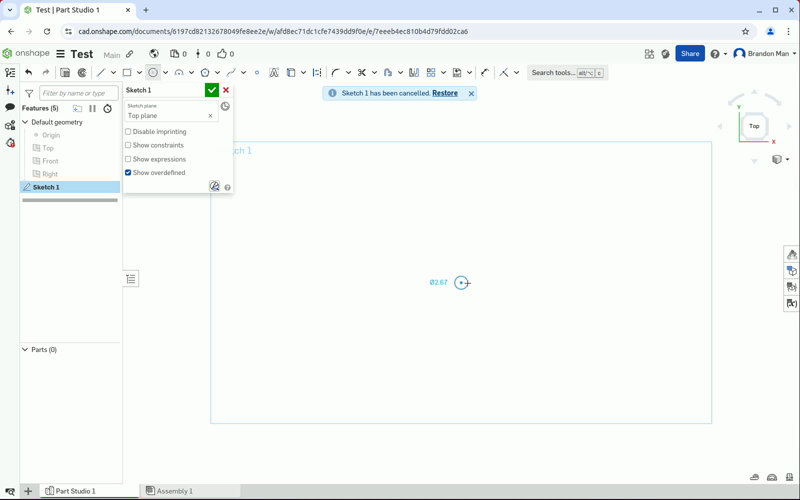
click(467, 282)
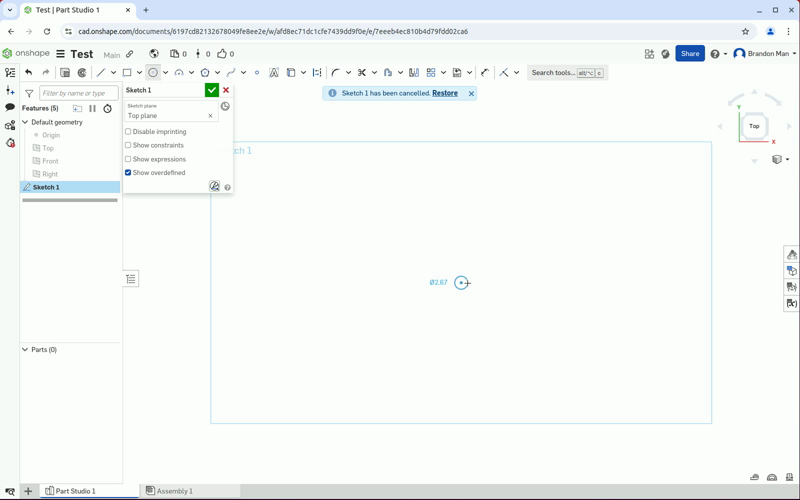
key(esc)
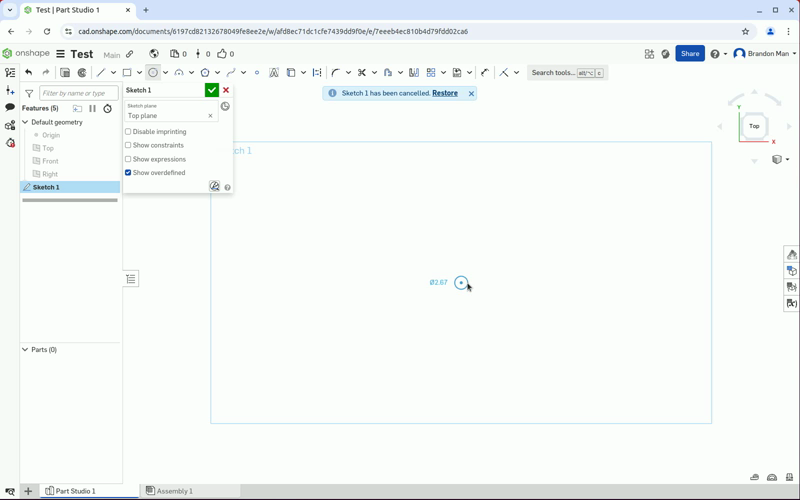
mouse_move(464, 284)
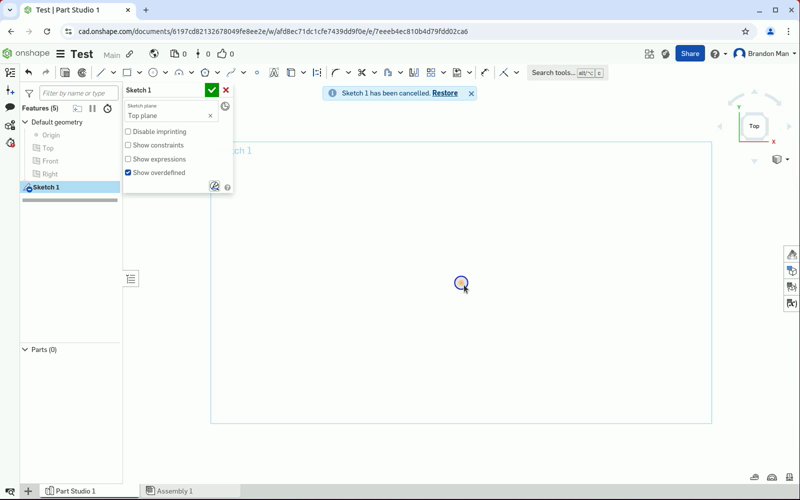
scroll(6)
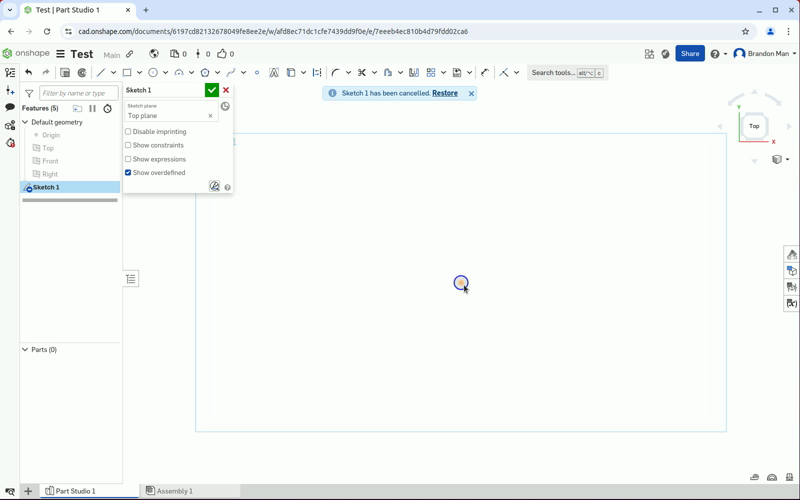
scroll(6)
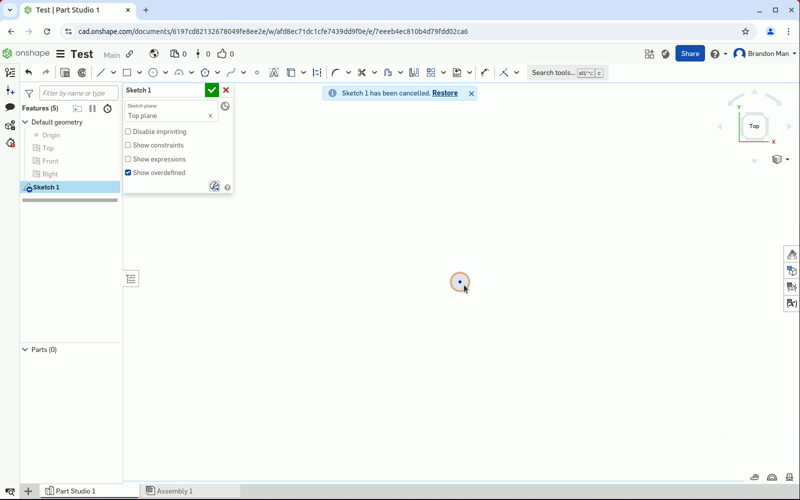
scroll(6)
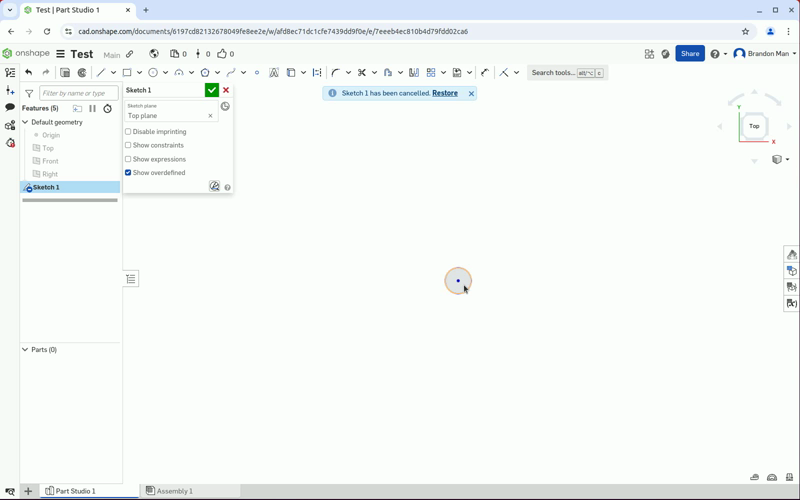
scroll(6)
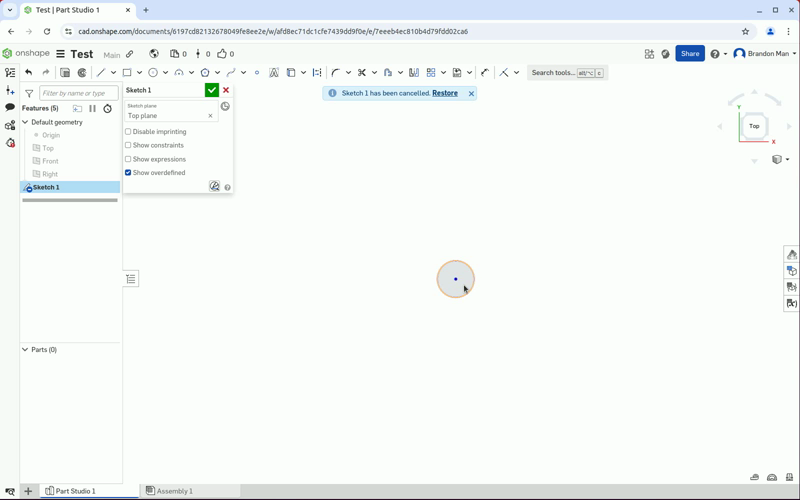
scroll(6)
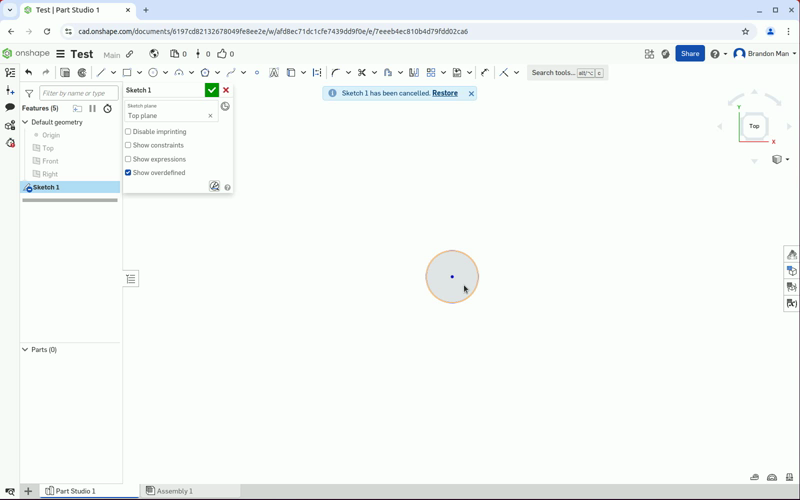
scroll(6)
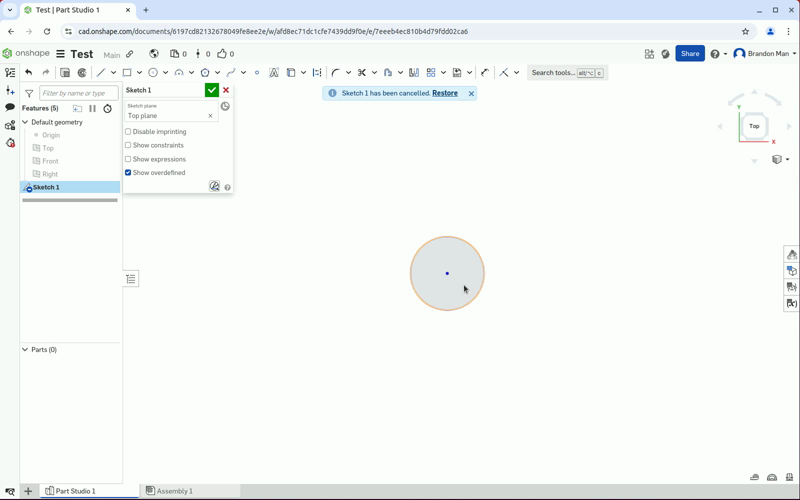
scroll(6)
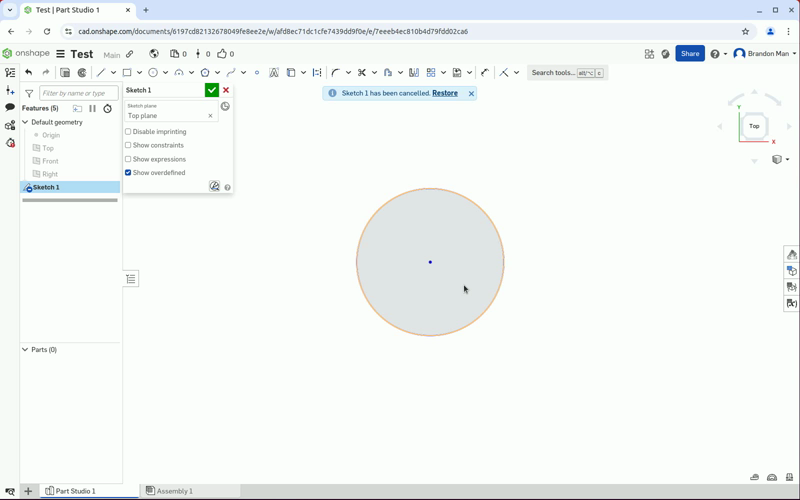
click(464, 284)
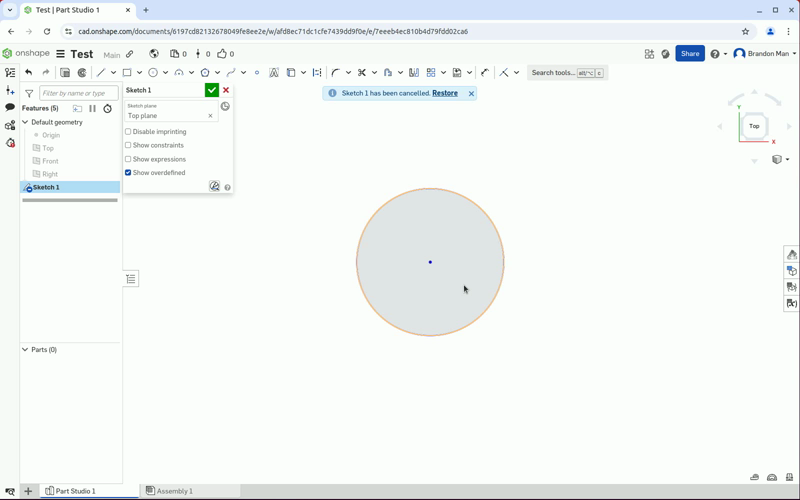
scroll(-6)
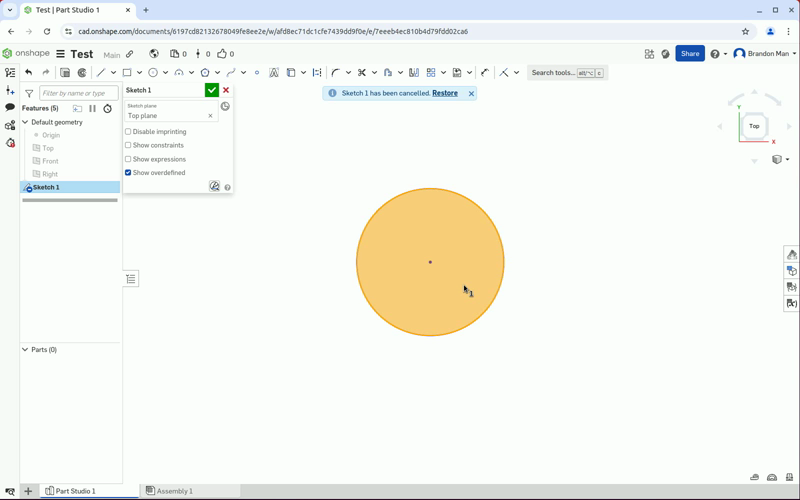
scroll(-6)
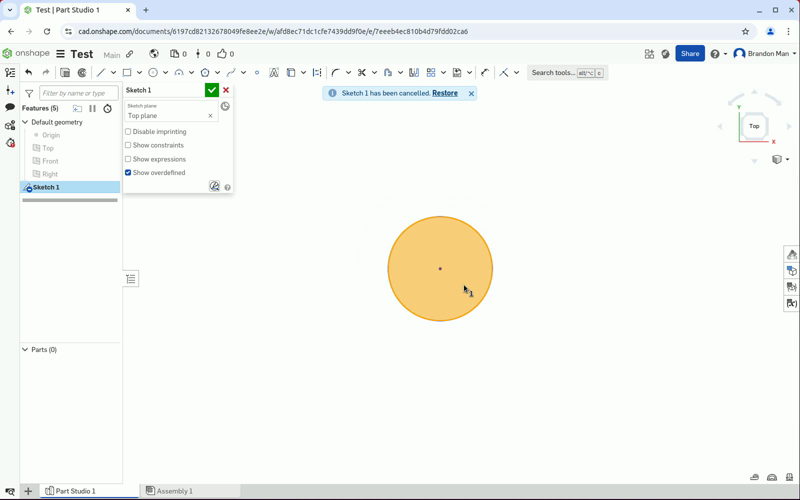
scroll(-6)
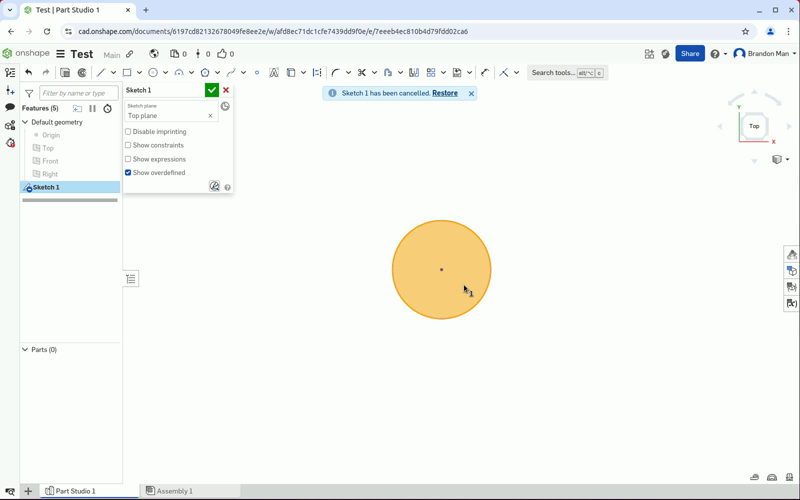
scroll(-6)
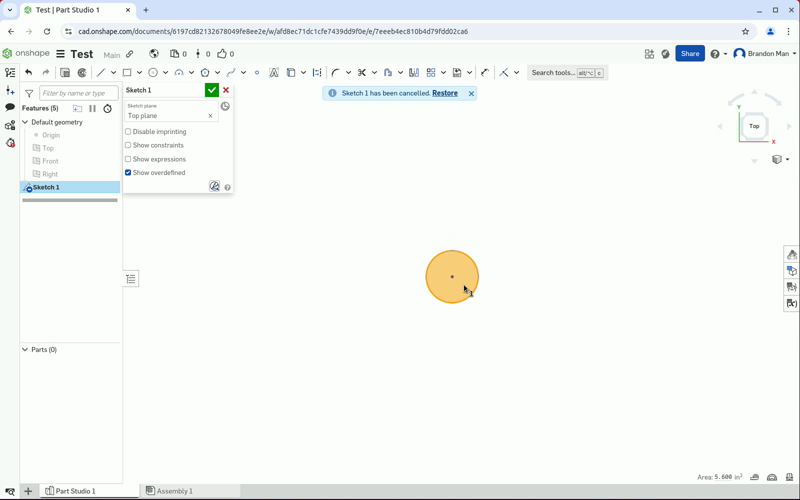
scroll(-6)
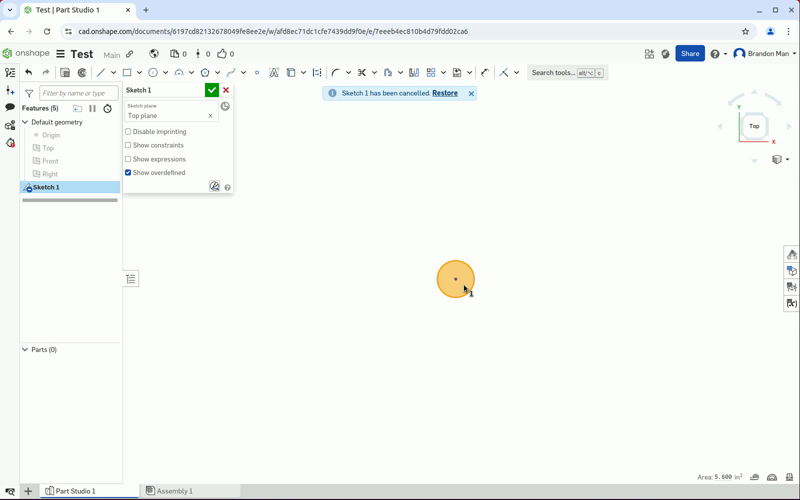
scroll(-6)
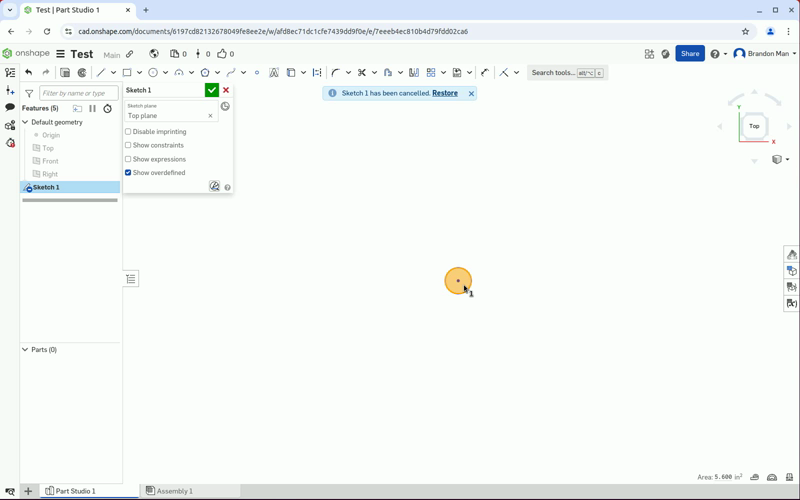
scroll(-6)
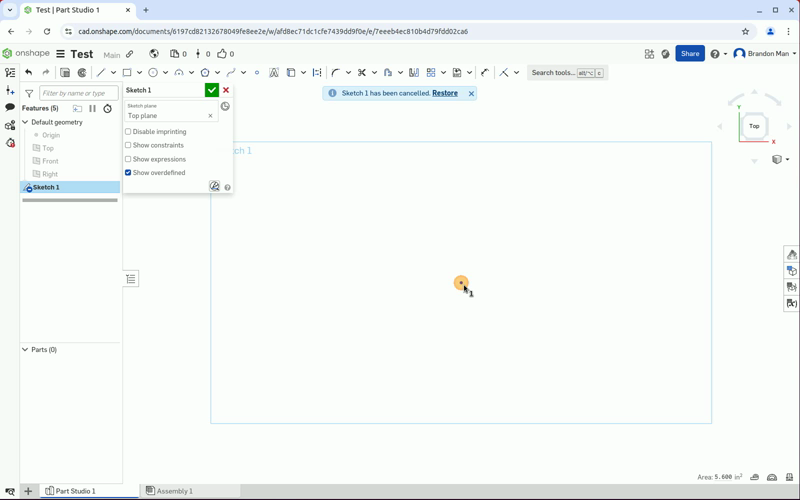
mouse_move(73, 352)
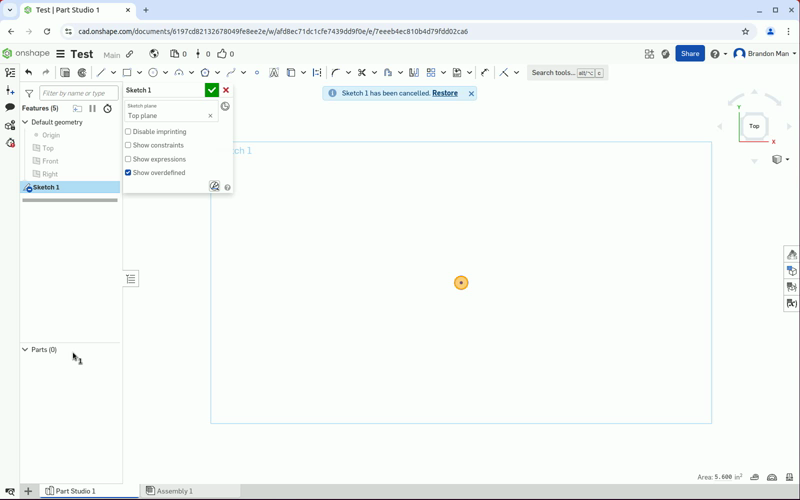
key(shift+y)
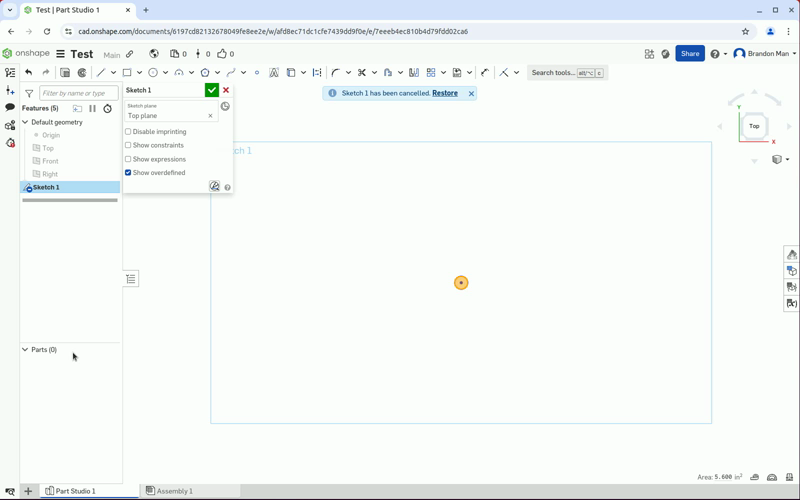
key(shift+e)
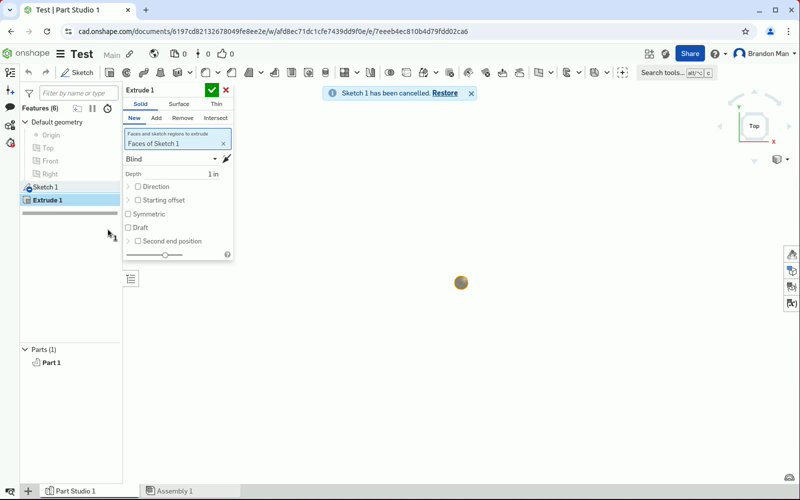
mouse_move(143, 106)
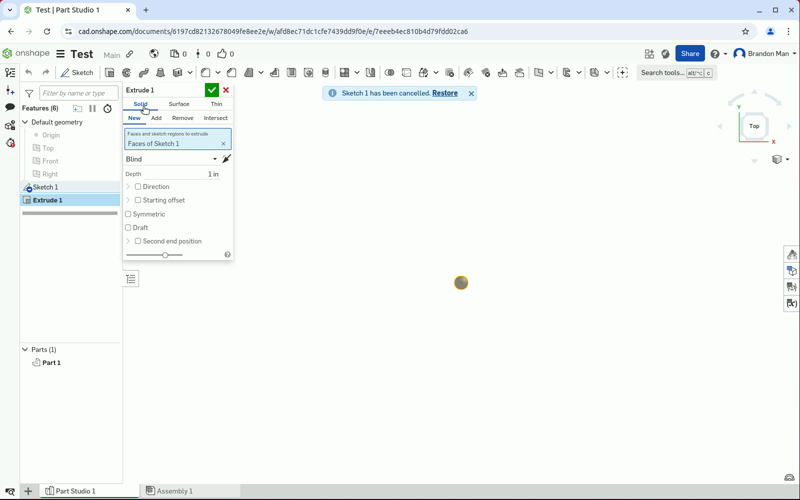
click(143, 106)
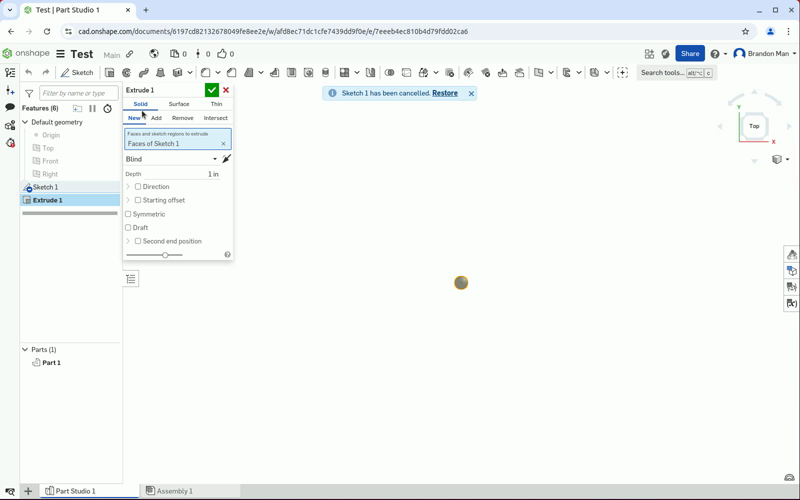
mouse_move(137, 120)
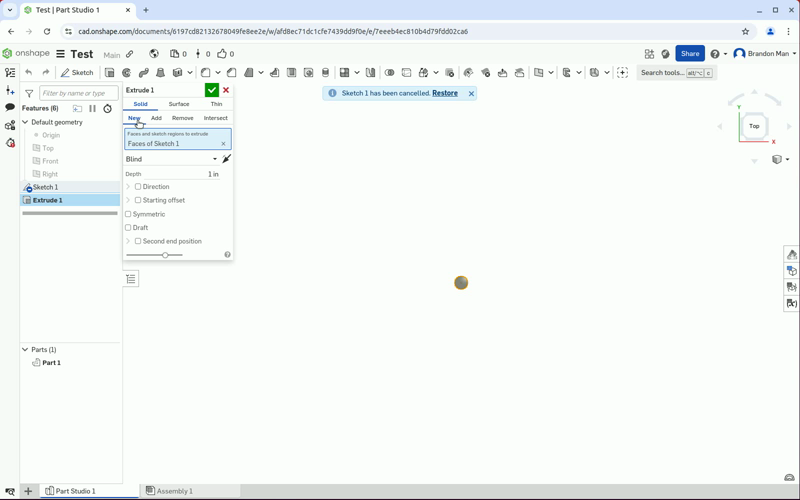
click(137, 120)
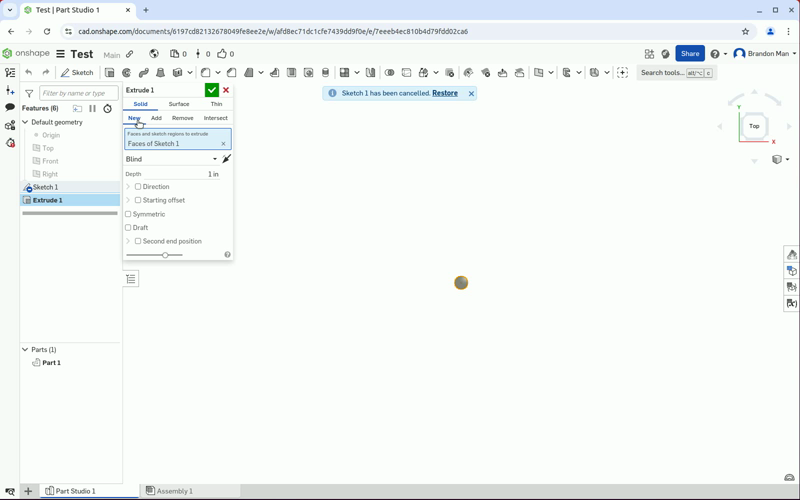
key(tab, 4)
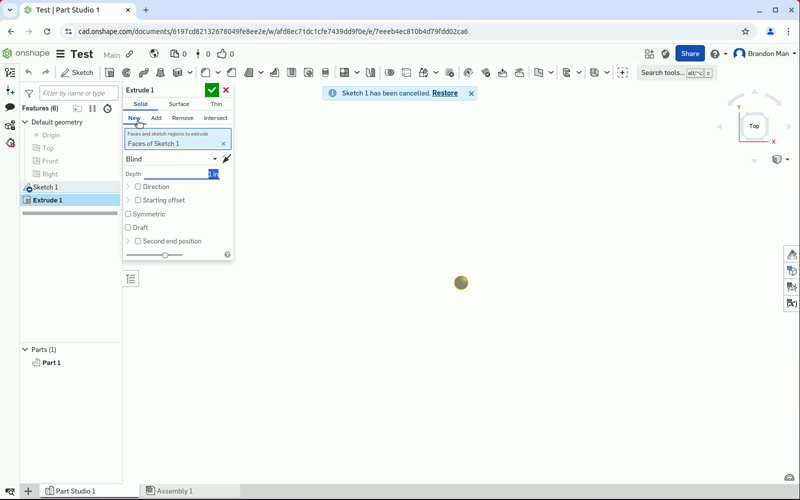
text(23.108)
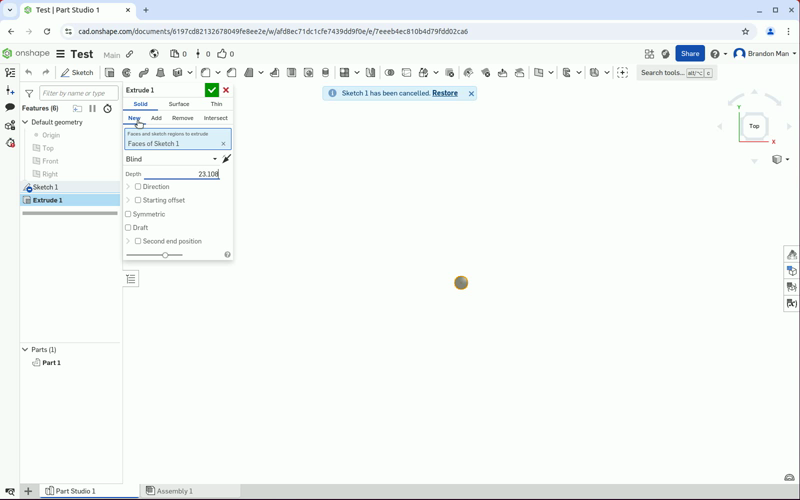
key(enter)
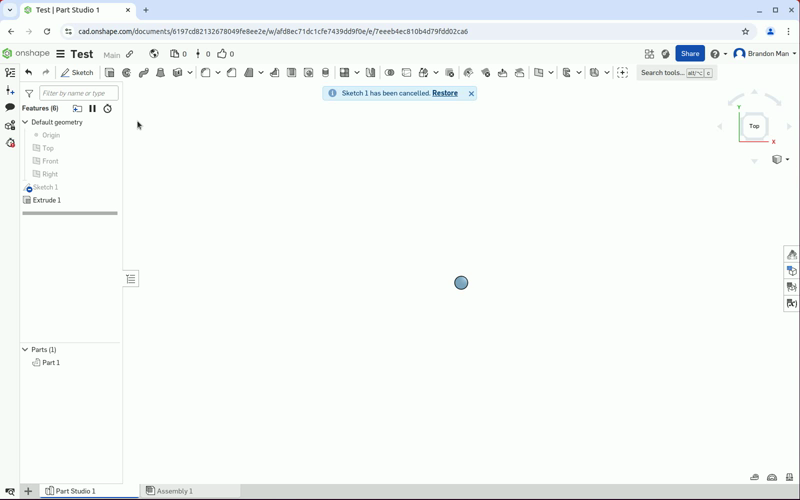
key(shift+h)
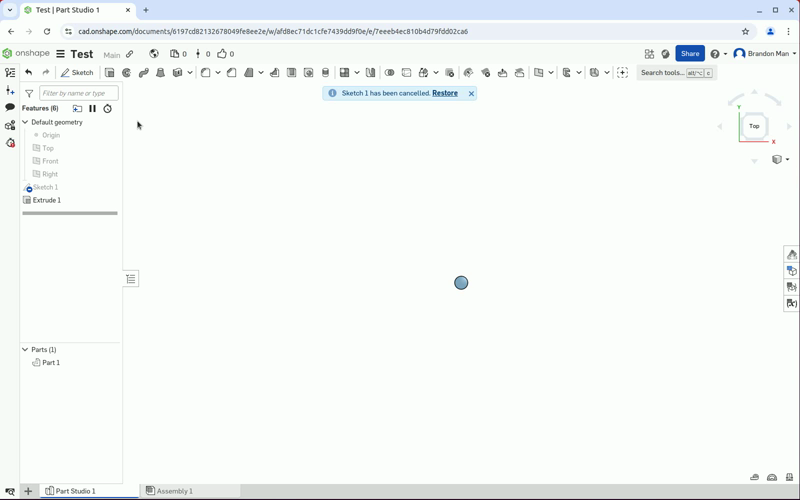
key(shift+h)
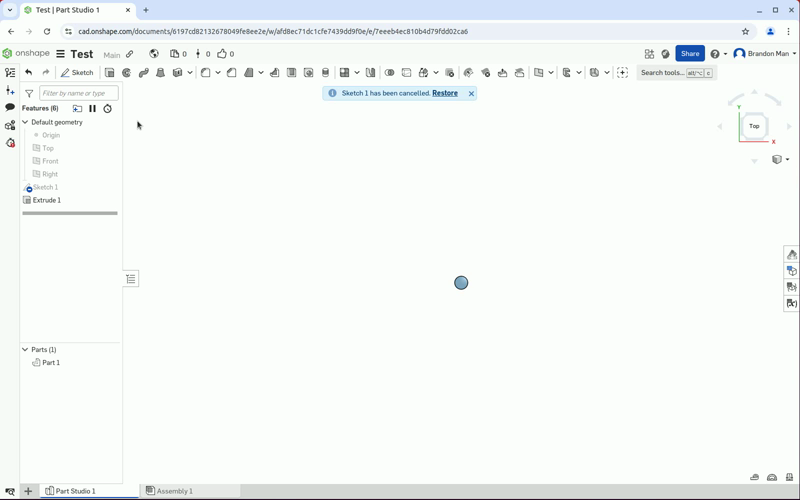
mouse_move(73, 189)
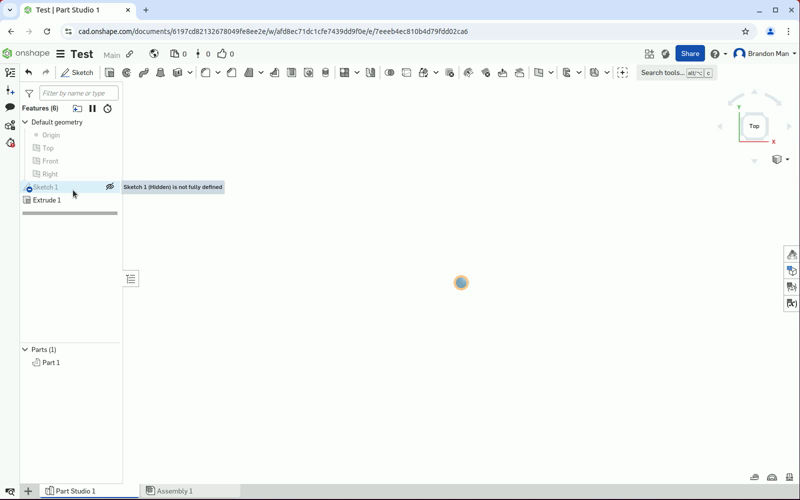
click(73, 189)
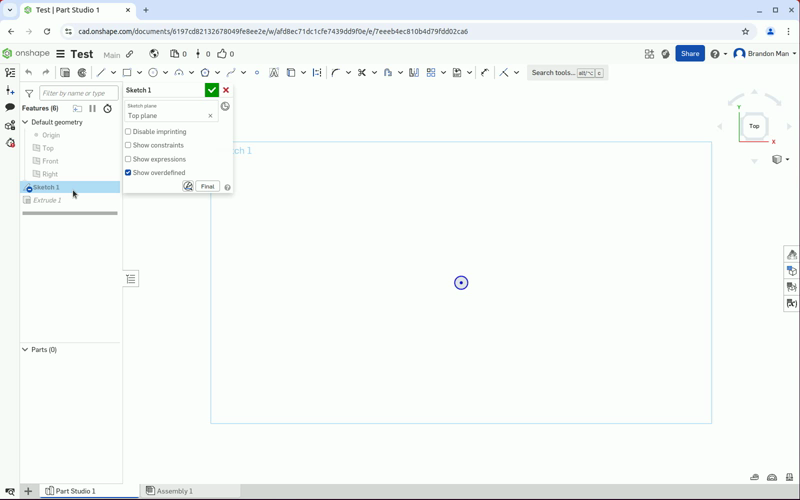
mouse_move(229, 92)
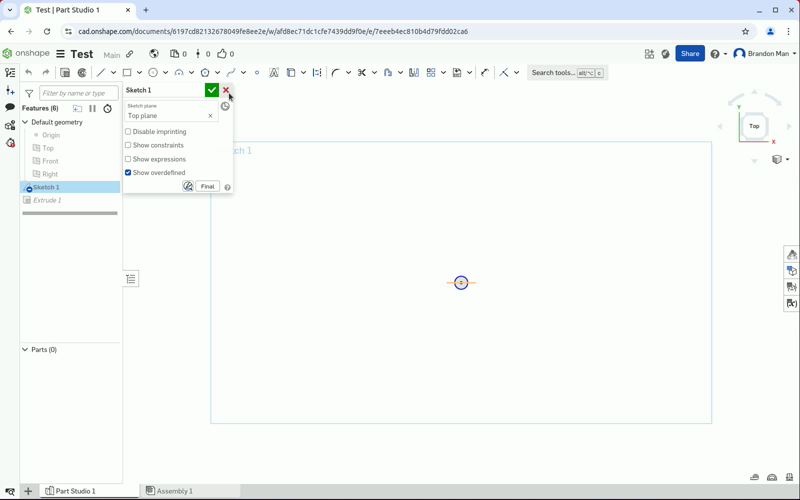
click(229, 92)
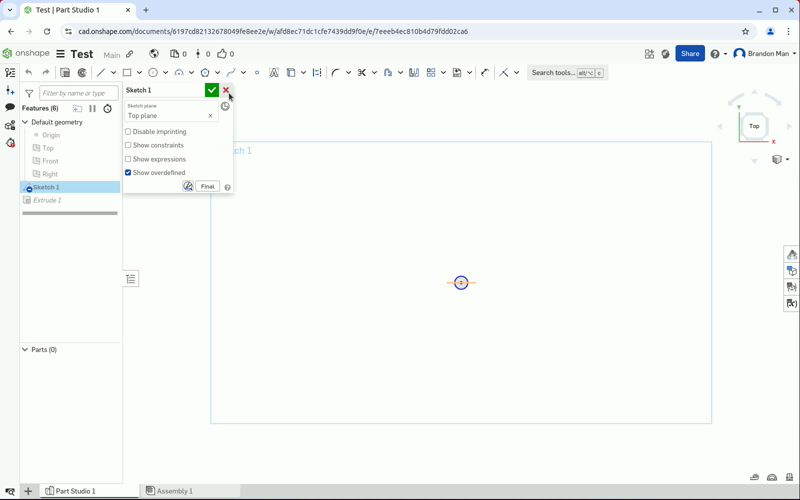
key(shift+s)
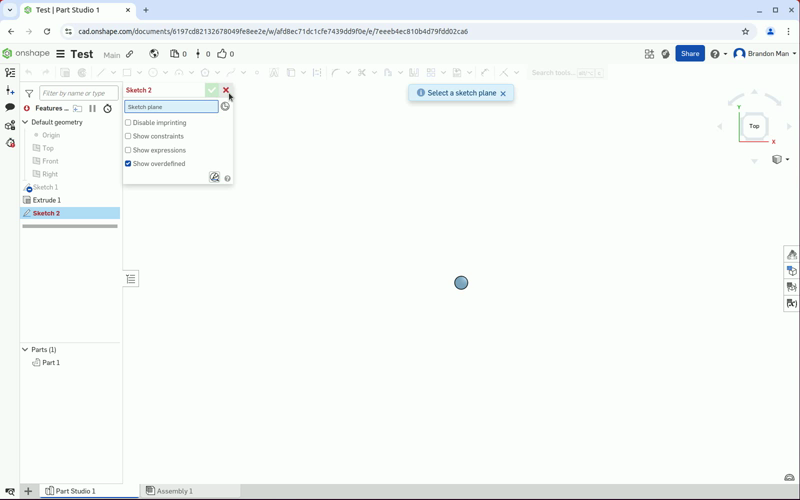
mouse_move(73, 150)
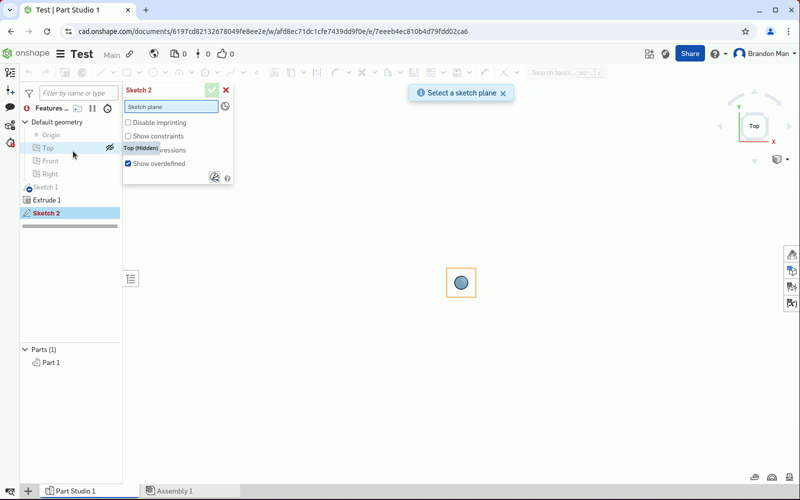
click(73, 150)
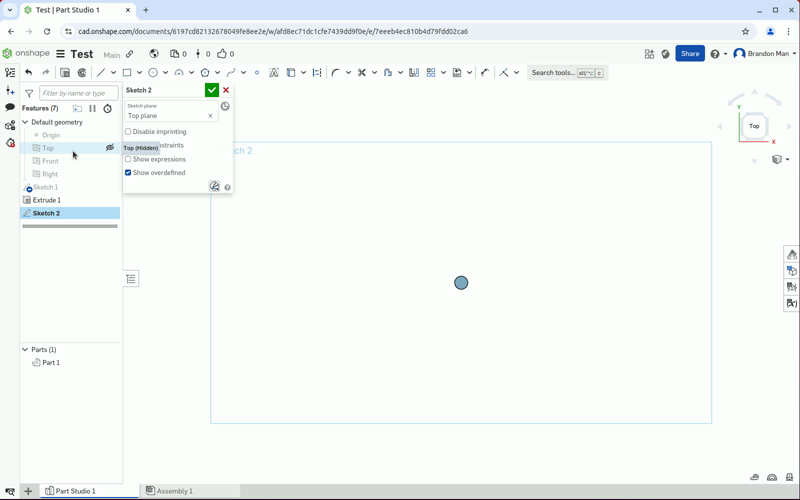
mouse_move(73, 352)
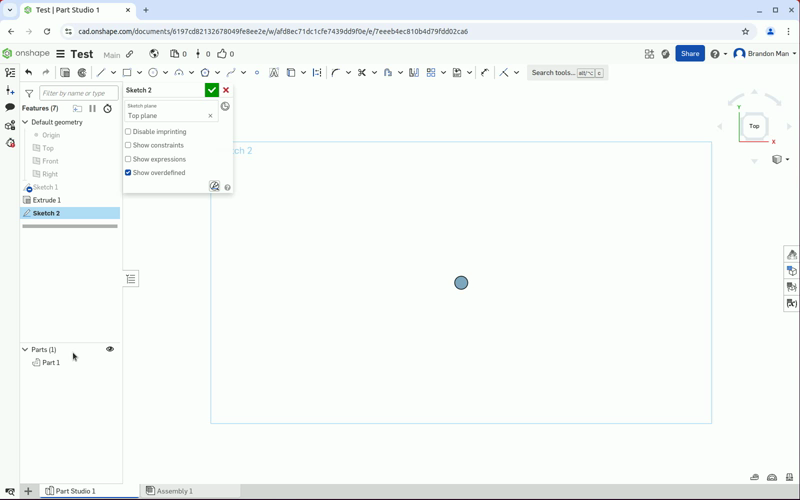
key(y)
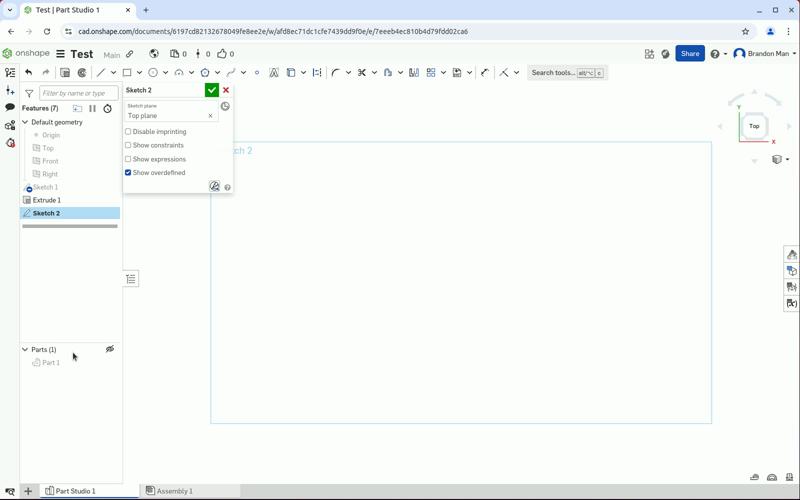
key(c)
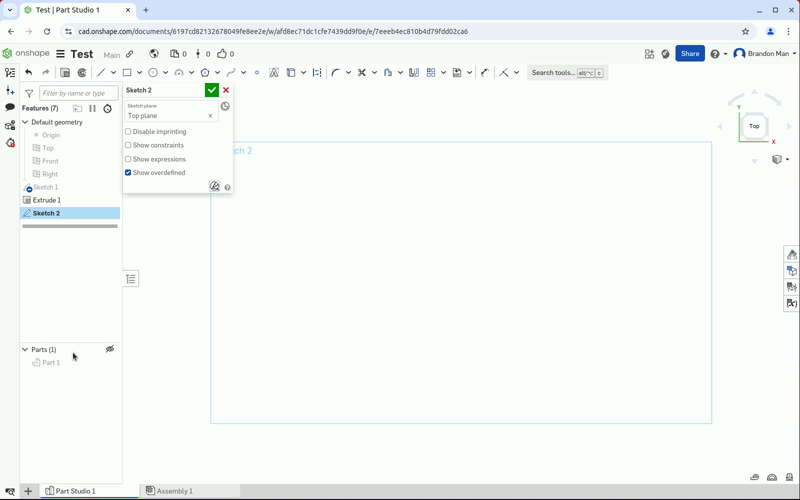
key_down(shift)
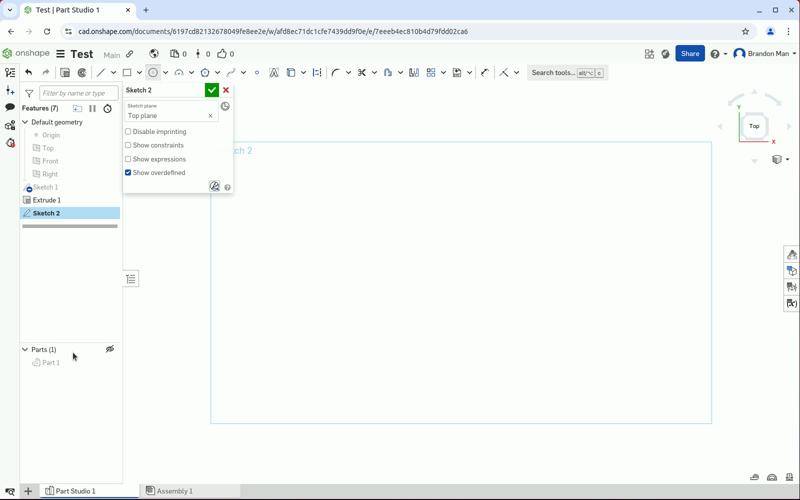
mouse_move(461, 282)
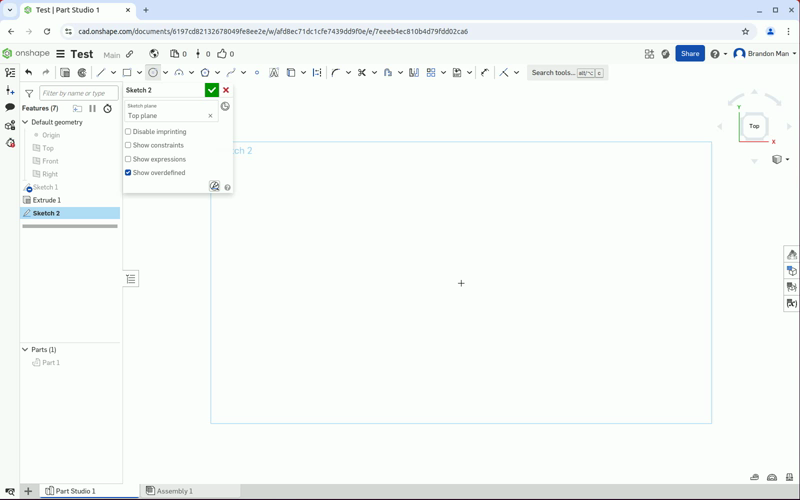
click(461, 282)
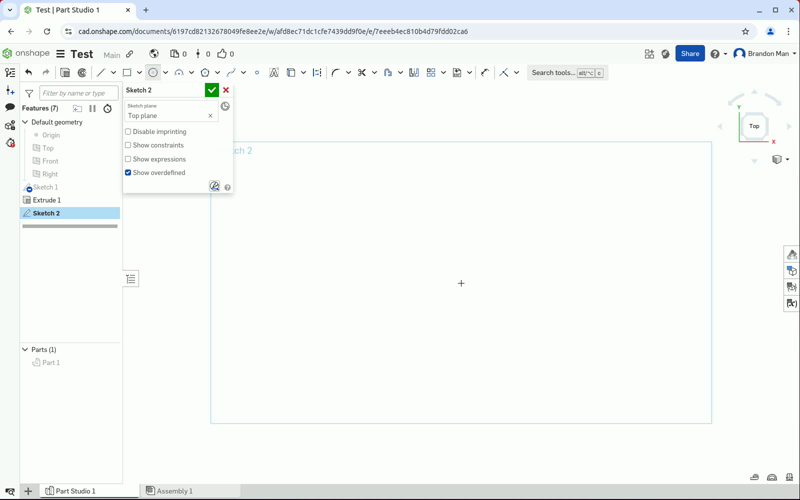
key_up(shift)
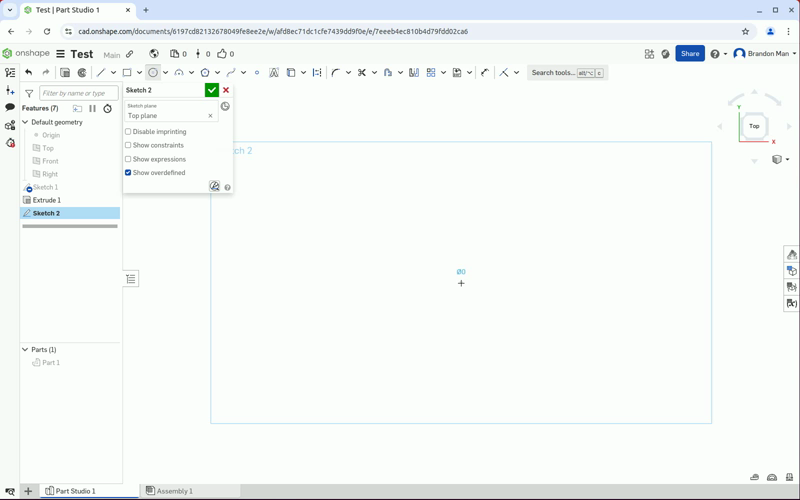
mouse_move(478, 282)
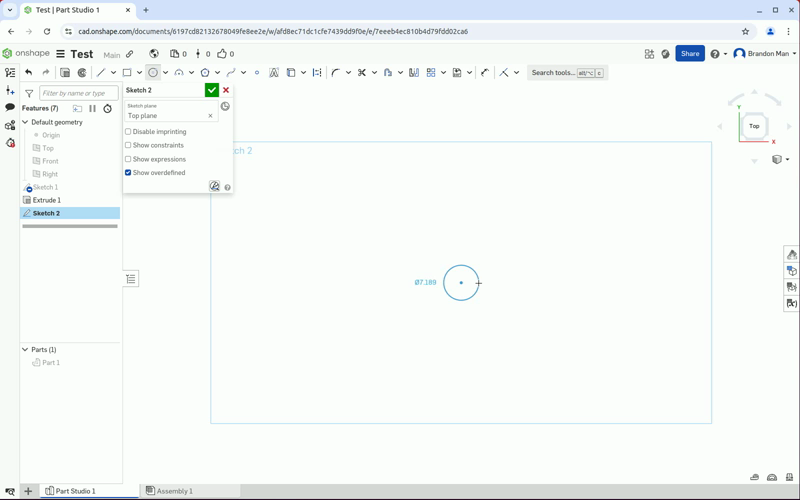
click(478, 282)
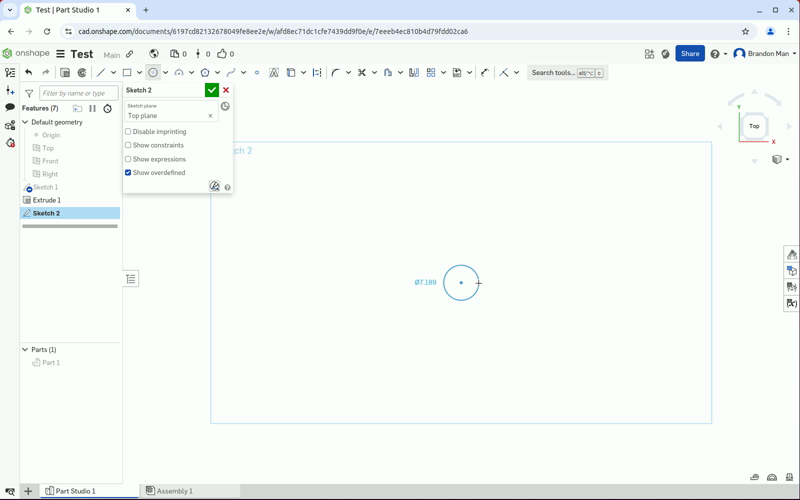
key(esc)
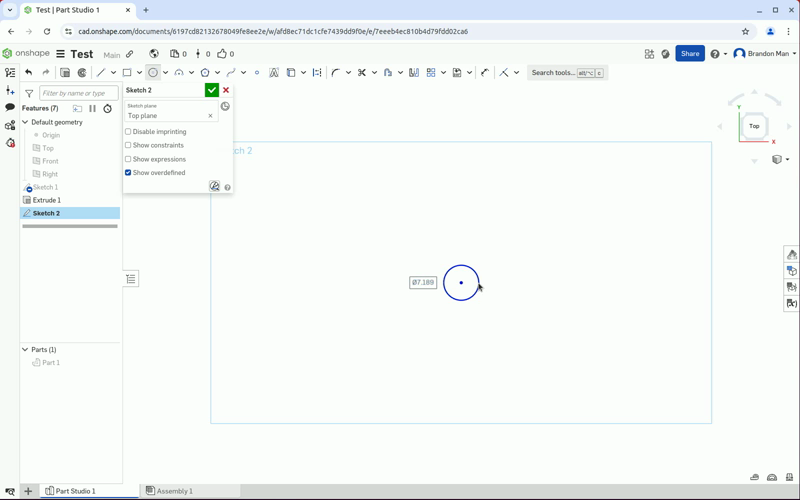
key(c)
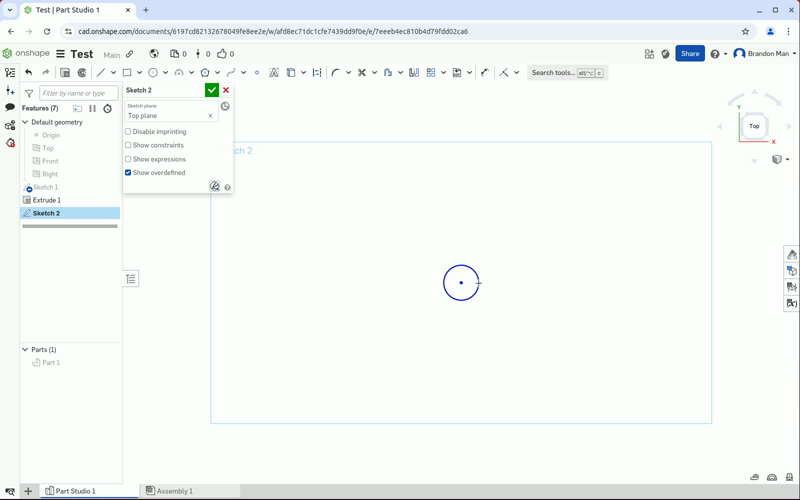
key_down(shift)
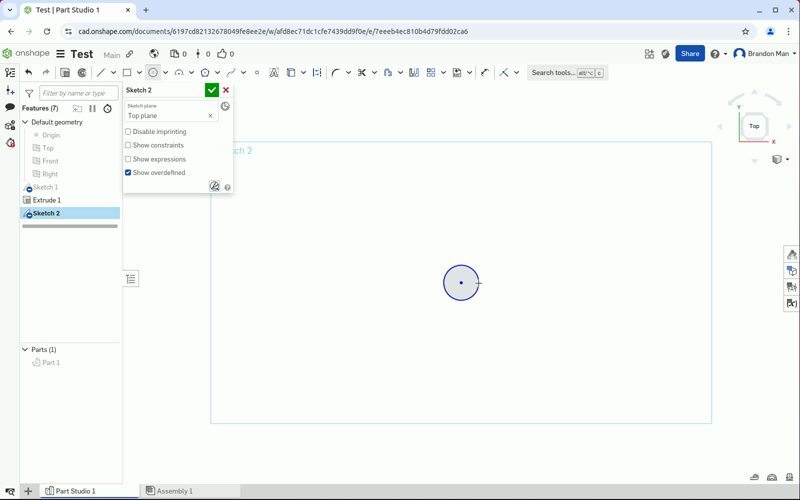
mouse_move(461, 282)
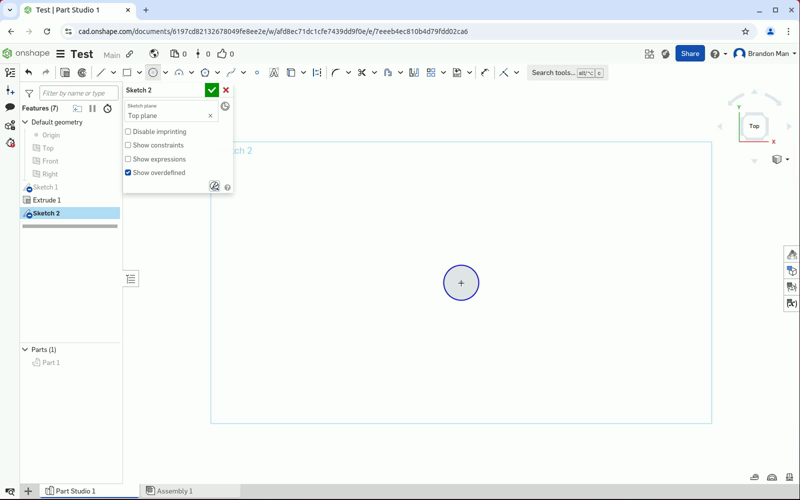
click(461, 282)
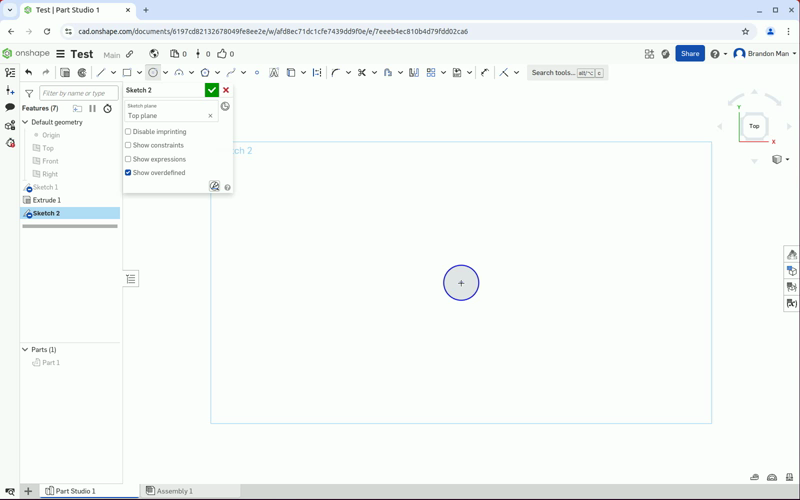
key_up(shift)
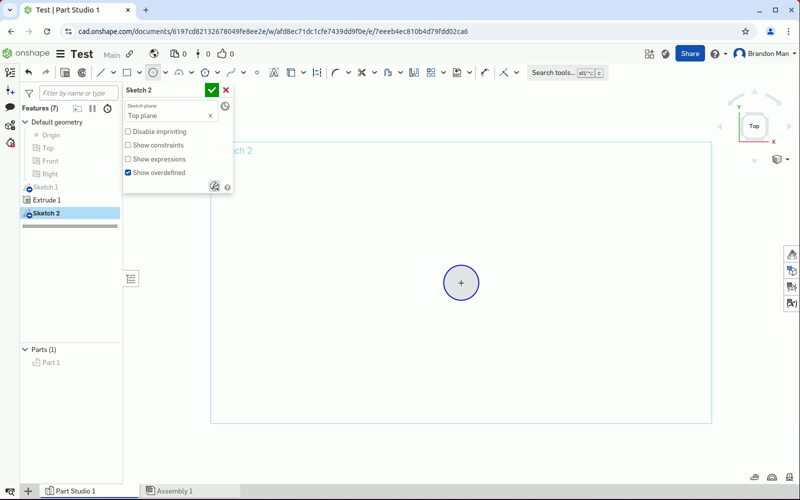
mouse_move(469, 282)
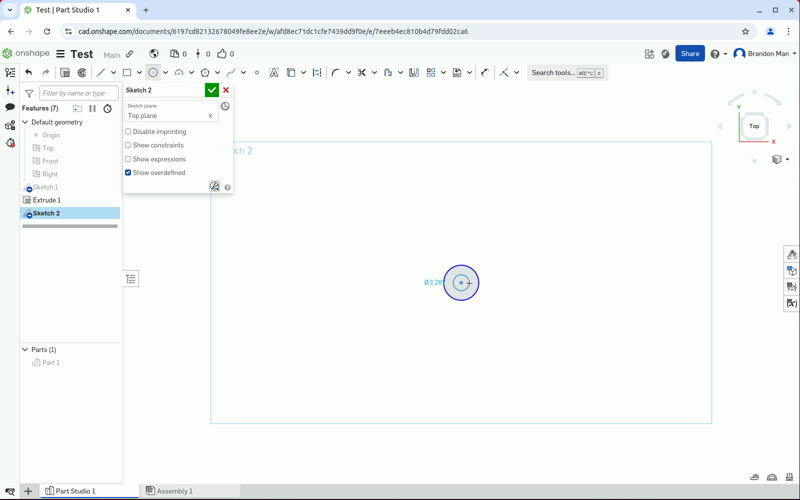
click(469, 282)
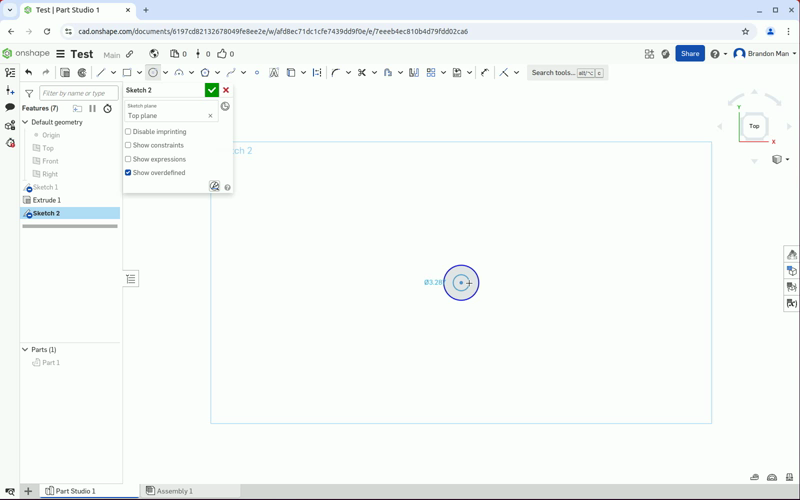
key(esc)
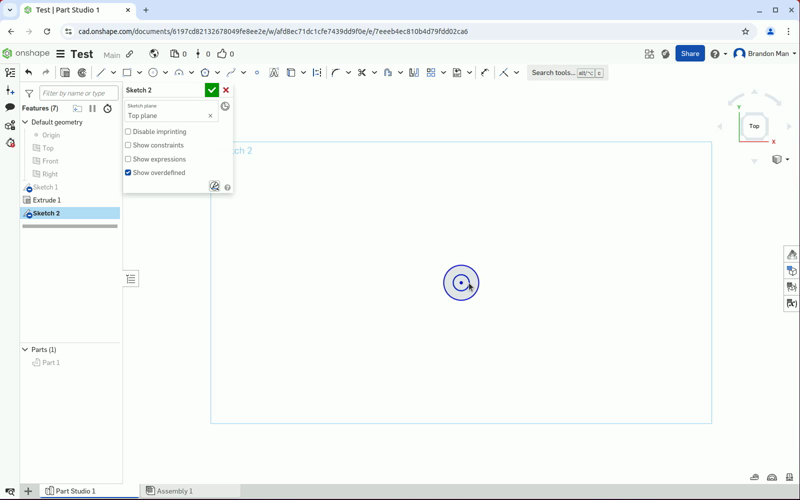
mouse_move(450, 282)
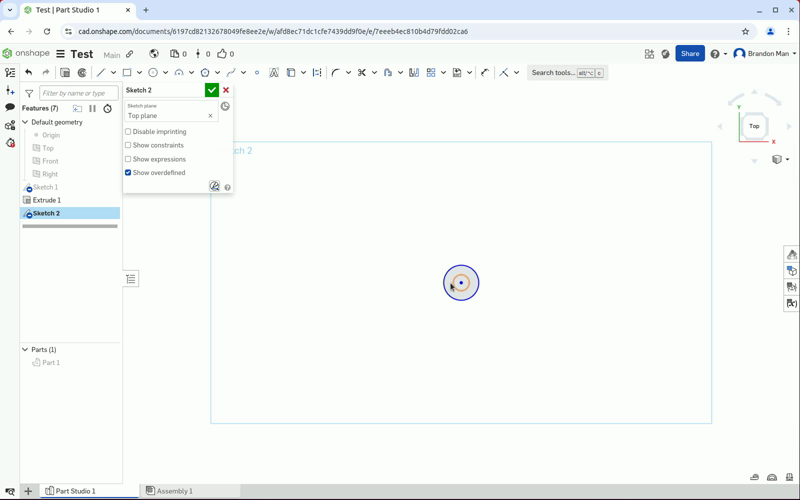
scroll(6)
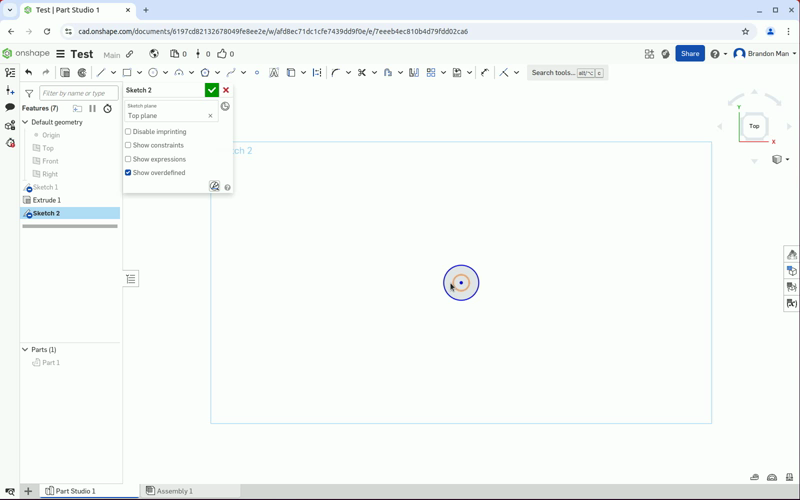
scroll(6)
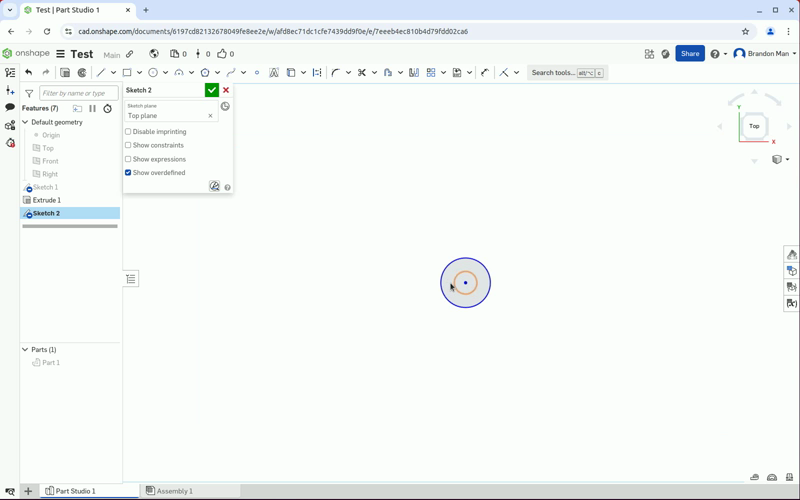
scroll(6)
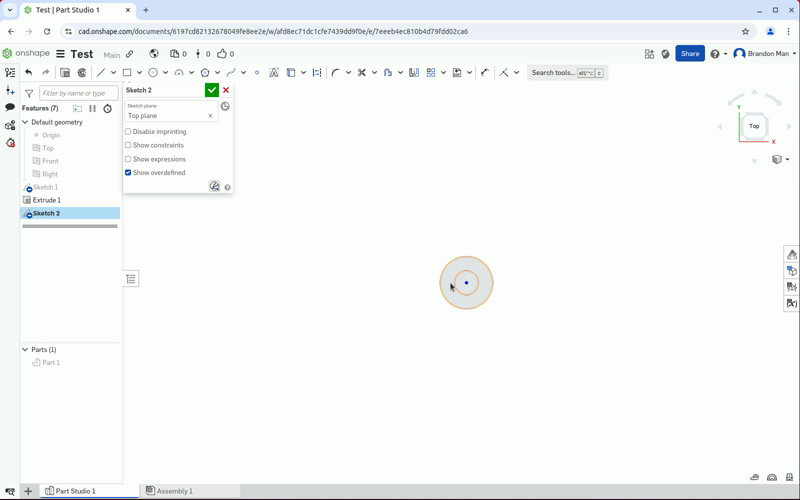
scroll(6)
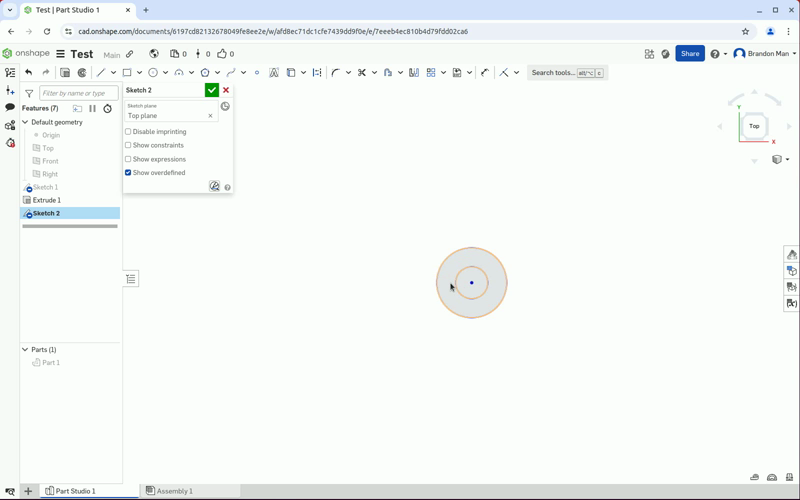
scroll(6)
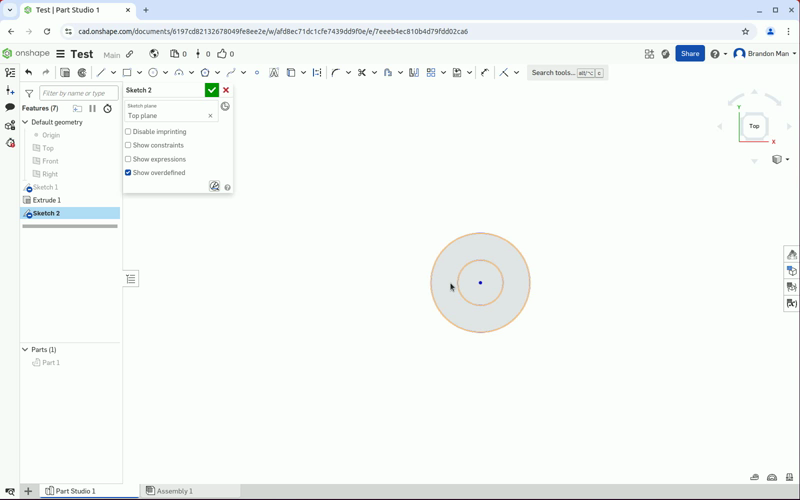
scroll(6)
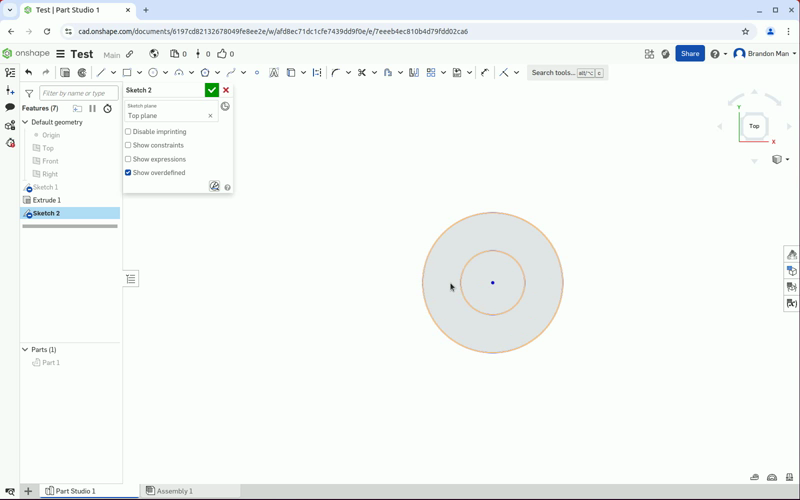
scroll(6)
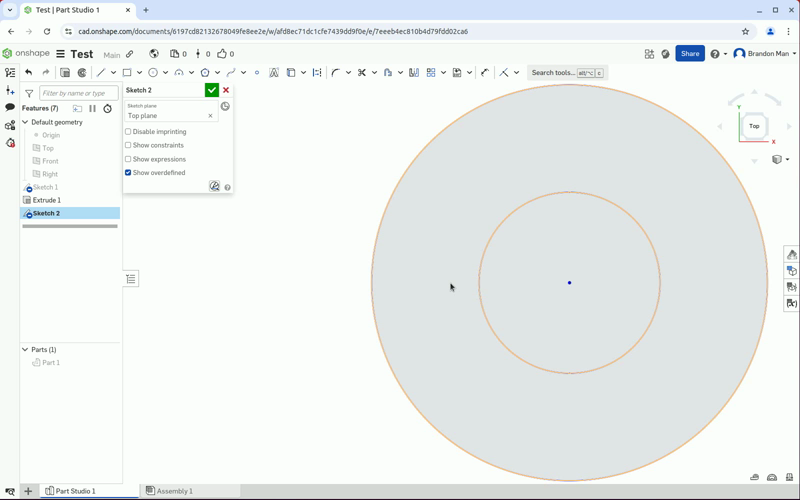
click(450, 282)
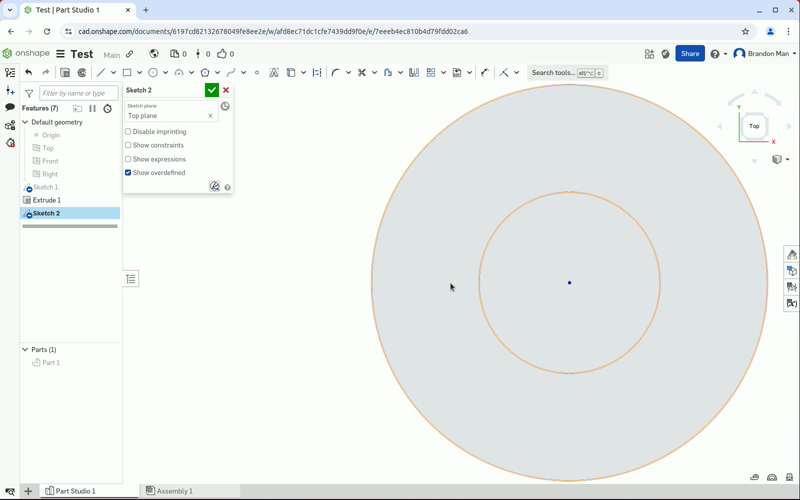
scroll(-6)
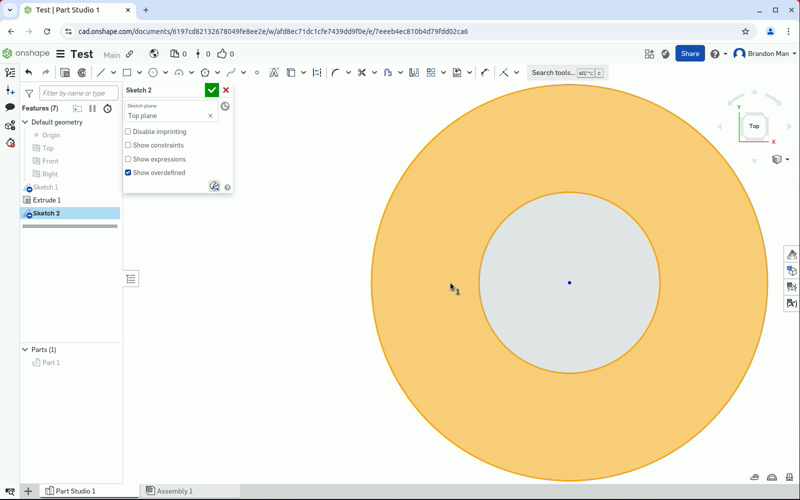
scroll(-6)
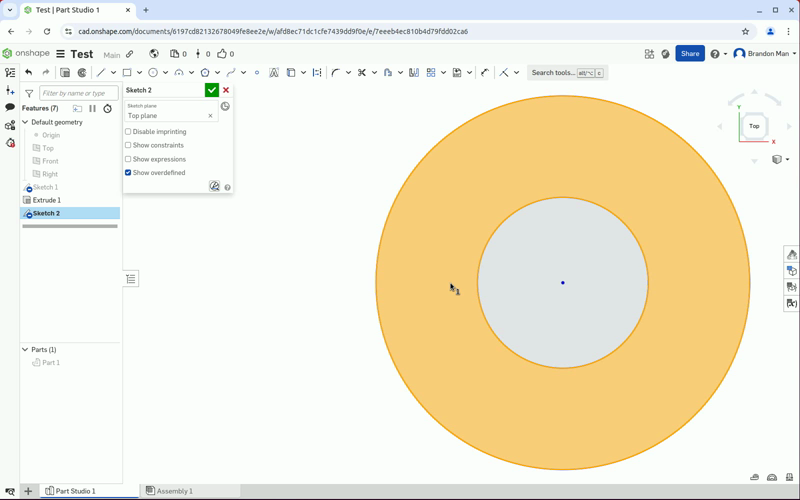
scroll(-6)
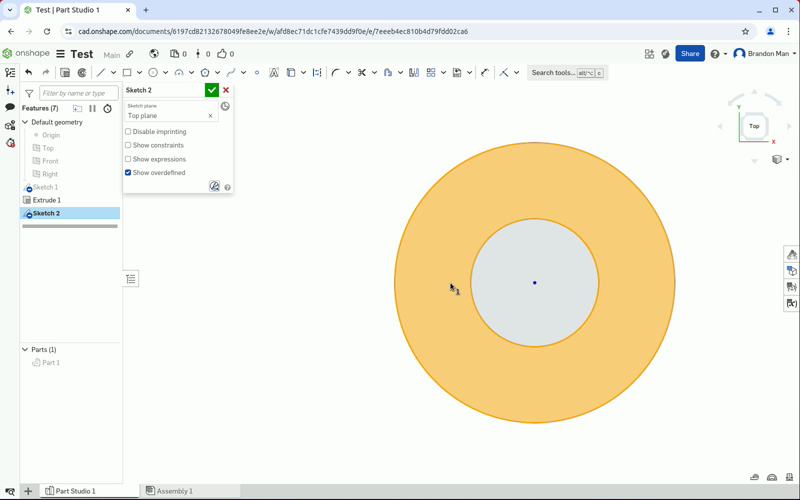
scroll(-6)
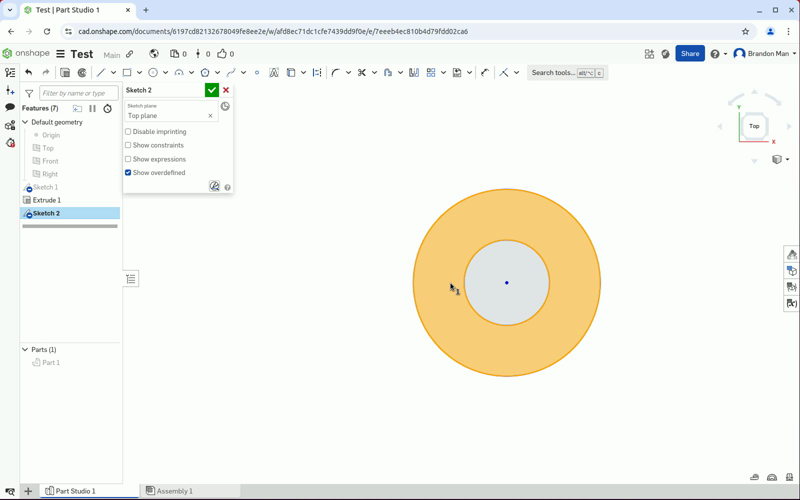
scroll(-6)
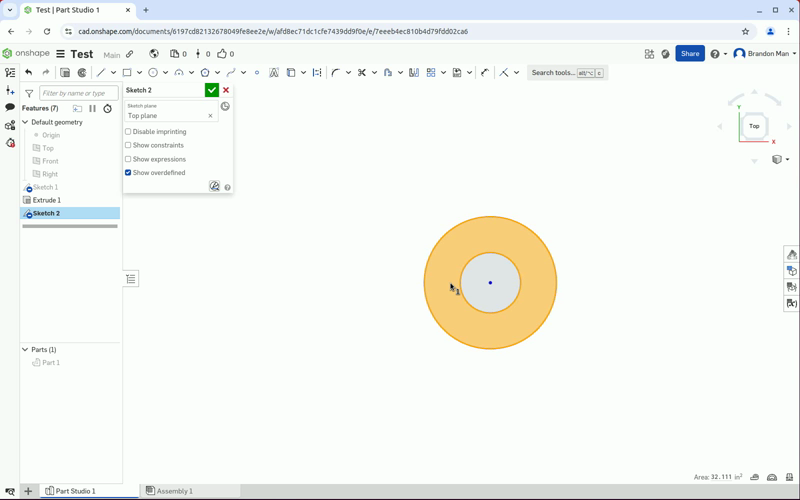
scroll(-6)
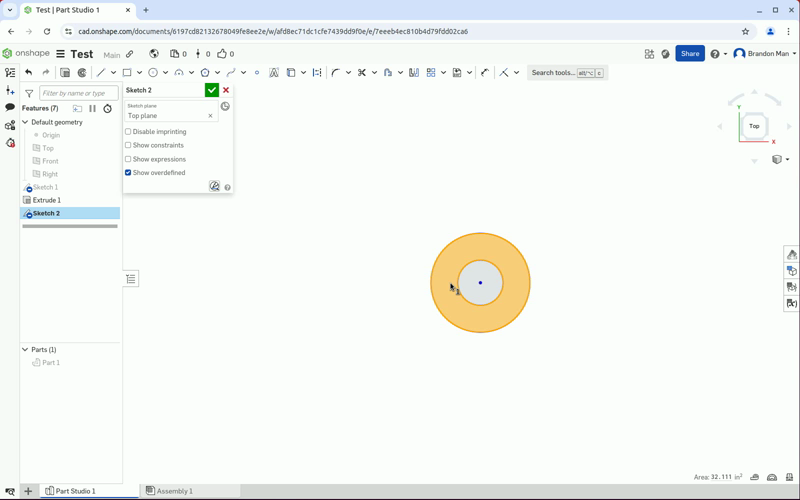
scroll(-6)
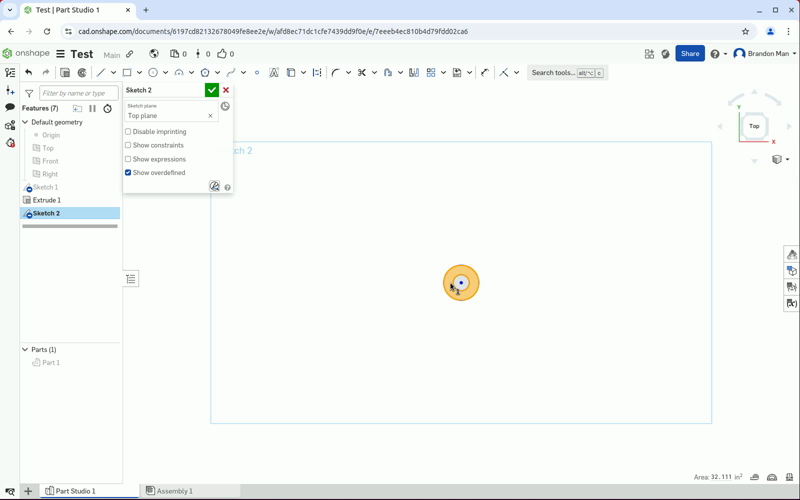
mouse_move(73, 352)
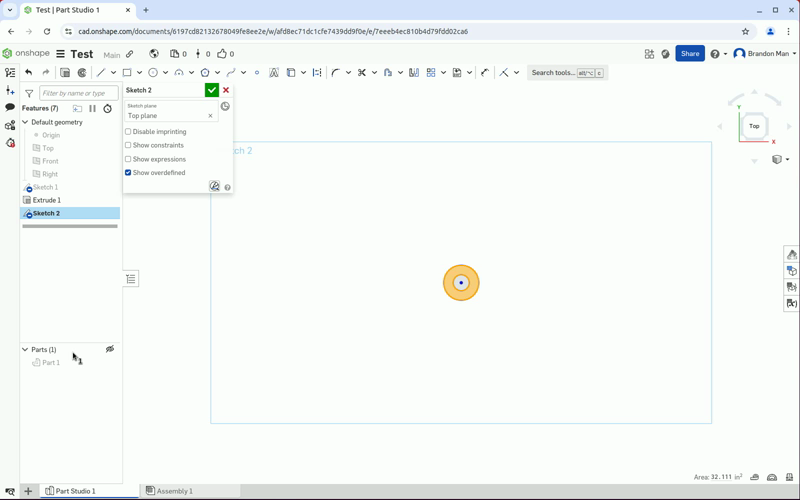
key(shift+y)
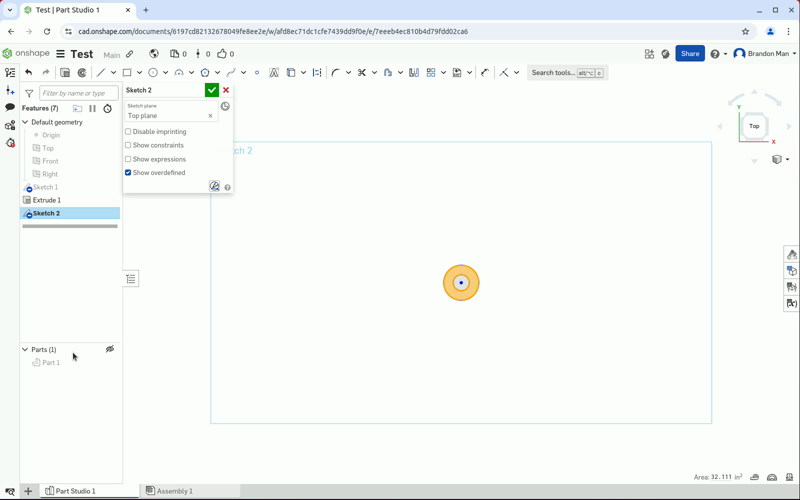
key(shift+e)
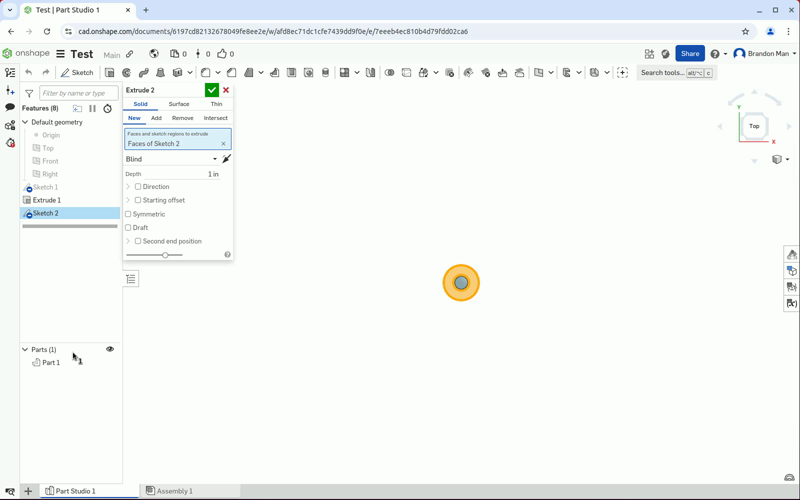
mouse_move(143, 106)
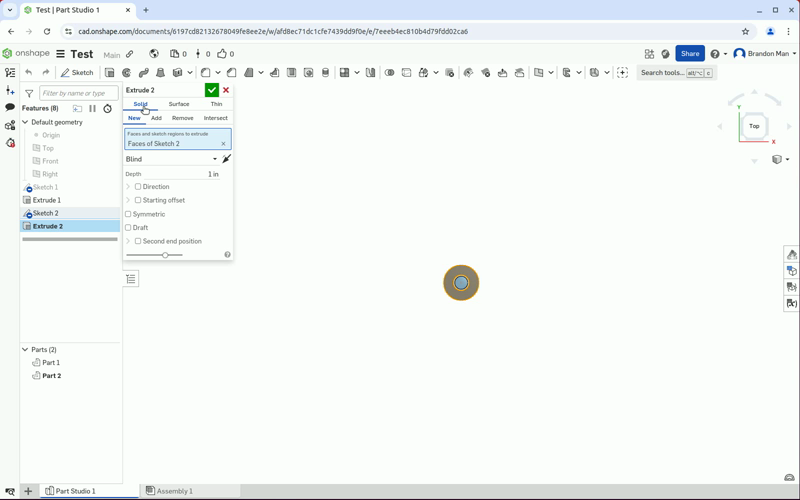
click(143, 106)
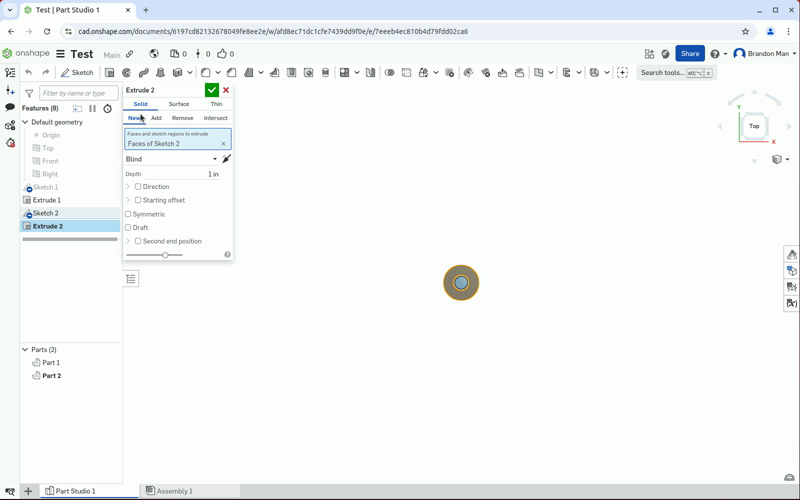
mouse_move(137, 120)
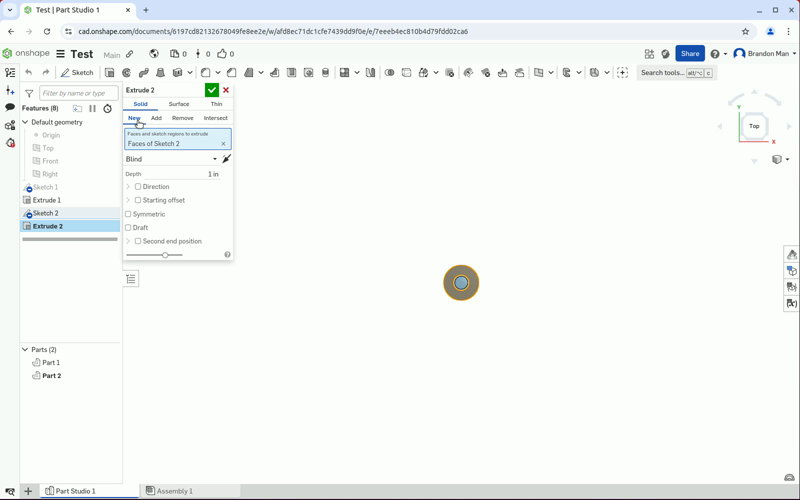
click(137, 120)
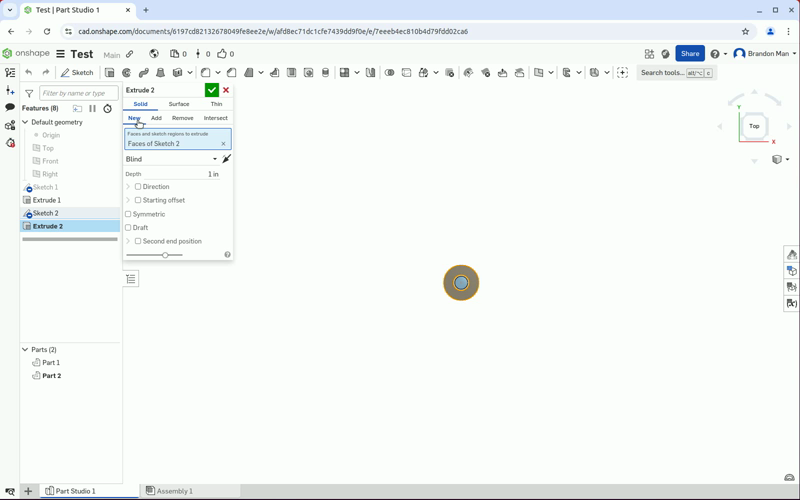
key(tab, 4)
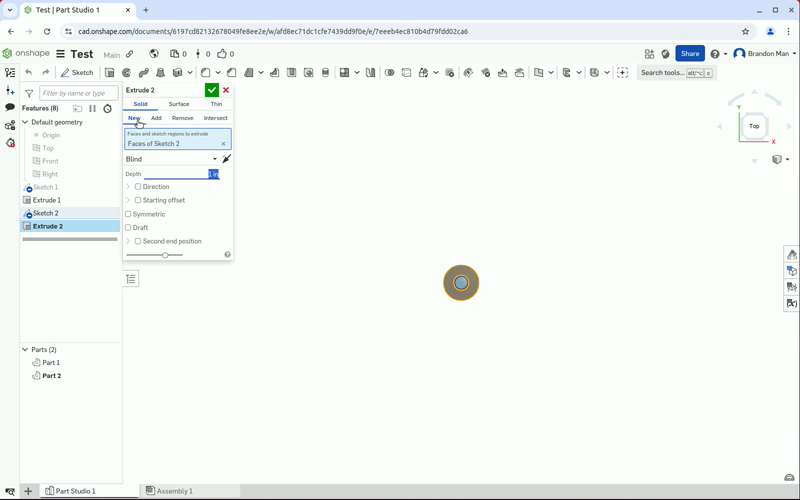
text(22.627)
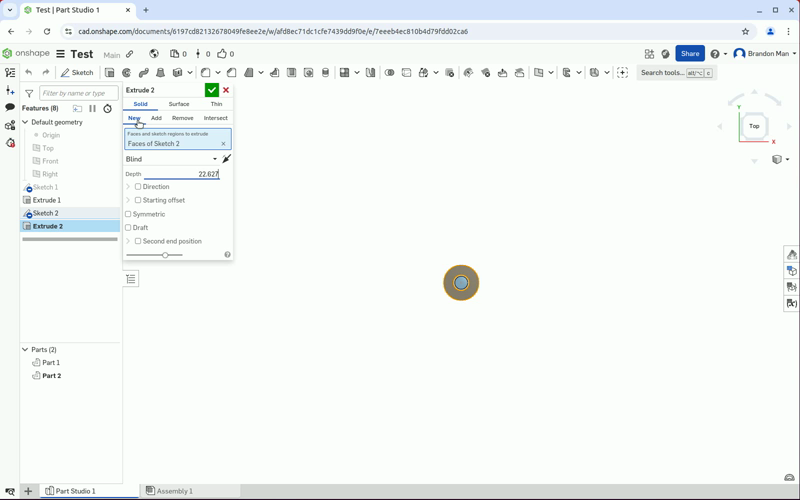
key(enter)
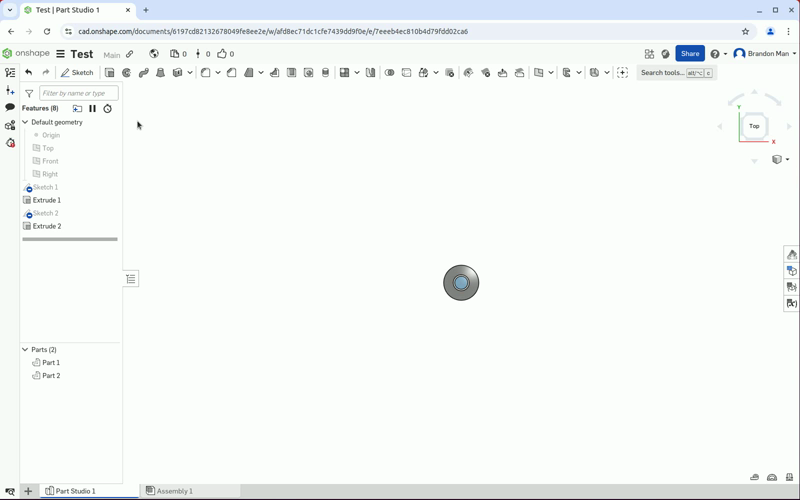
key(shift+h)
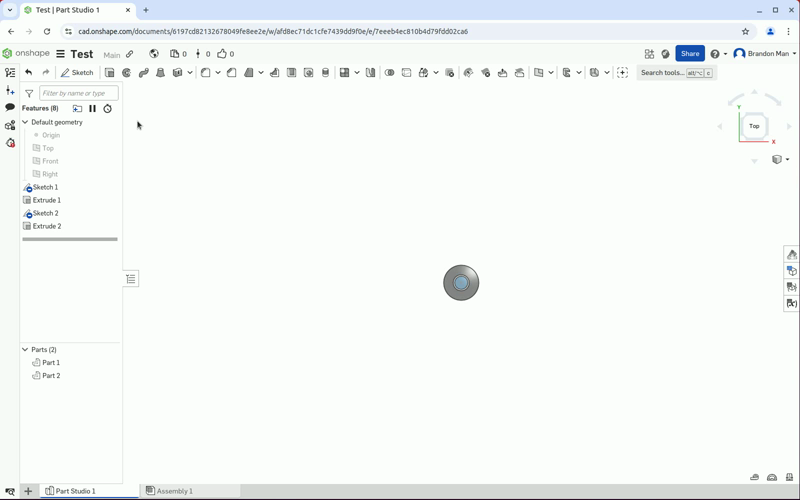
key(shift+h)
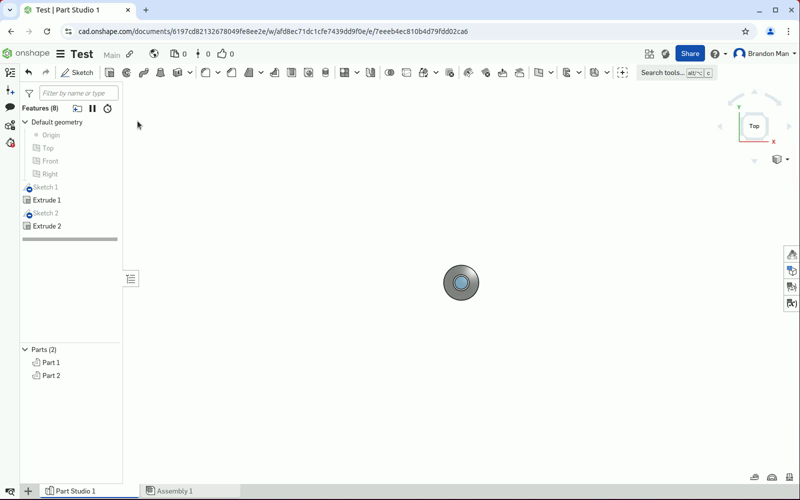
mouse_move(73, 189)
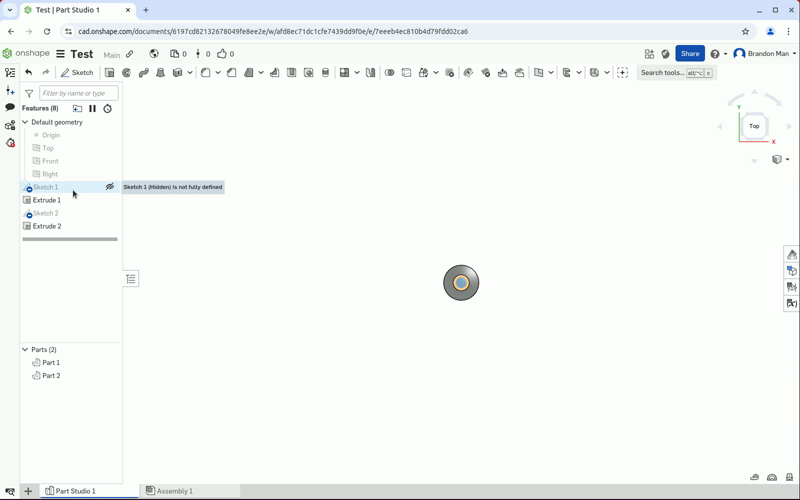
click(73, 189)
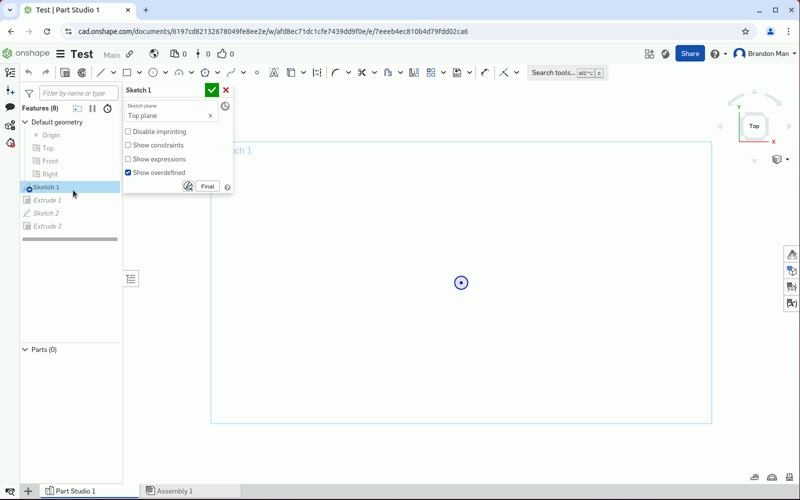
mouse_move(229, 92)
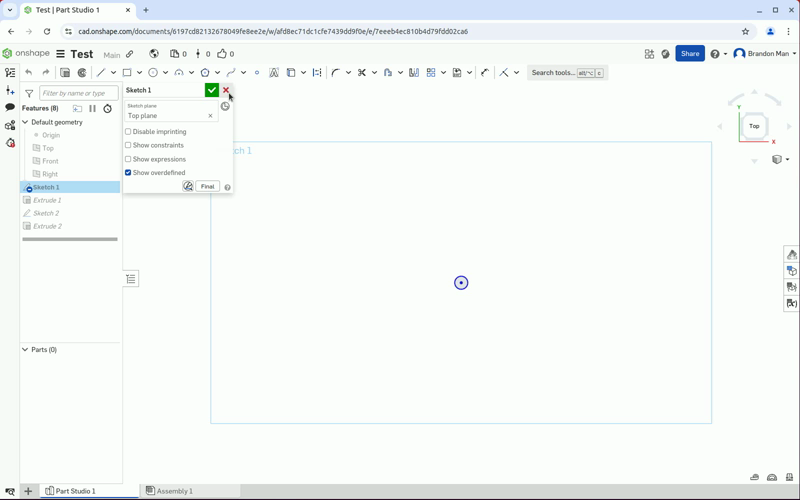
click(229, 92)
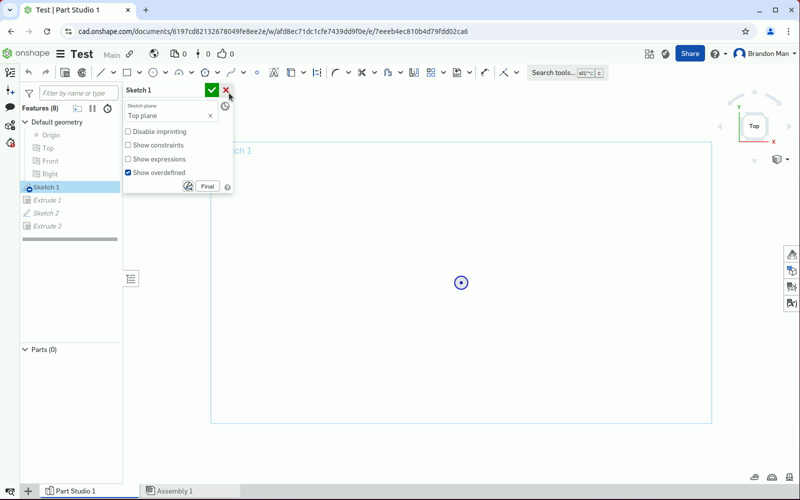
key(shift+s)
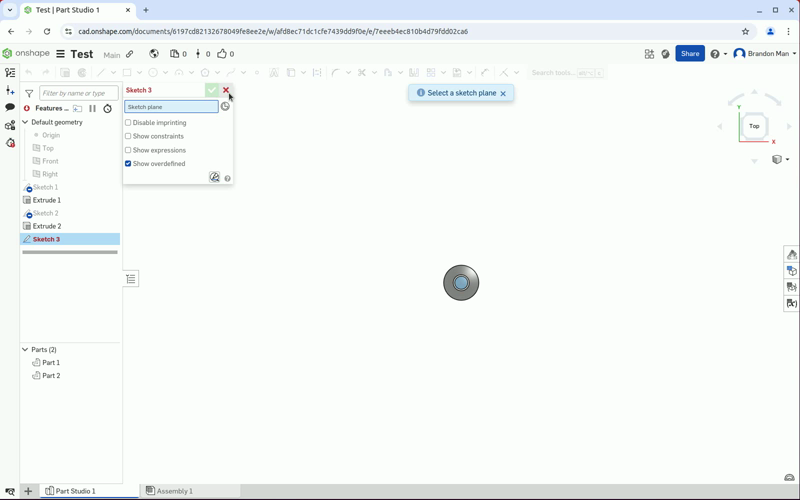
mouse_move(73, 150)
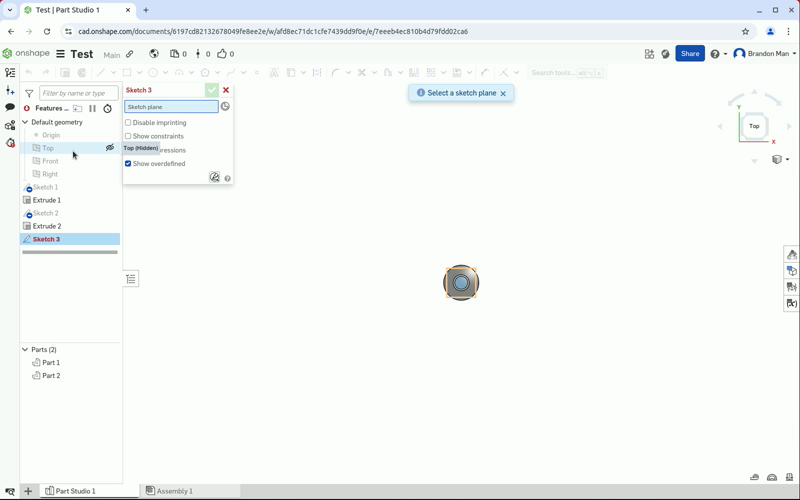
click(73, 150)
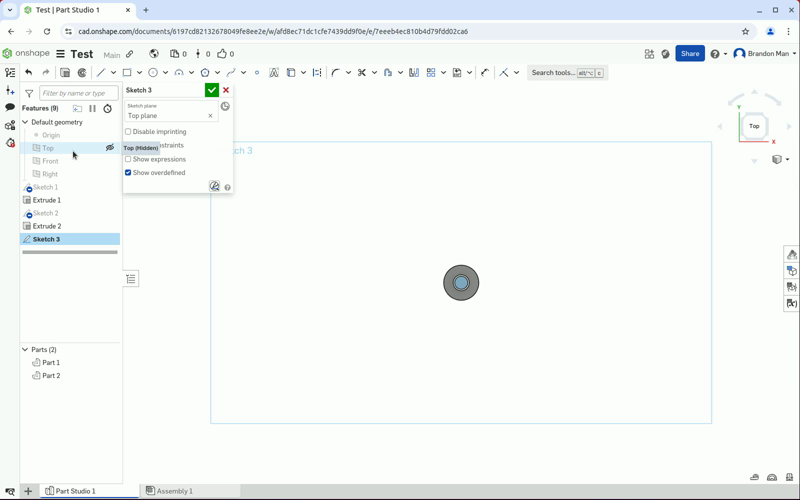
mouse_move(73, 352)
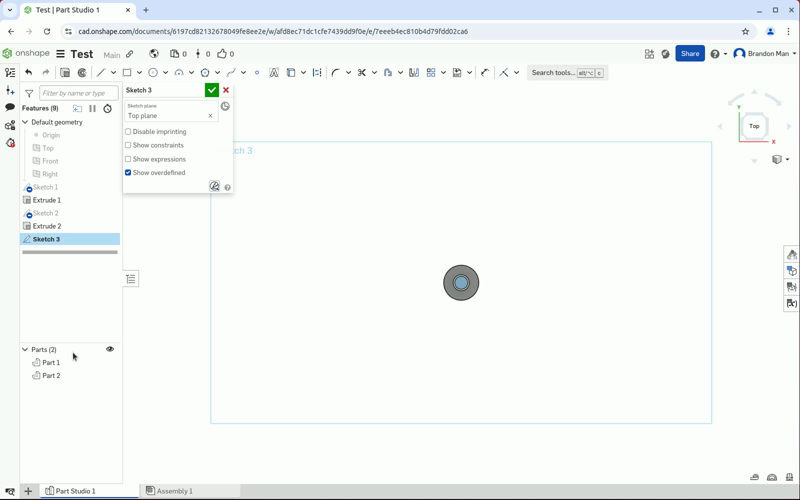
key(y)
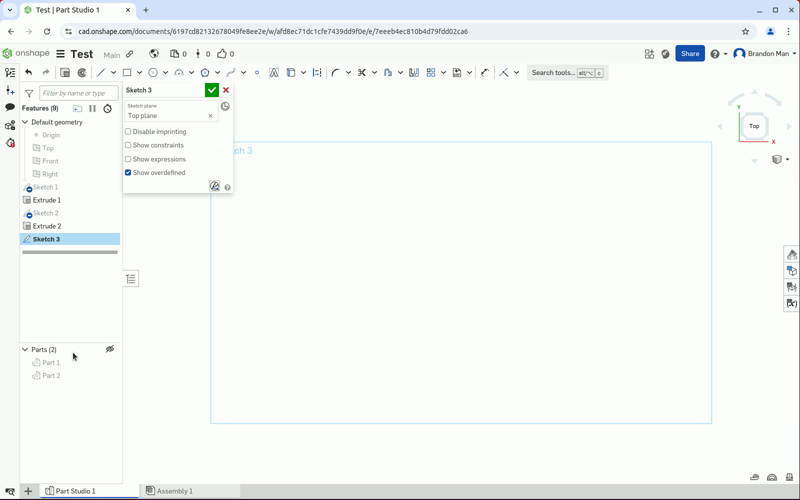
key(c)
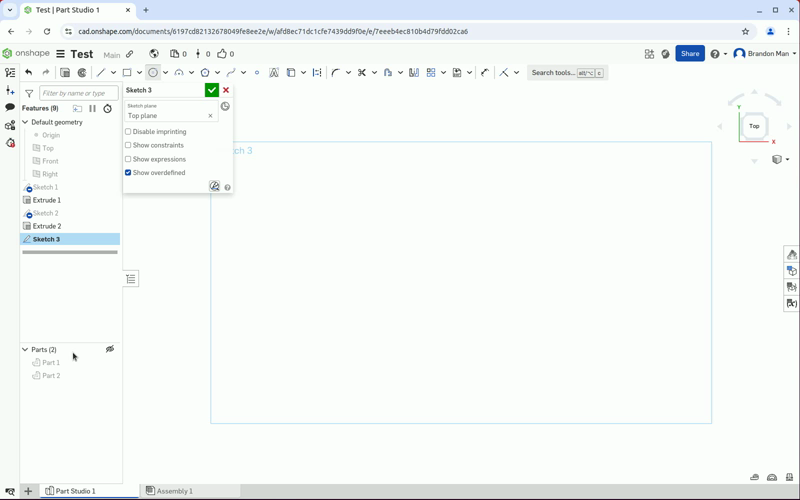
key_down(shift)
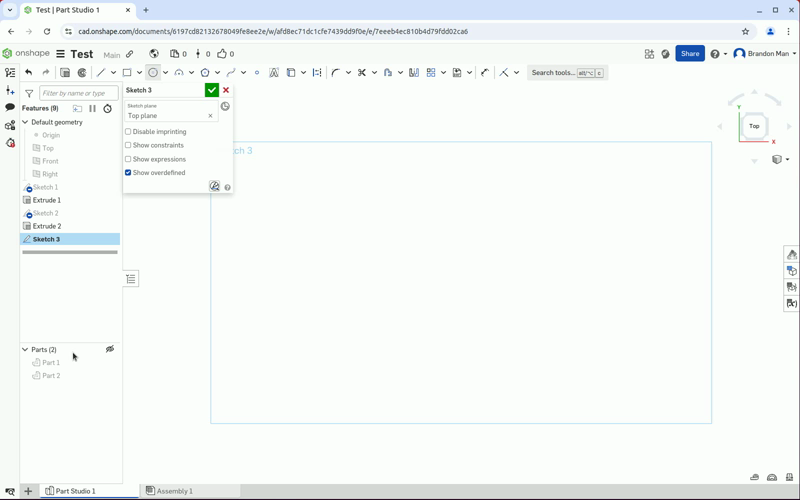
mouse_move(460, 282)
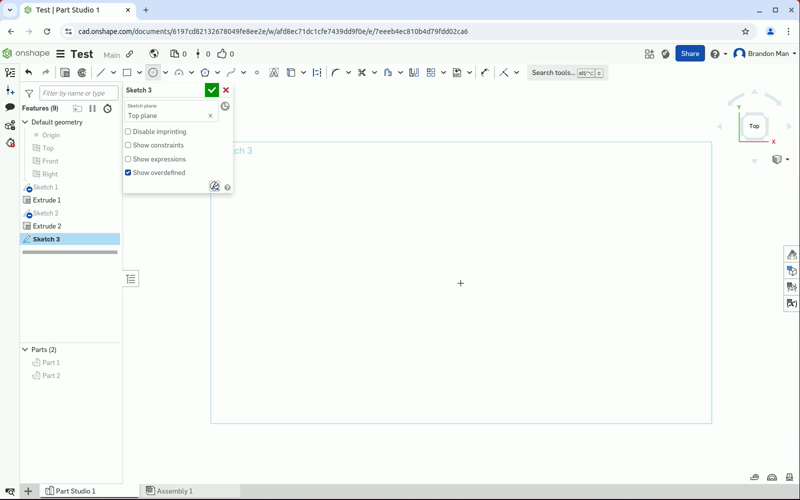
click(460, 282)
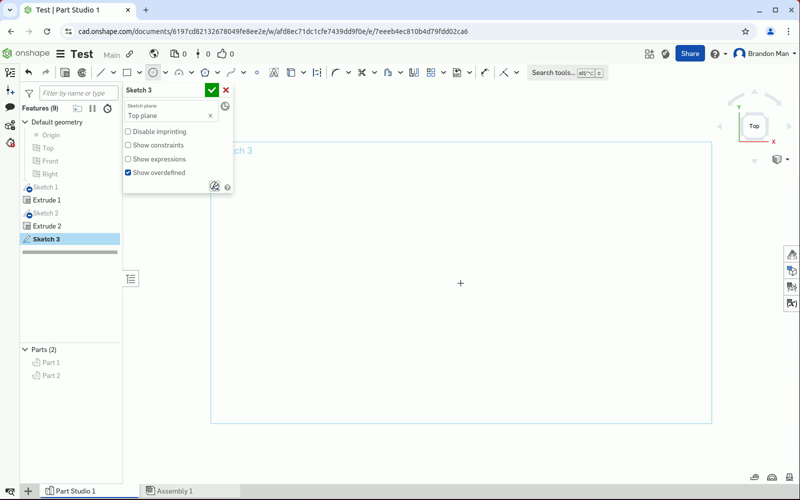
key_up(shift)
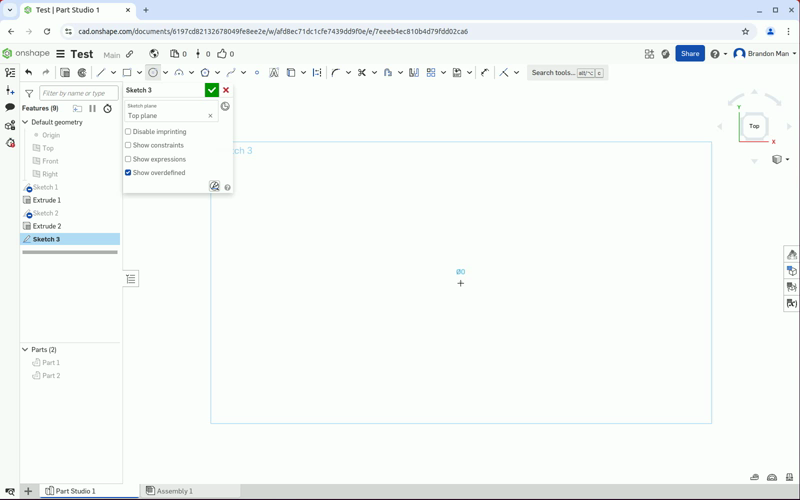
mouse_move(468, 282)
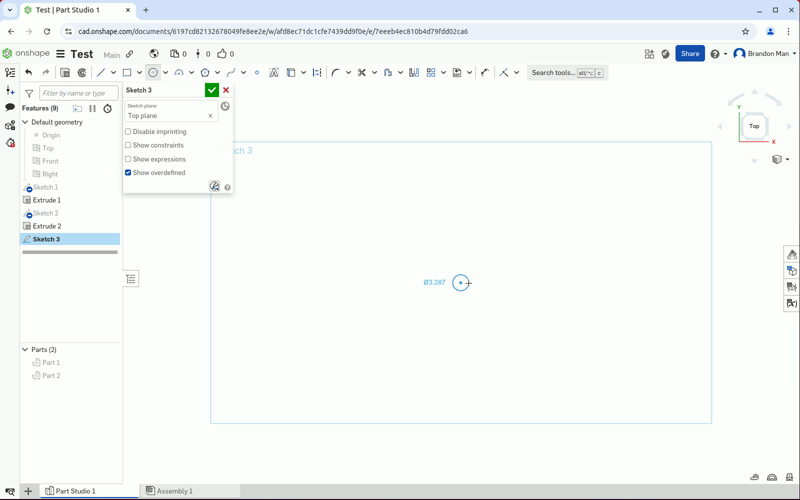
click(468, 282)
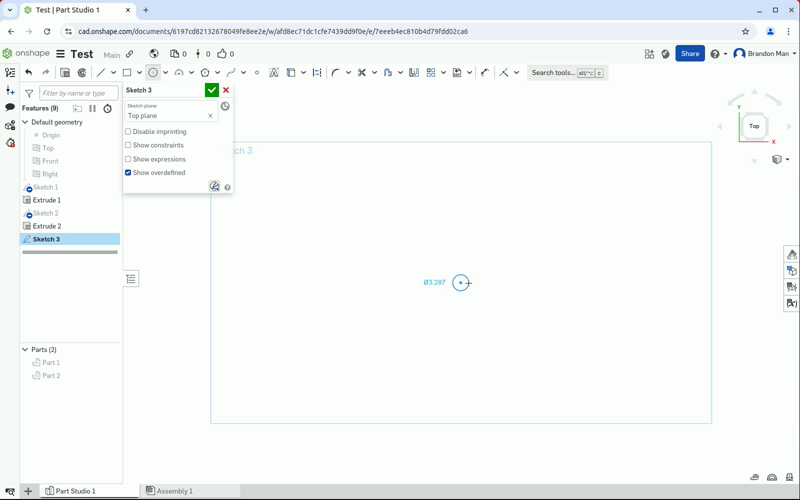
key(esc)
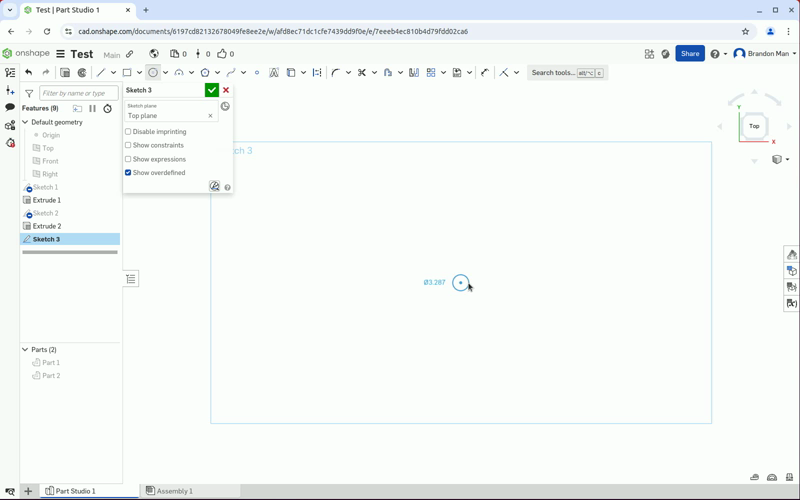
key(c)
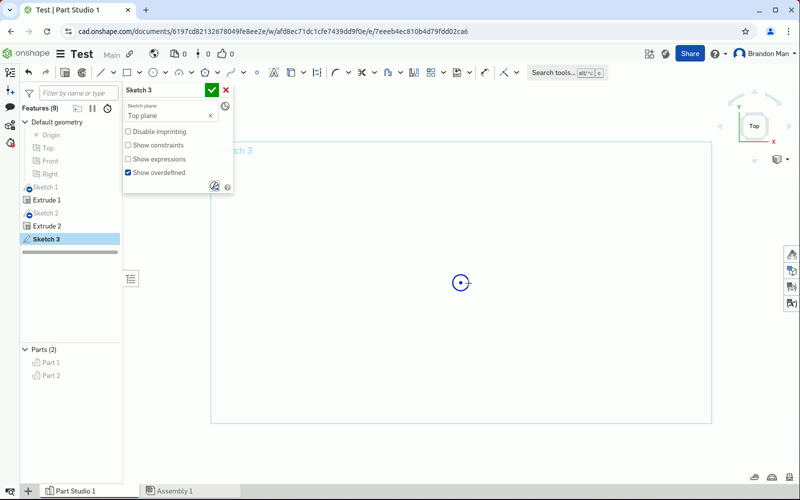
key_down(shift)
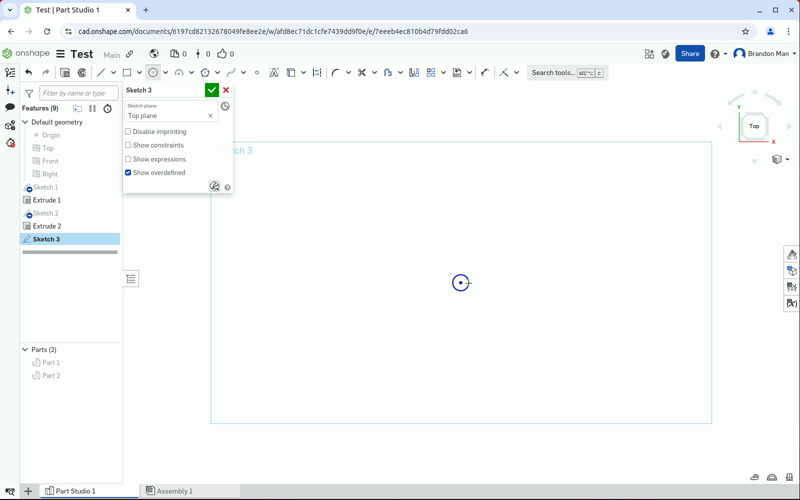
mouse_move(460, 282)
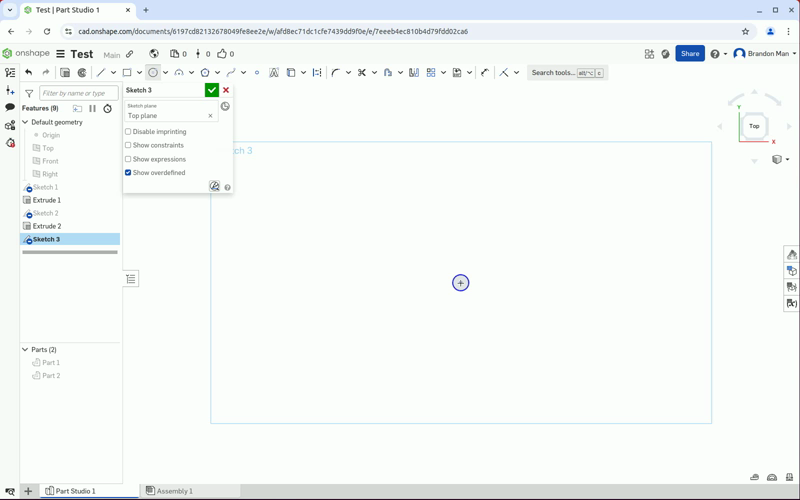
click(460, 282)
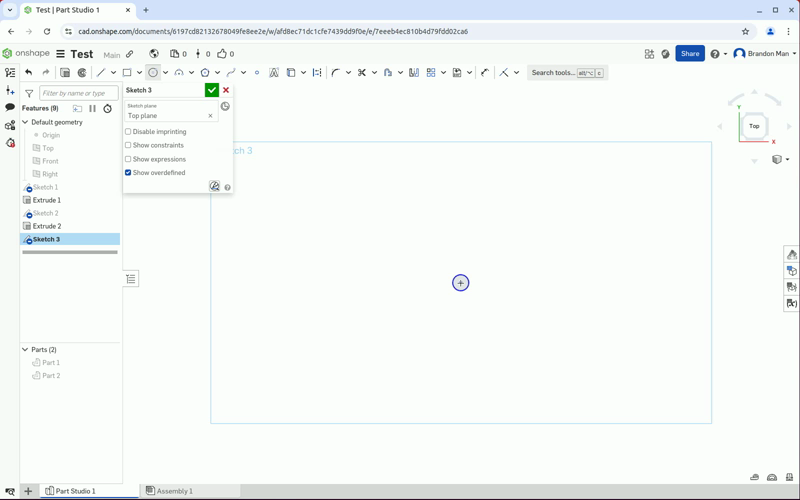
key_up(shift)
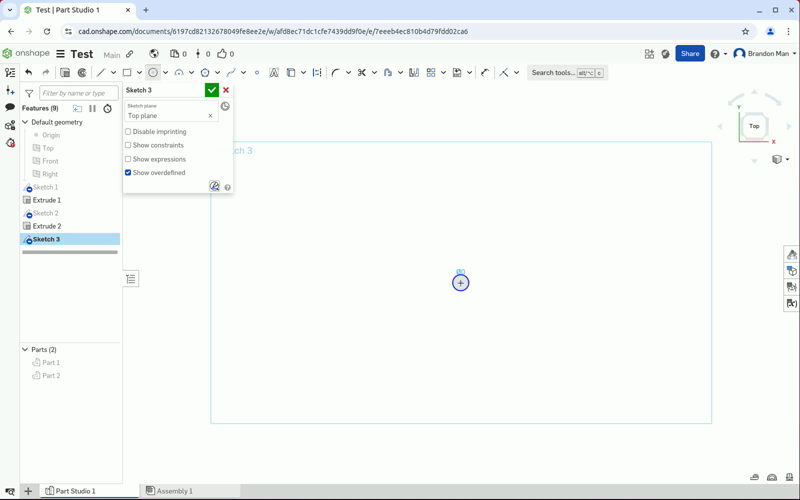
mouse_move(467, 282)
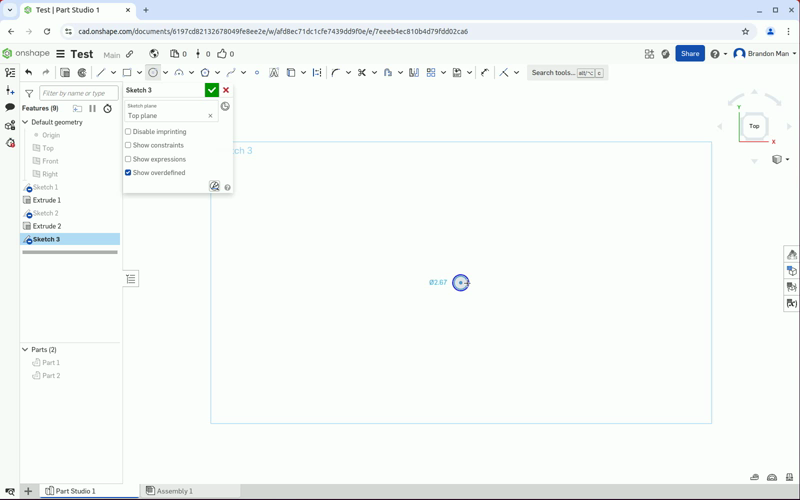
scroll(6)
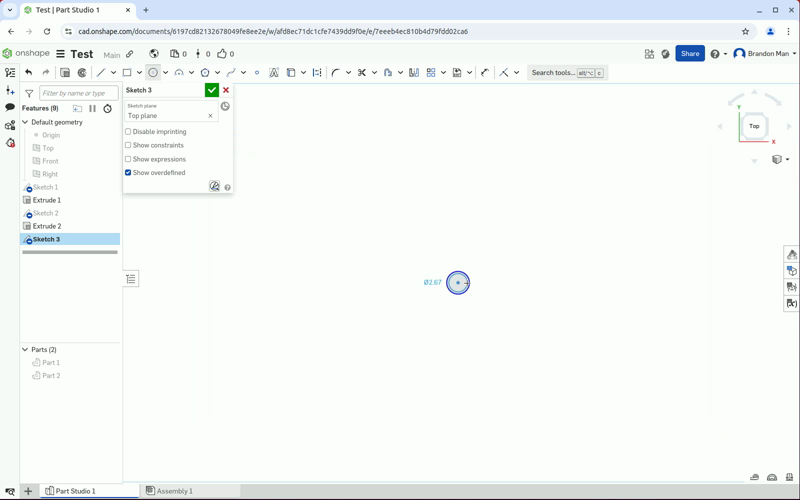
scroll(6)
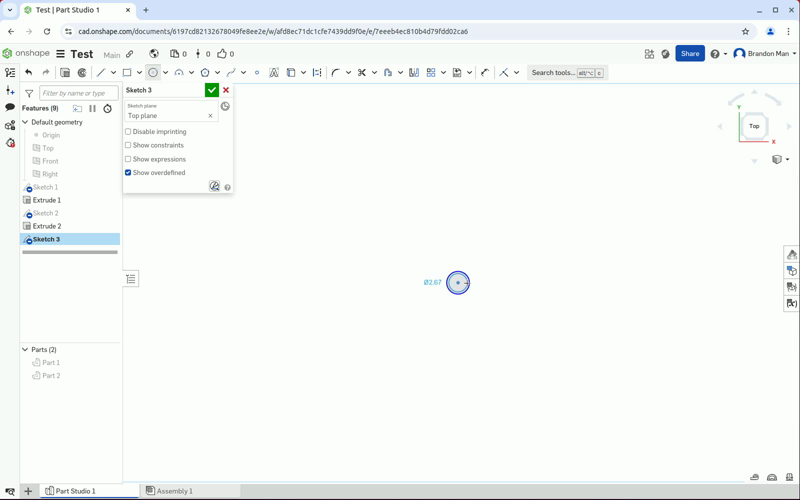
scroll(6)
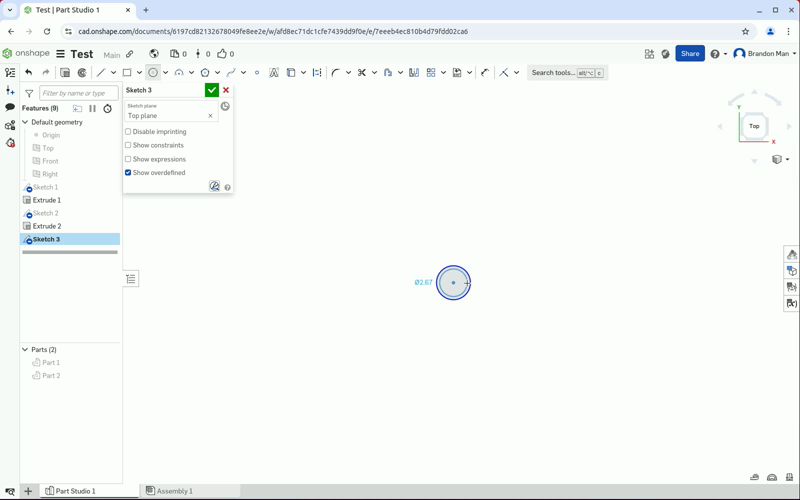
scroll(6)
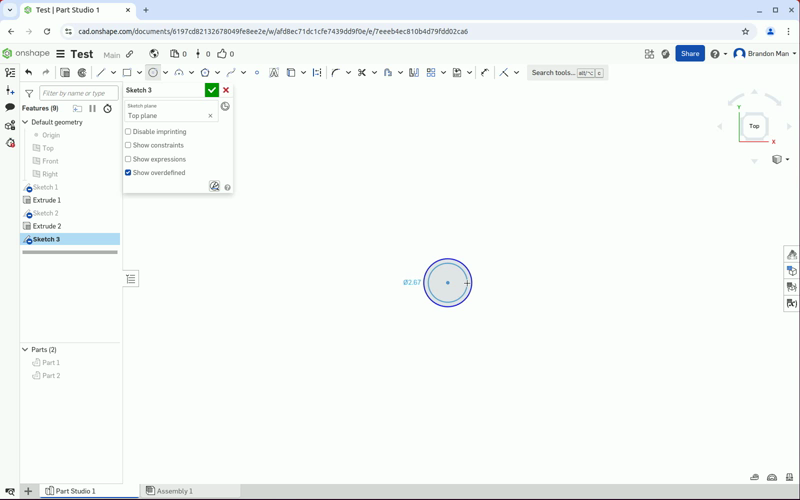
scroll(6)
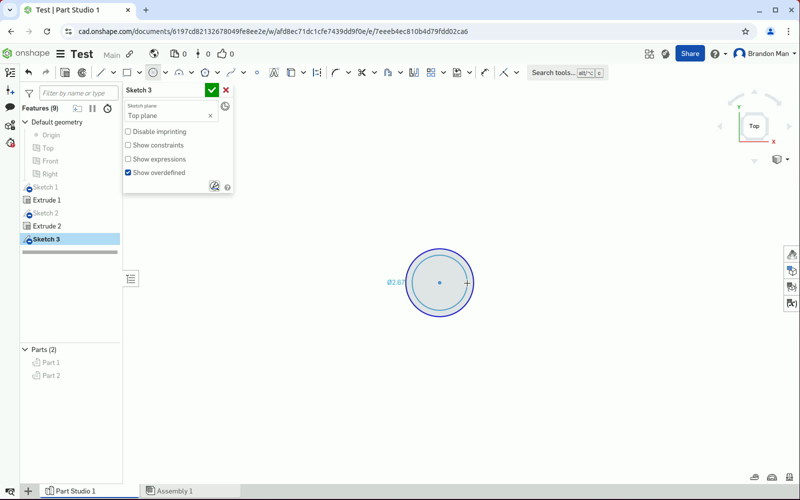
scroll(6)
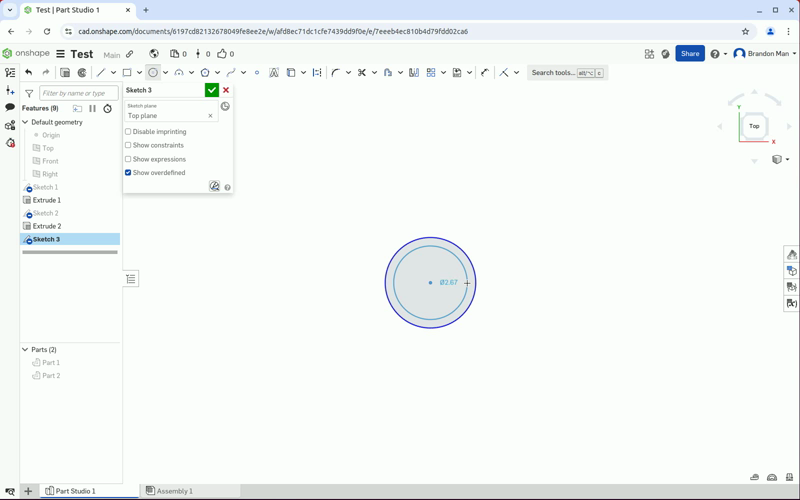
scroll(6)
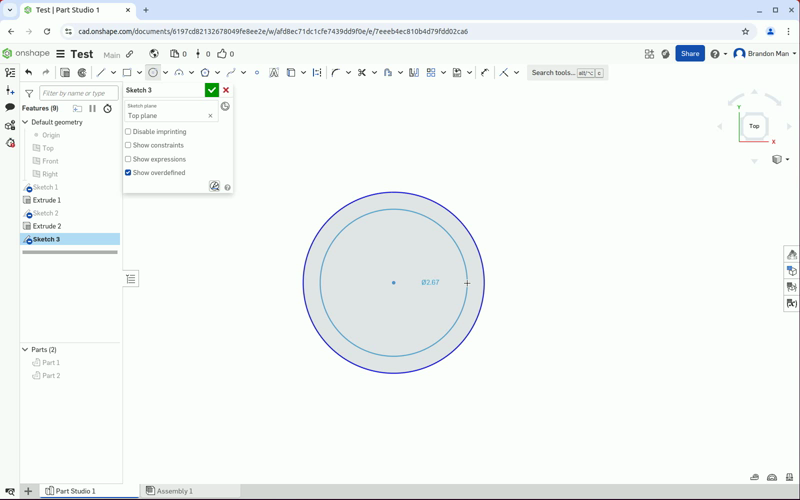
click(467, 282)
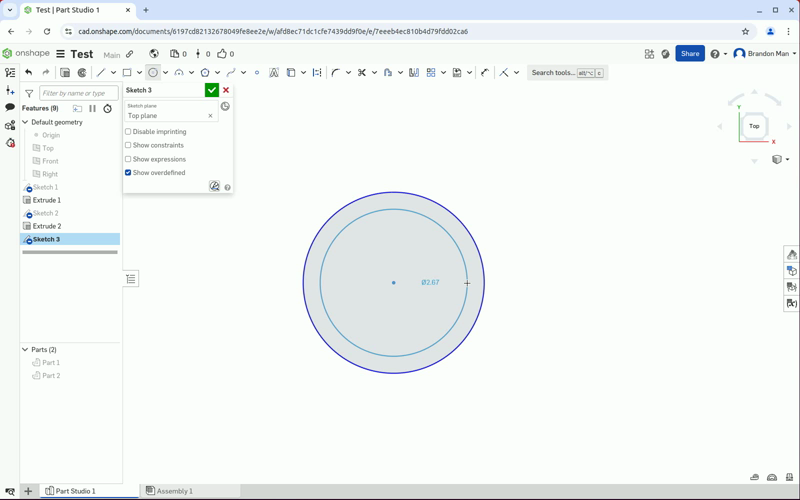
scroll(-6)
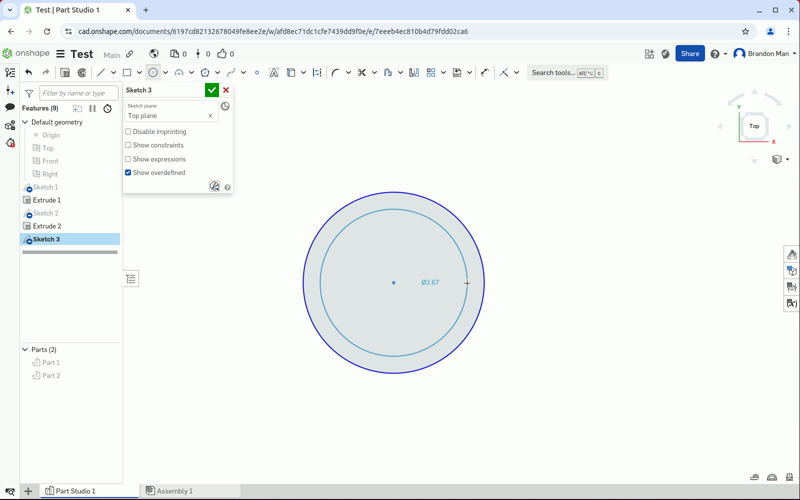
scroll(-6)
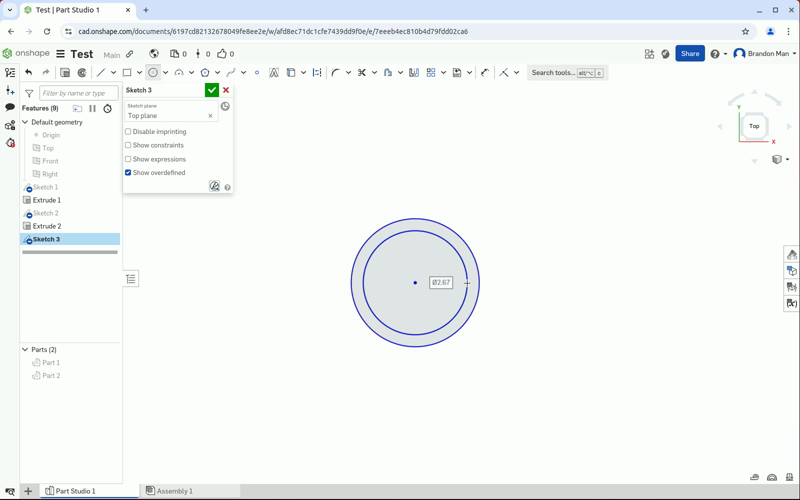
scroll(-6)
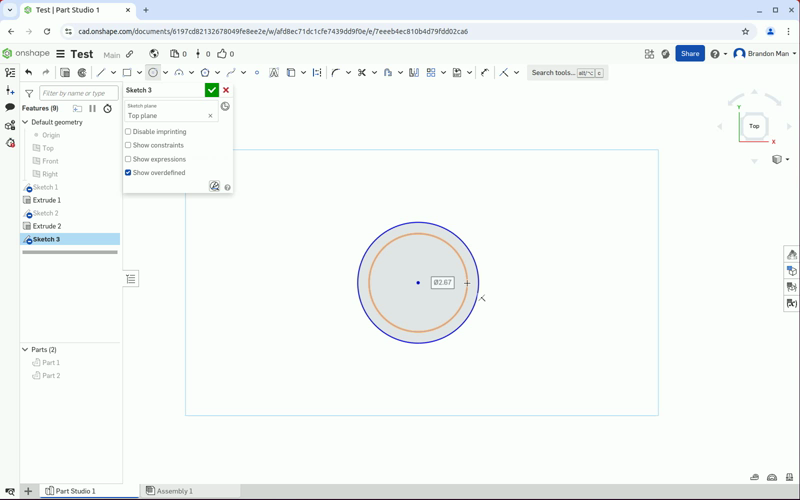
scroll(-6)
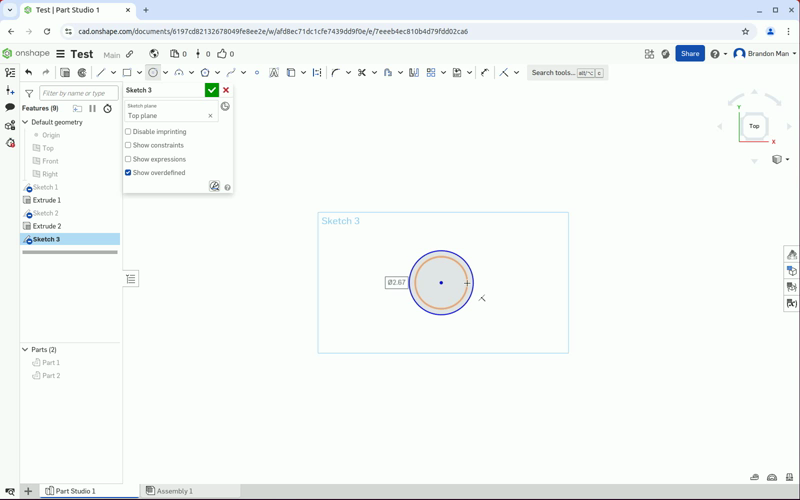
scroll(-6)
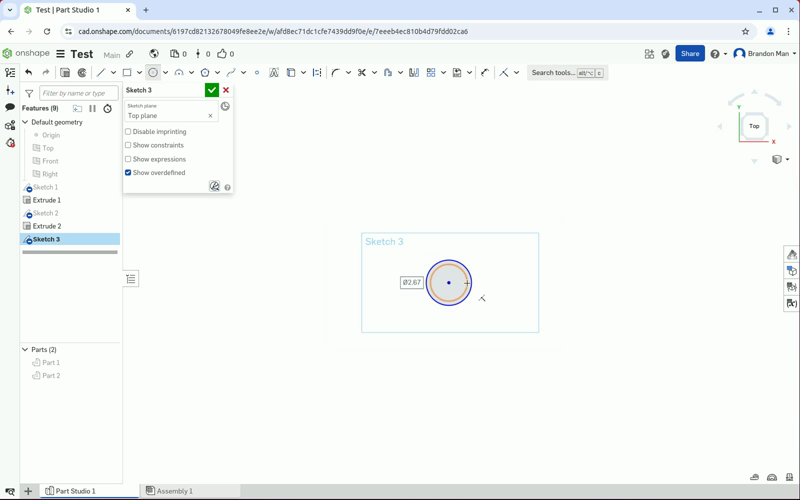
scroll(-6)
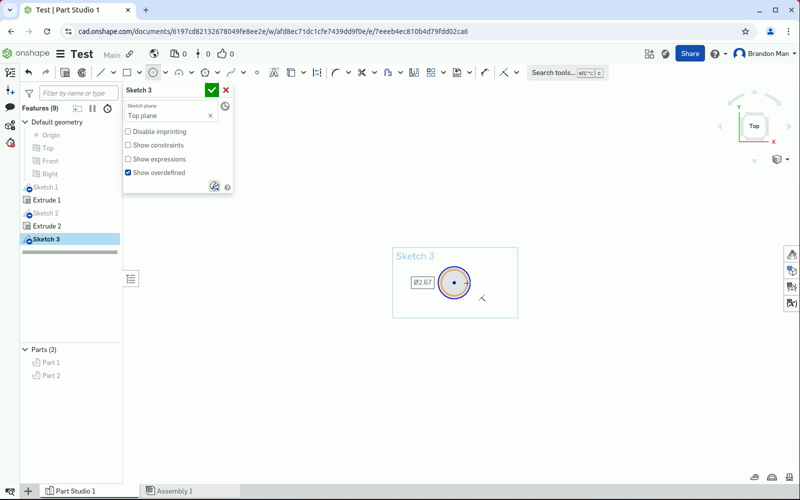
scroll(-6)
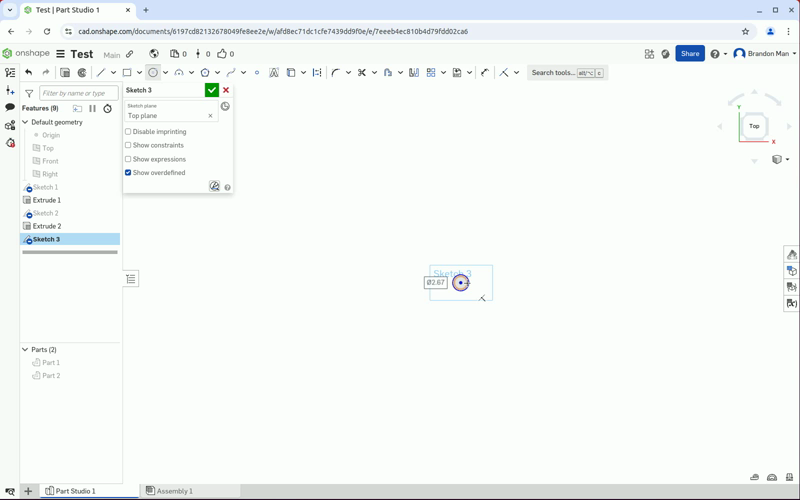
key(esc)
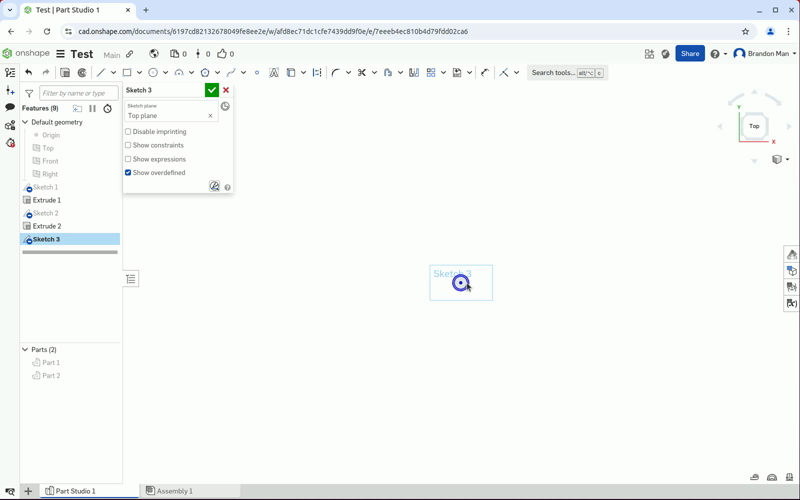
mouse_move(467, 283)
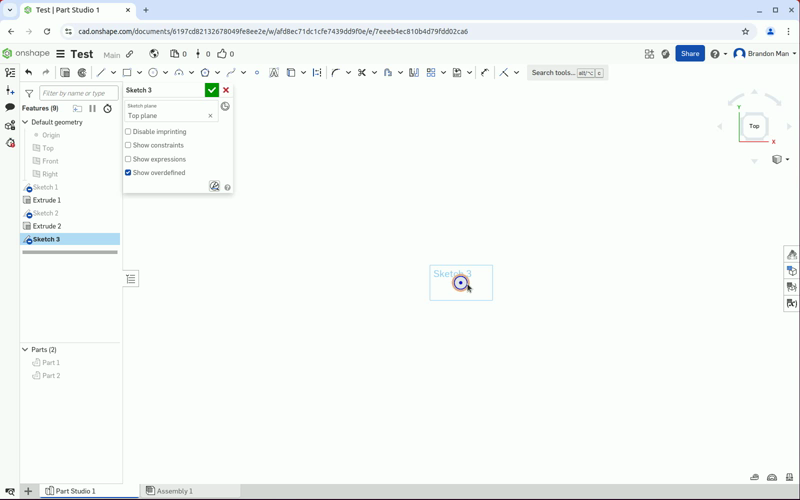
scroll(6)
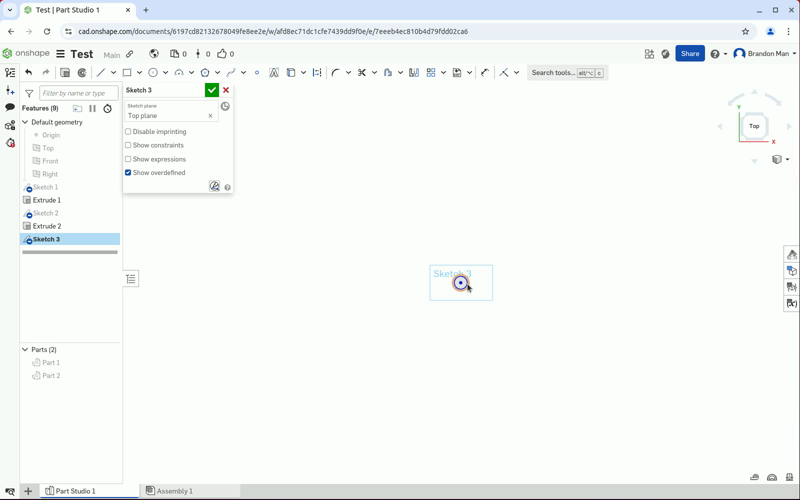
scroll(6)
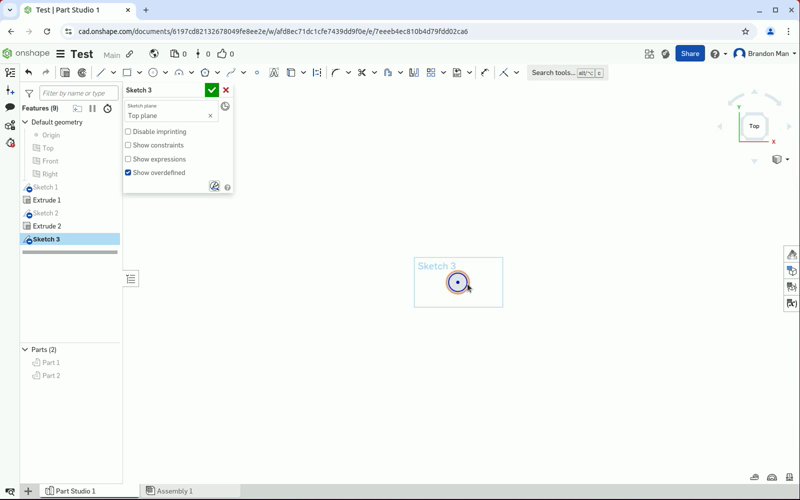
scroll(6)
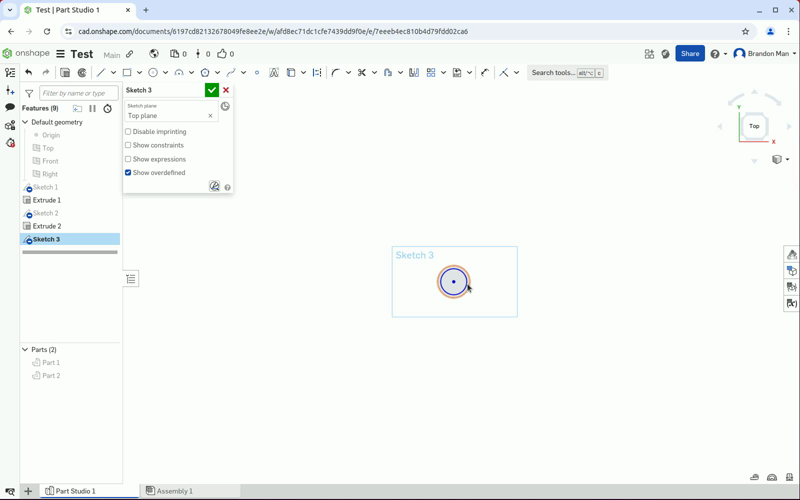
scroll(6)
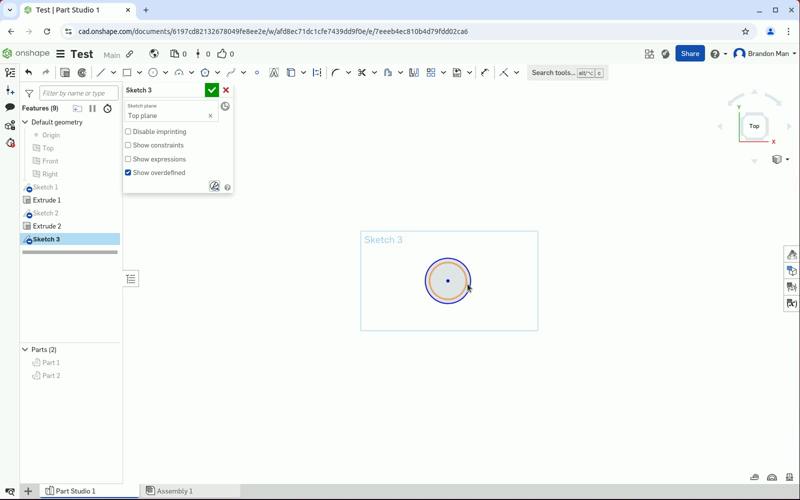
scroll(6)
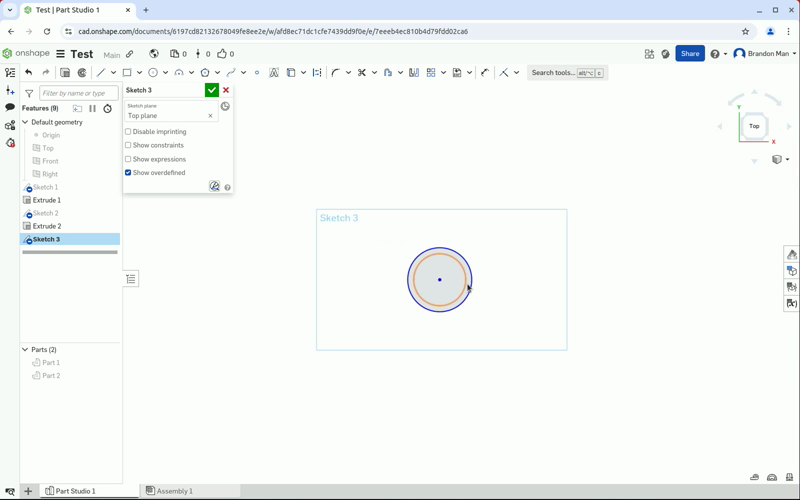
scroll(6)
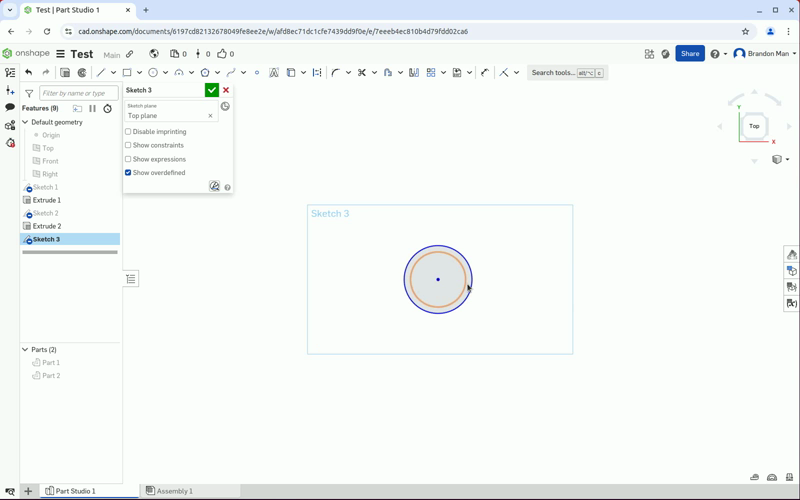
scroll(6)
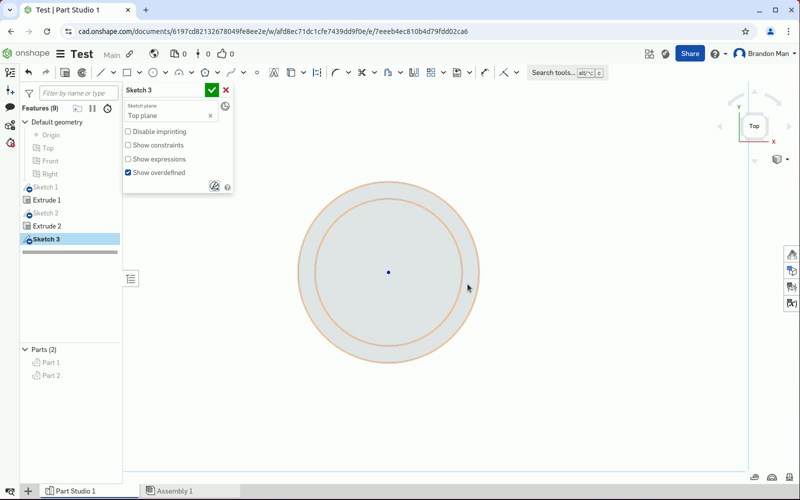
click(467, 283)
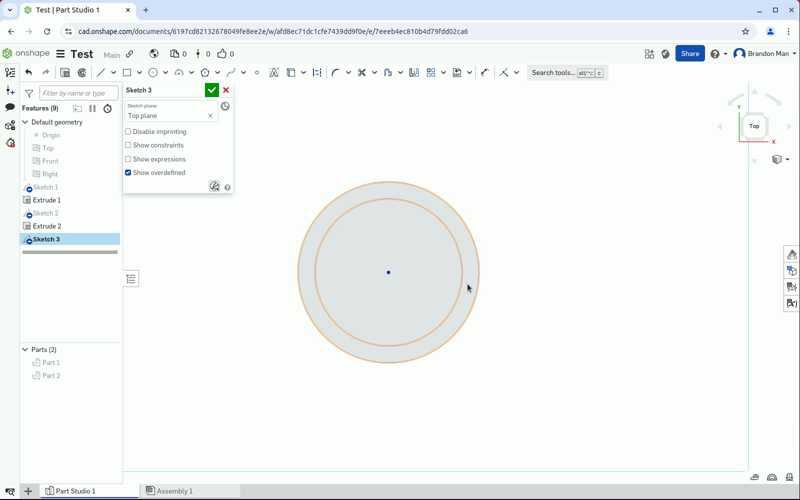
scroll(-6)
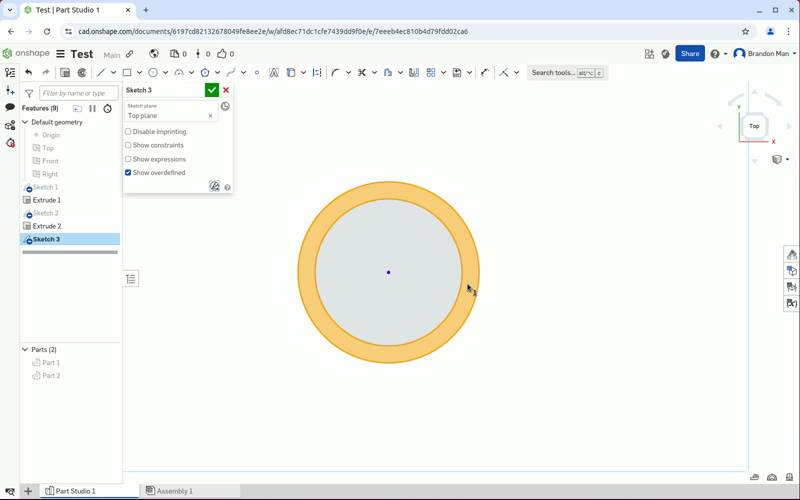
scroll(-6)
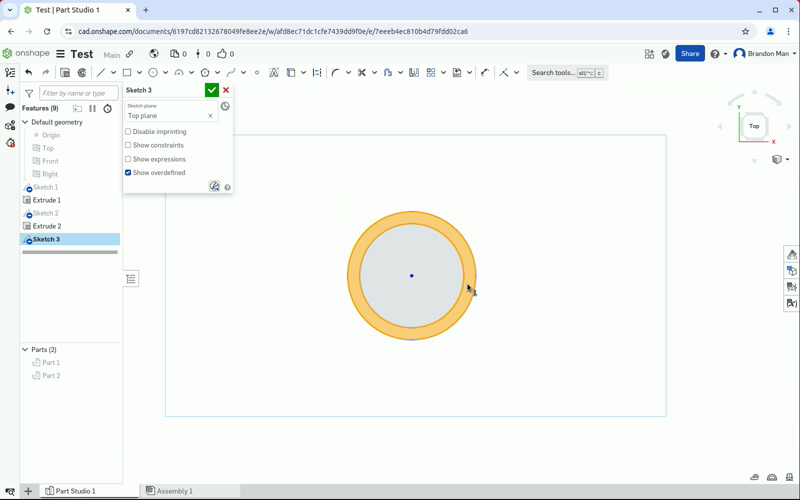
scroll(-6)
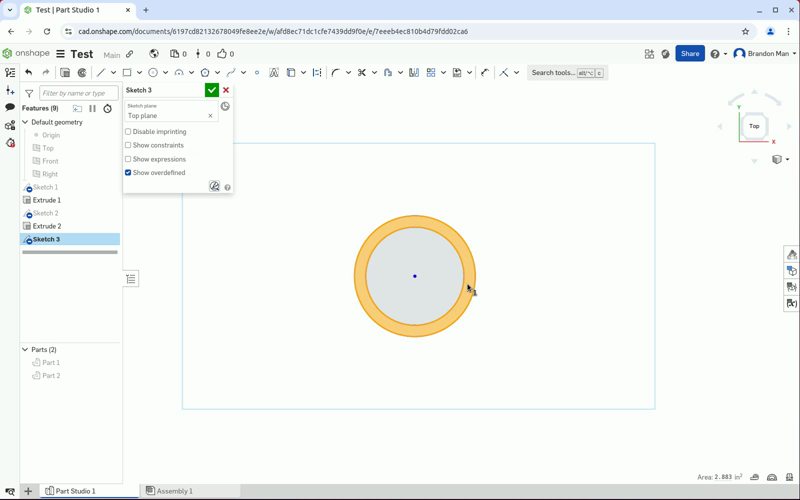
scroll(-6)
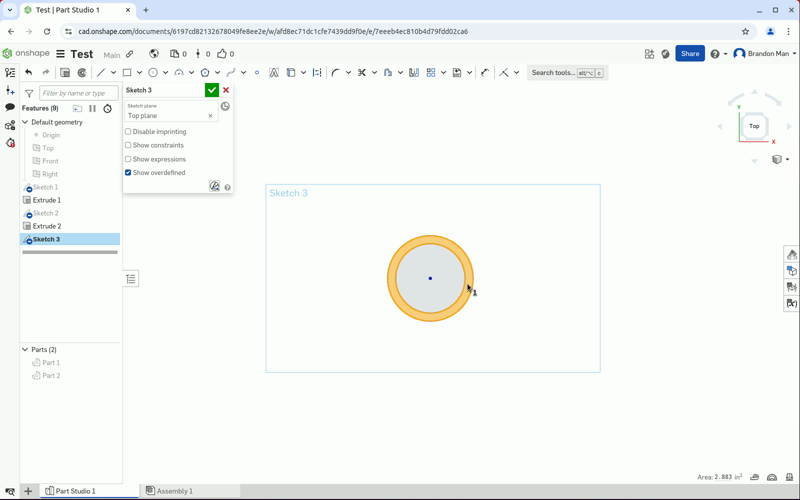
scroll(-6)
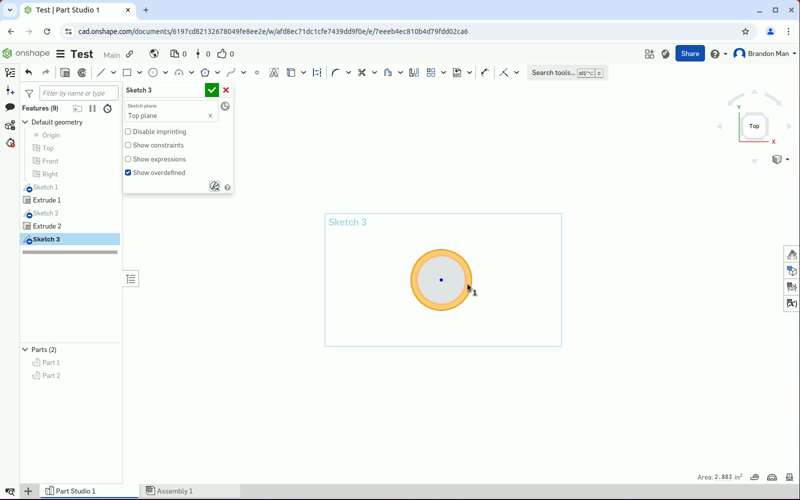
scroll(-6)
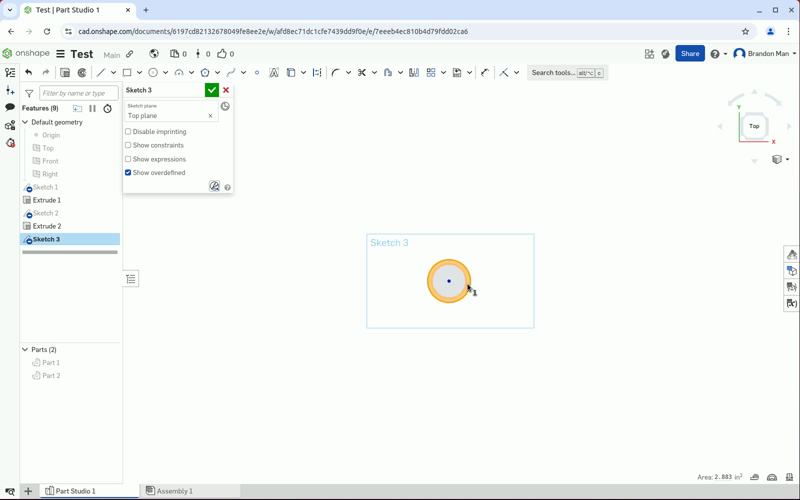
scroll(-6)
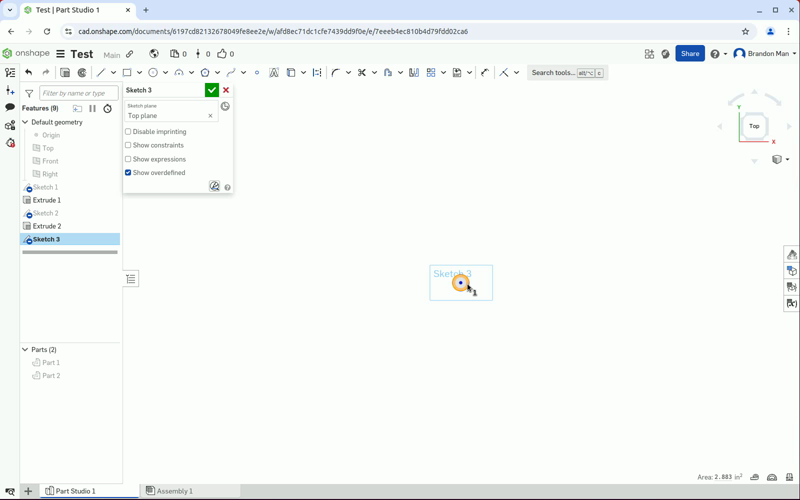
mouse_move(73, 352)
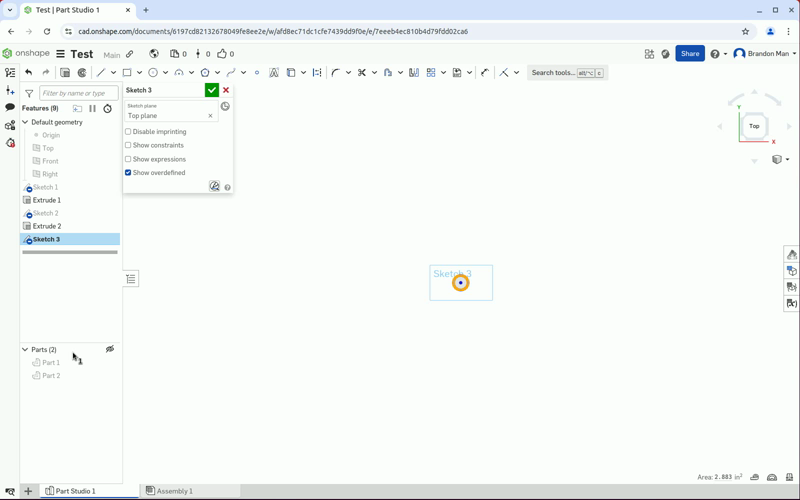
key(shift+y)
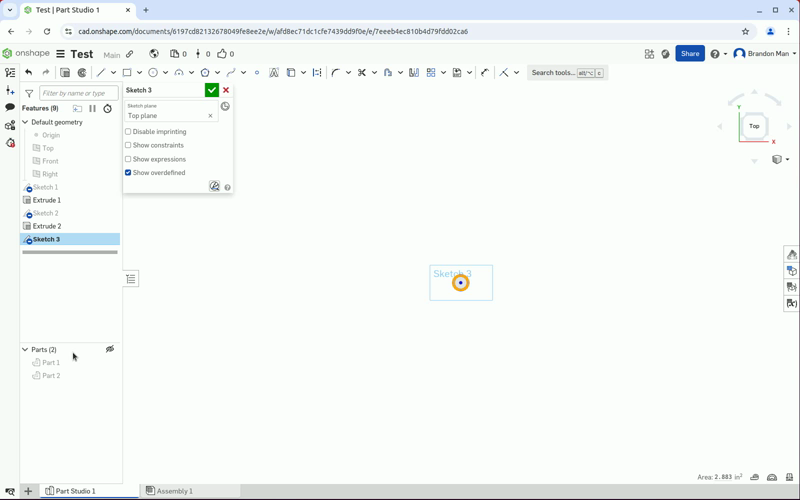
key(shift+e)
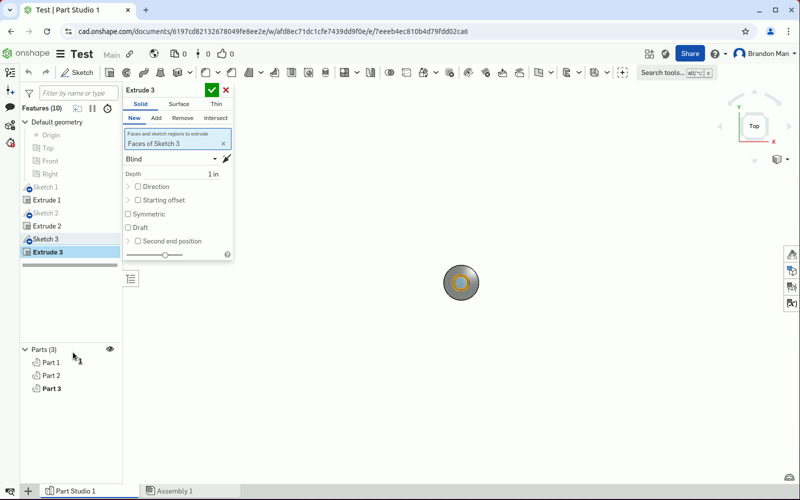
mouse_move(143, 106)
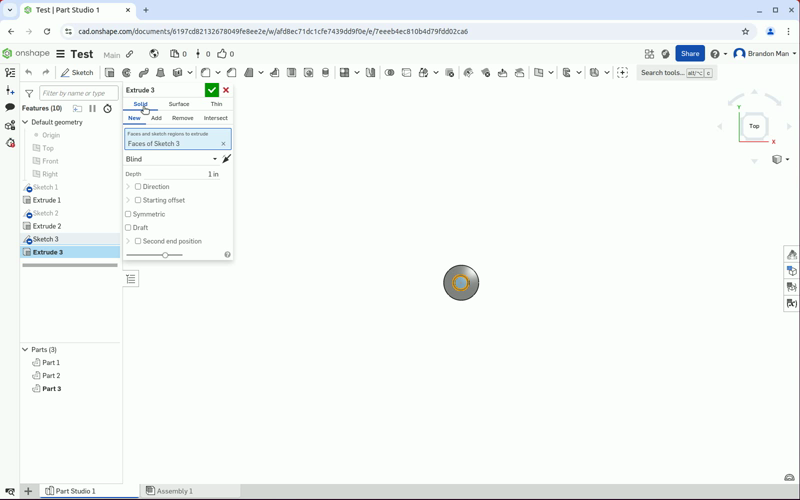
click(143, 106)
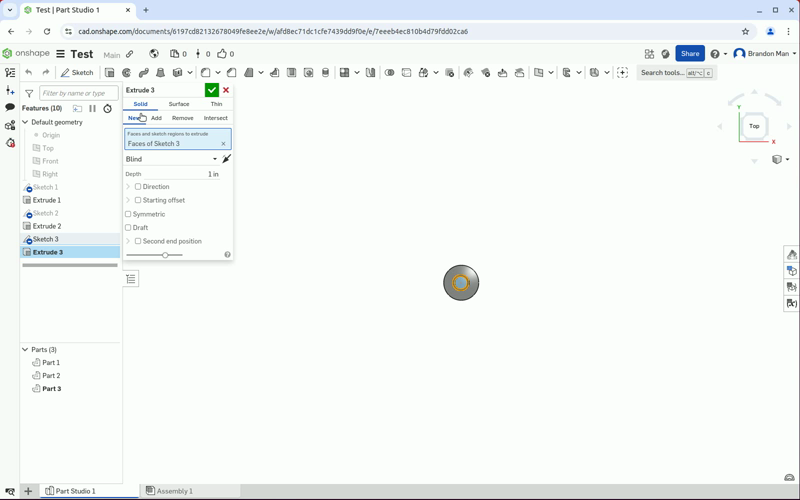
mouse_move(137, 120)
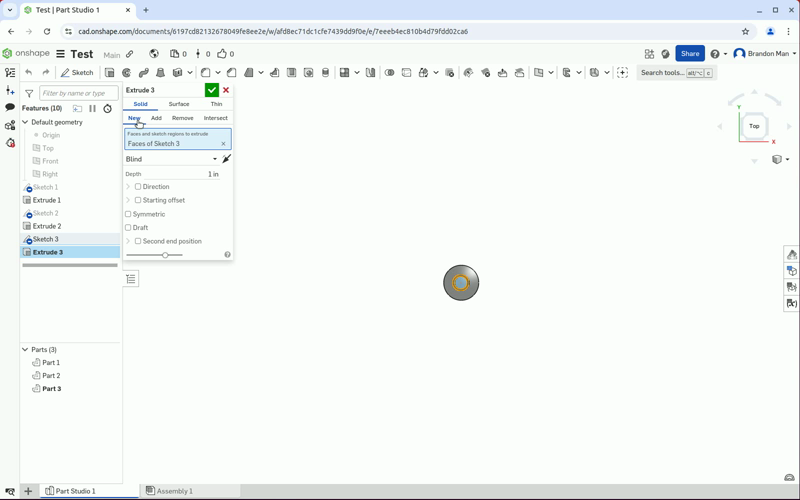
click(137, 120)
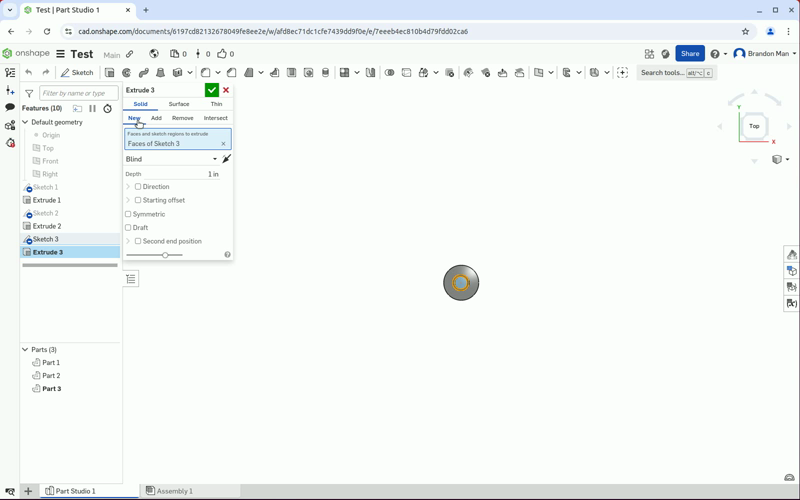
key(tab, 4)
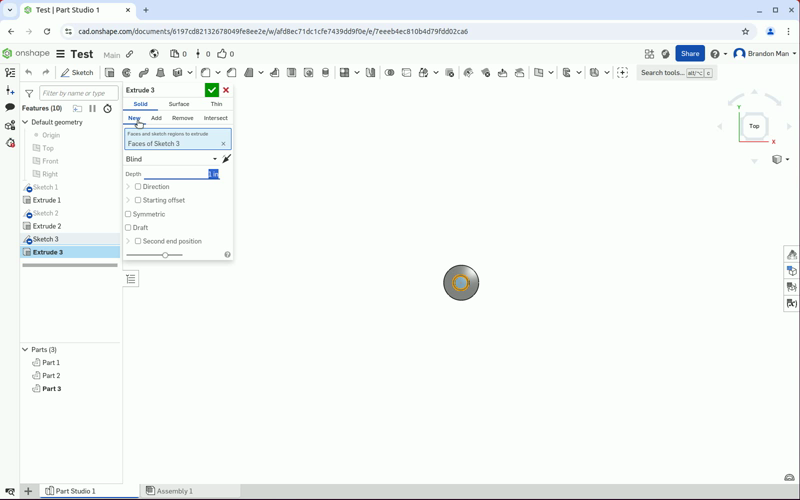
text(22.627)
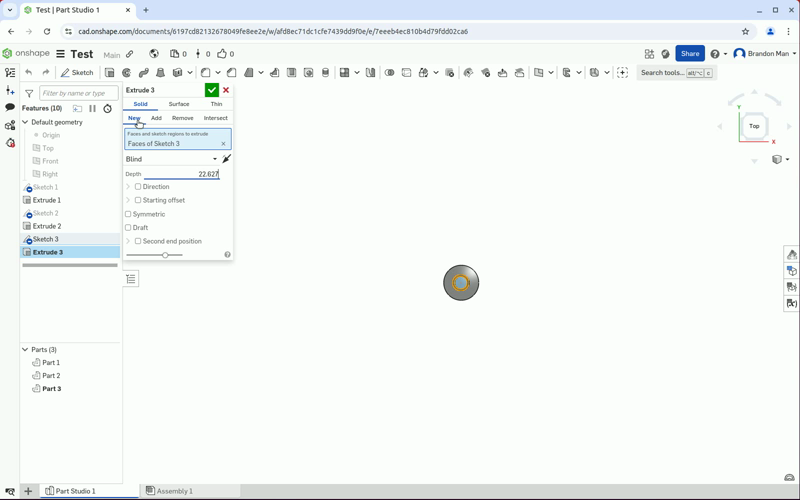
key(enter)
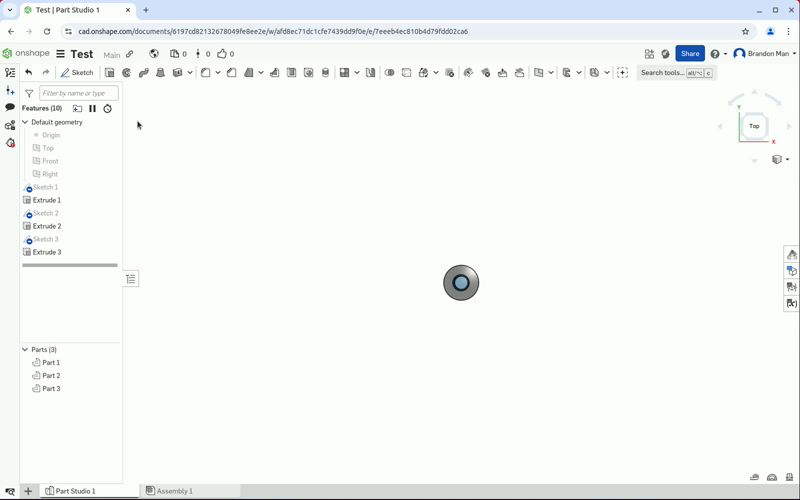
key(shift+h)
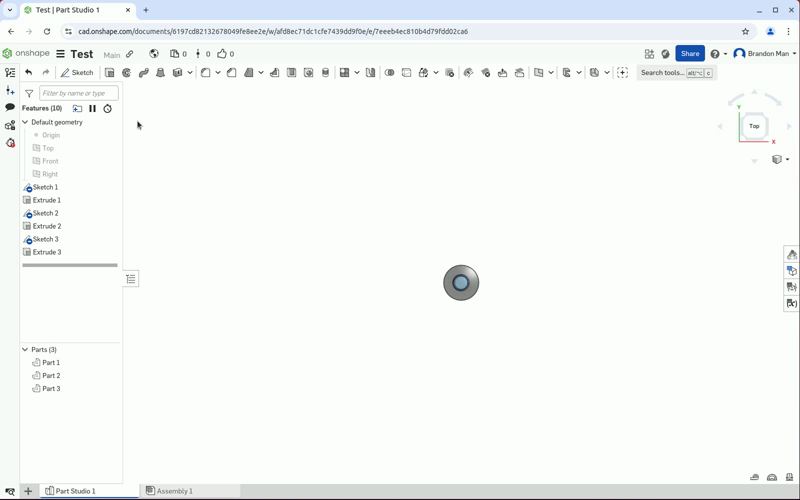
key(shift+h)
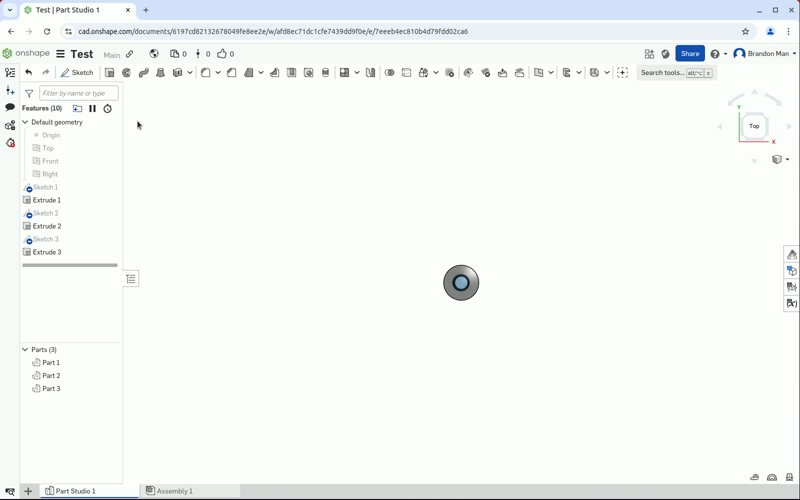
mouse_move(73, 189)
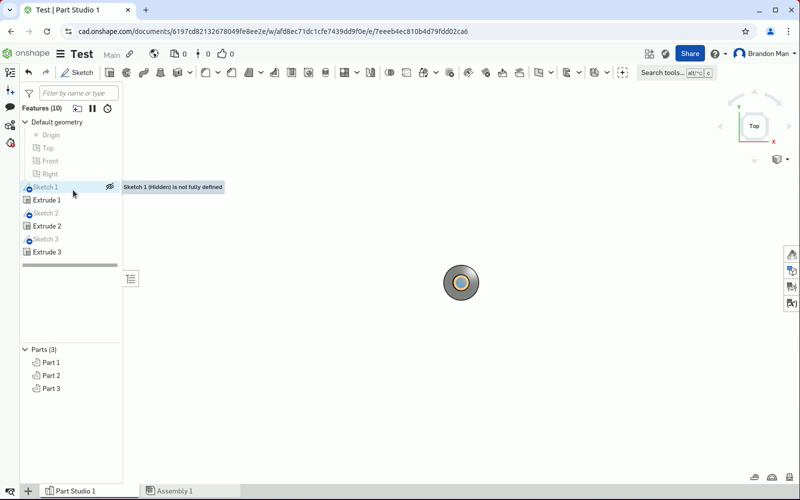
click(73, 189)
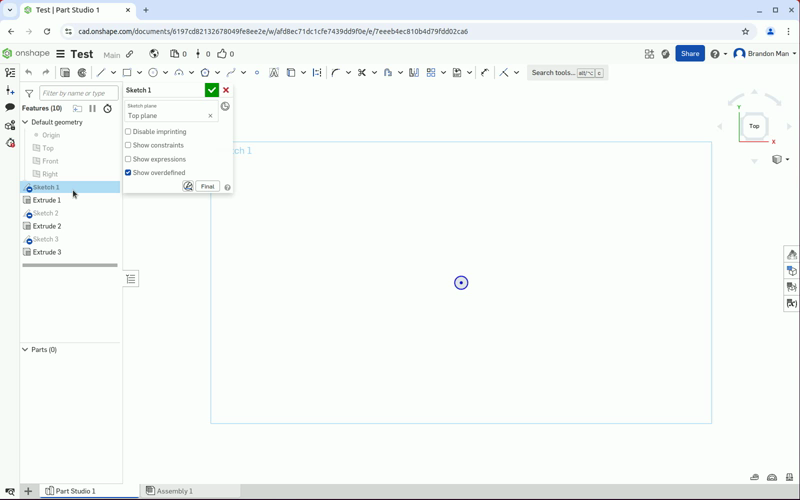
mouse_move(229, 92)
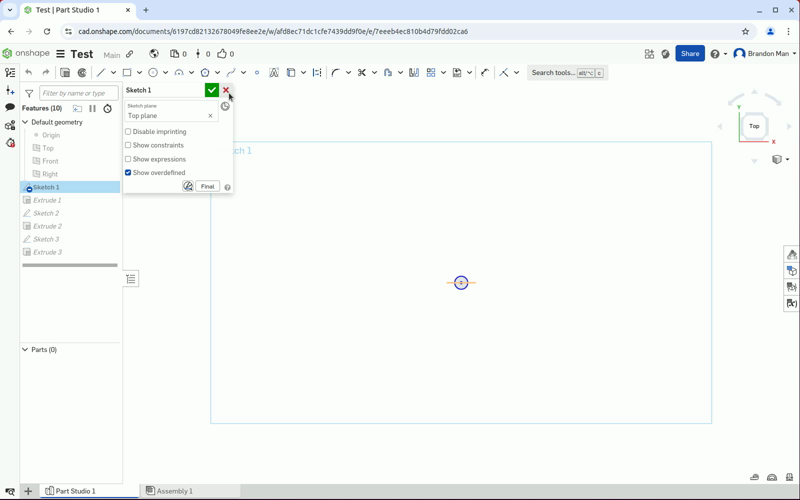
click(229, 92)
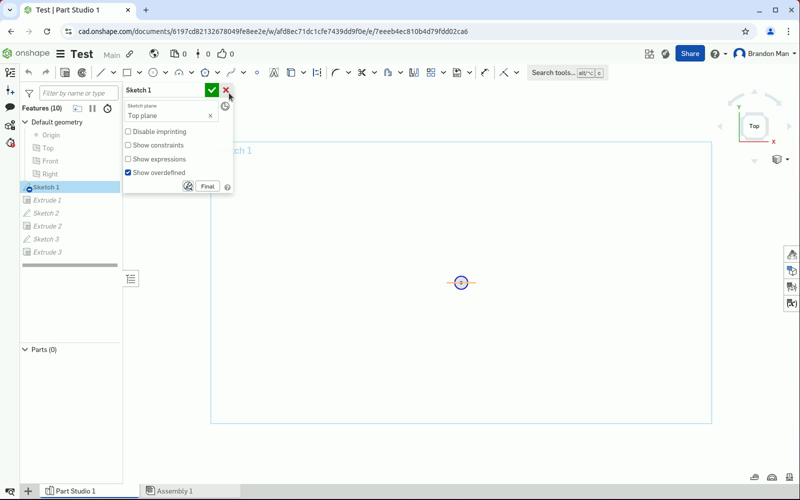
key(shift+s)
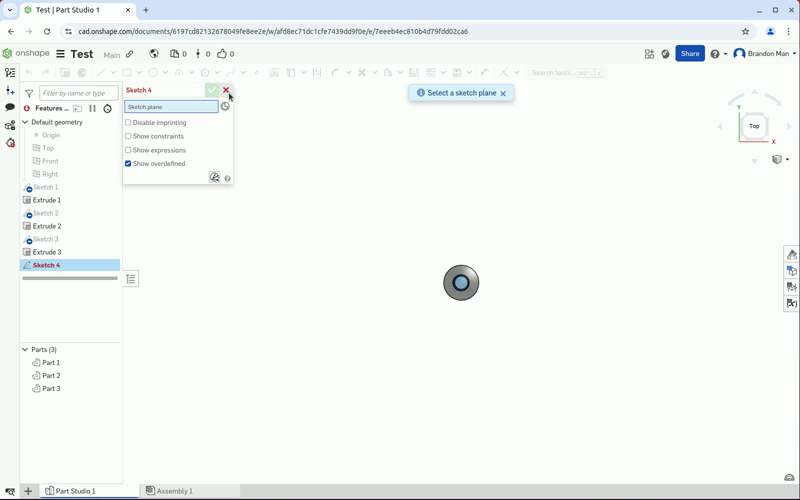
mouse_move(73, 150)
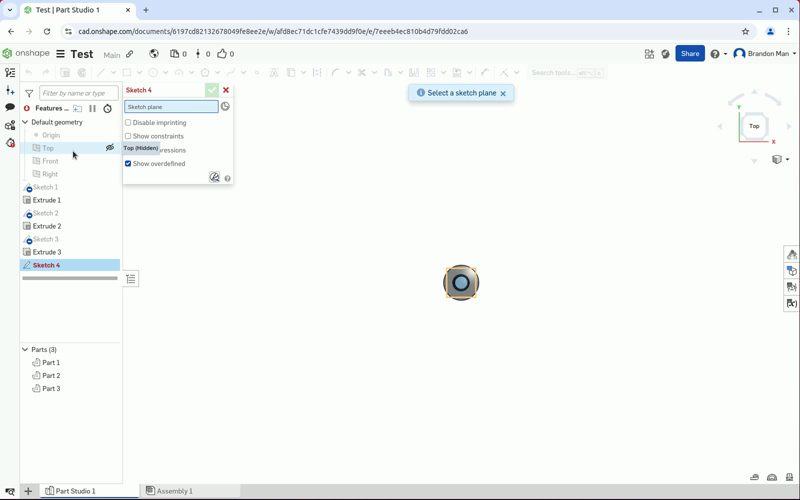
click(73, 150)
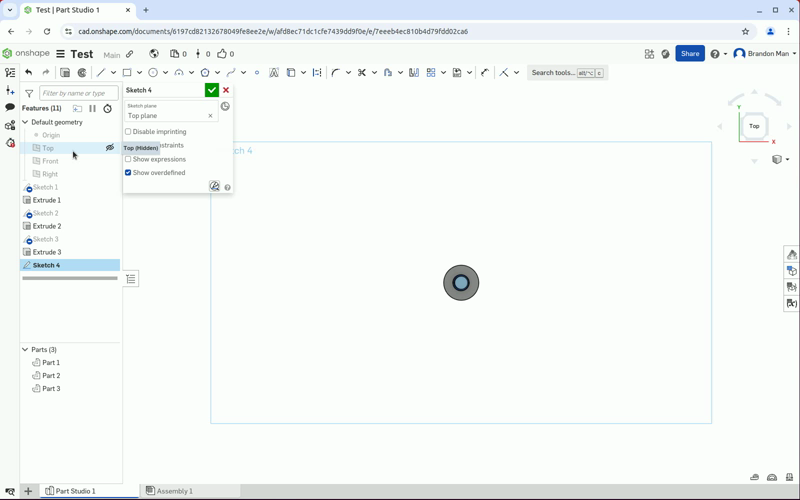
mouse_move(73, 352)
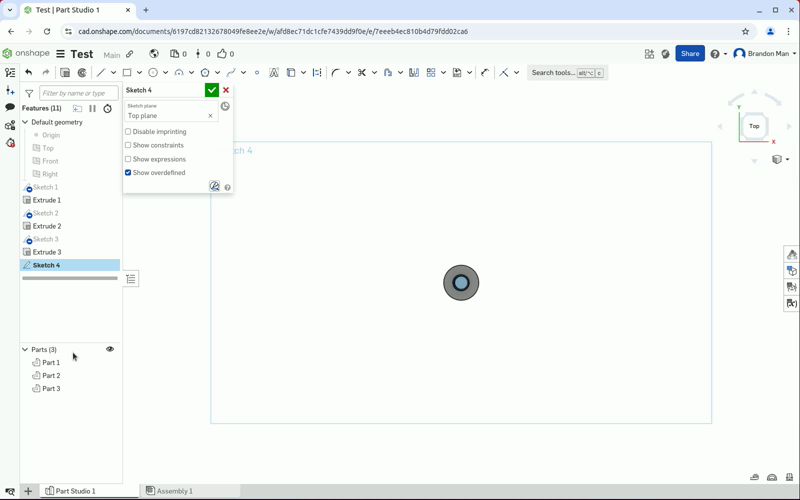
key(y)
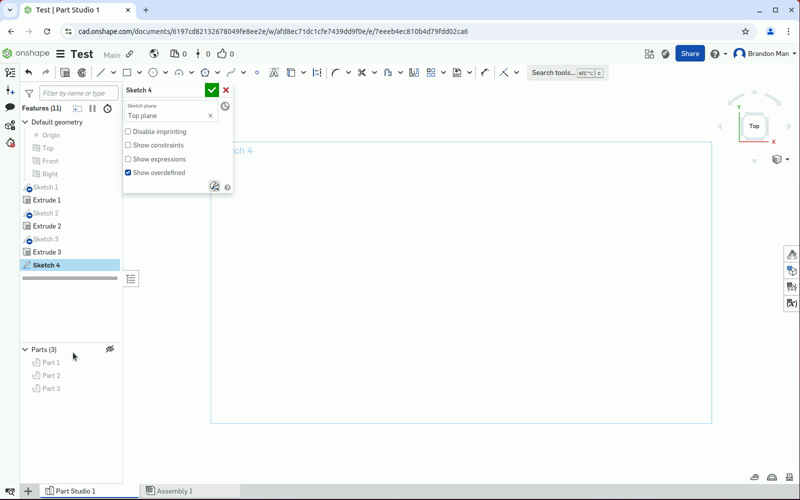
key(c)
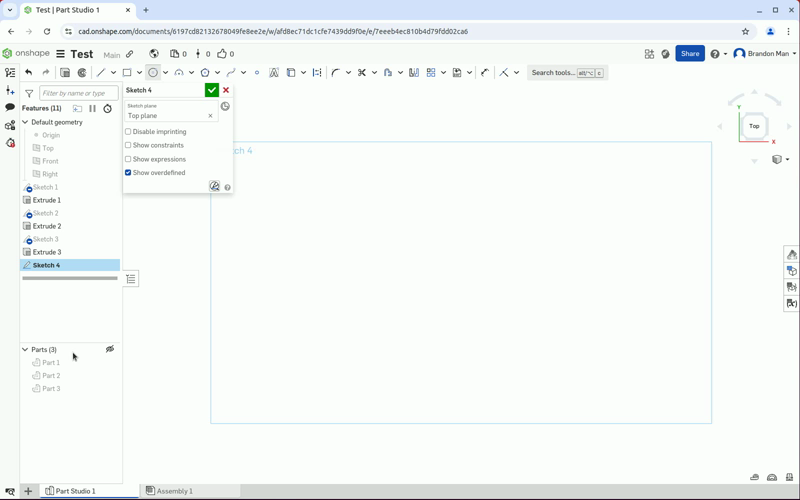
key_down(shift)
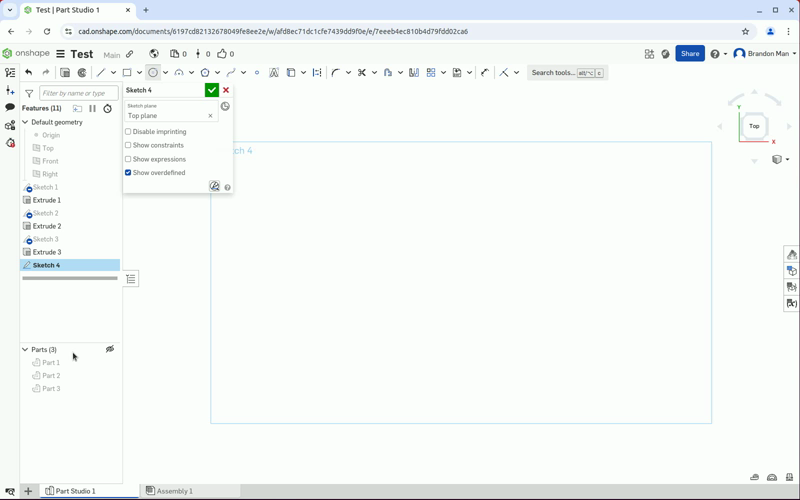
mouse_move(461, 282)
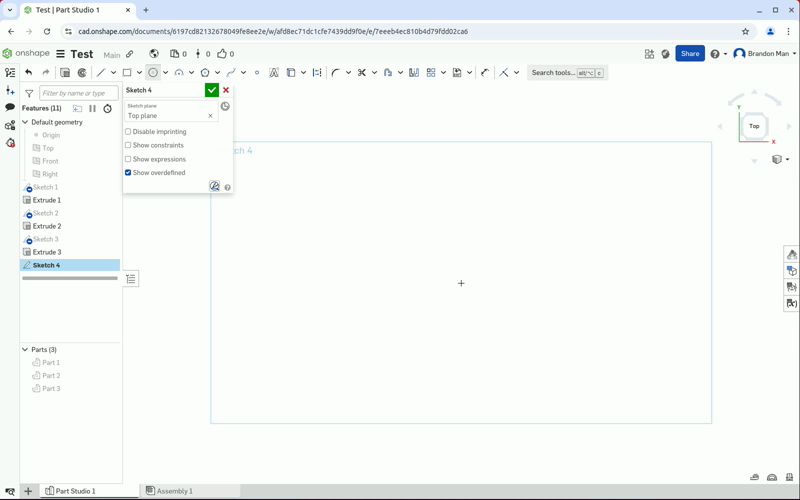
click(461, 282)
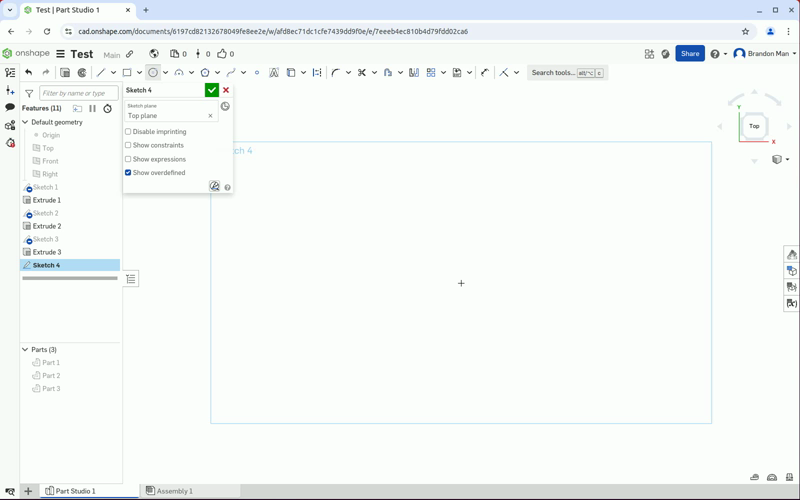
key_up(shift)
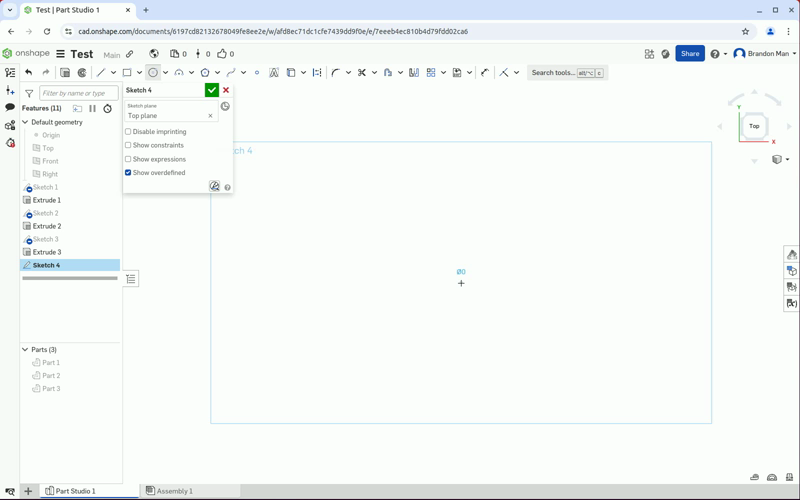
mouse_move(478, 282)
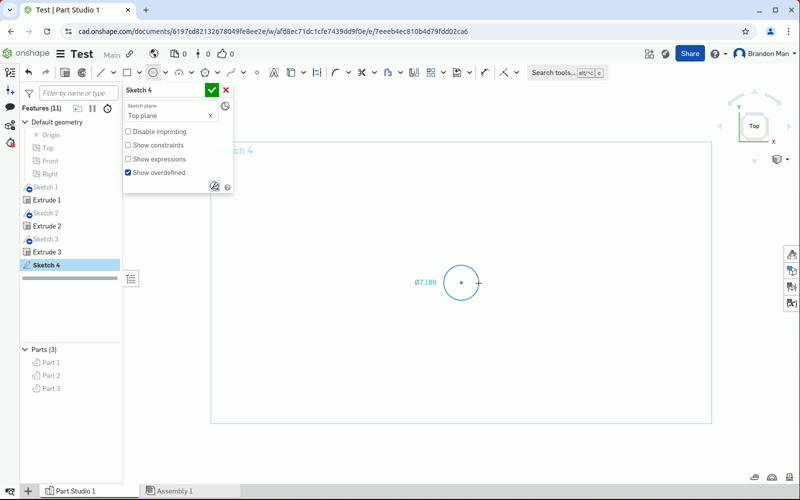
click(478, 282)
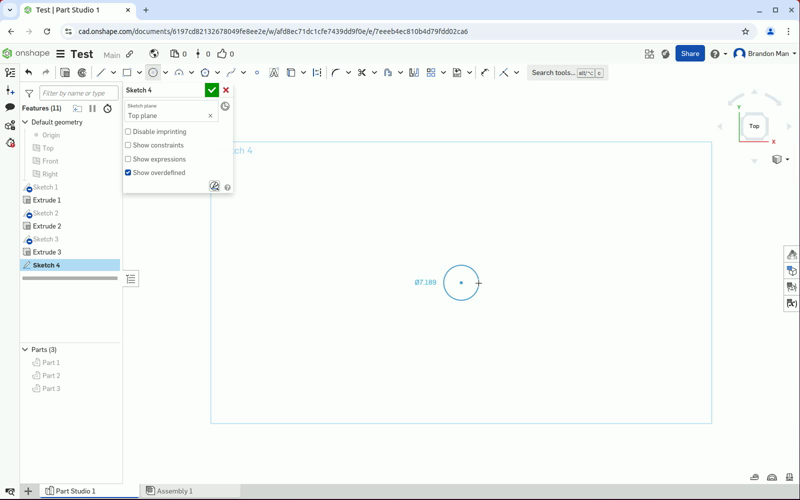
key(esc)
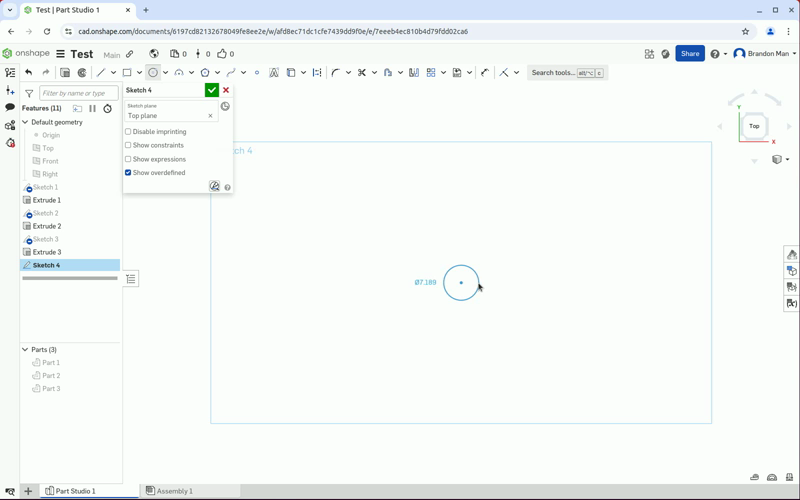
key(c)
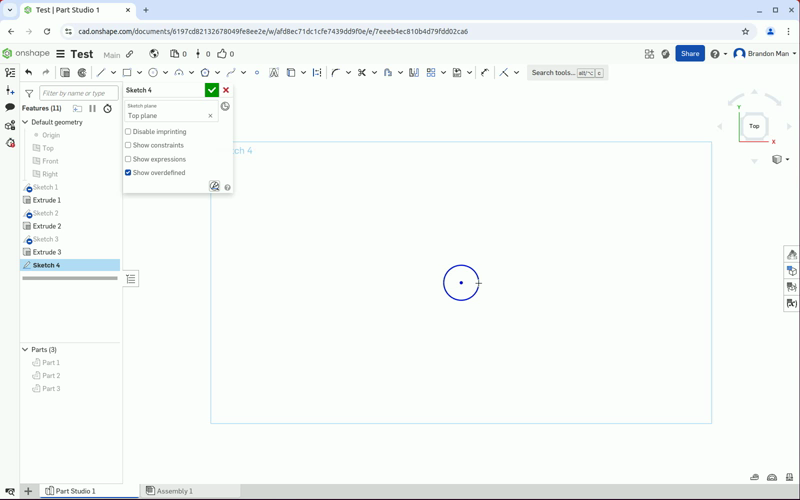
key_down(shift)
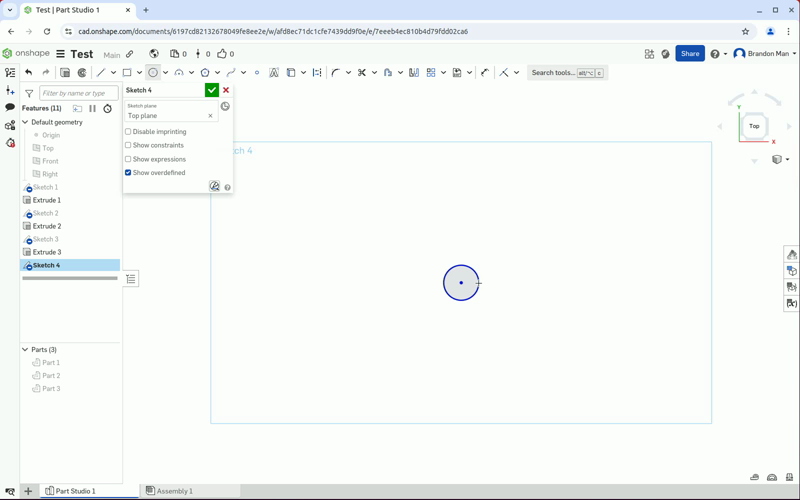
mouse_move(461, 282)
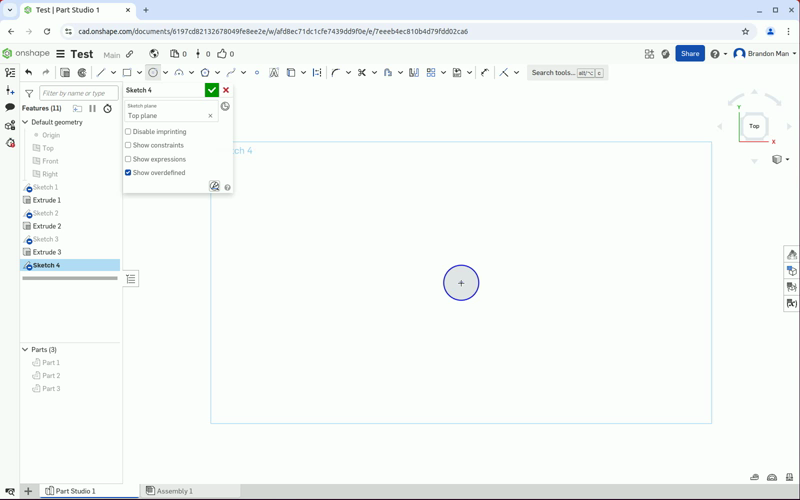
click(461, 282)
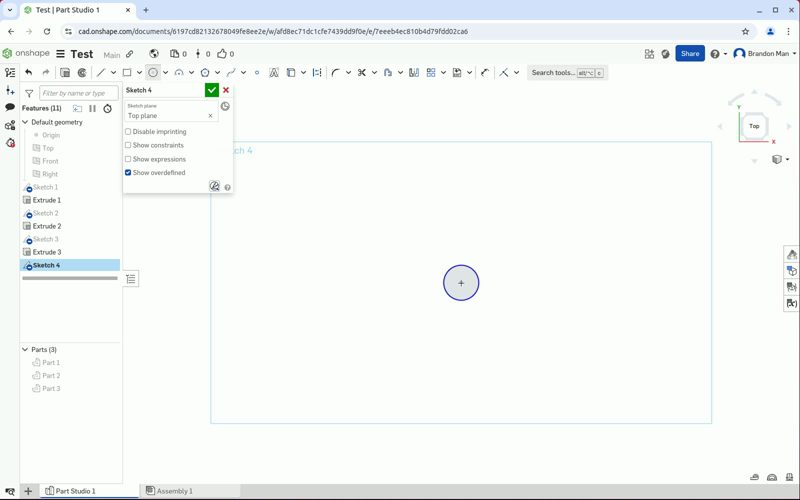
key_up(shift)
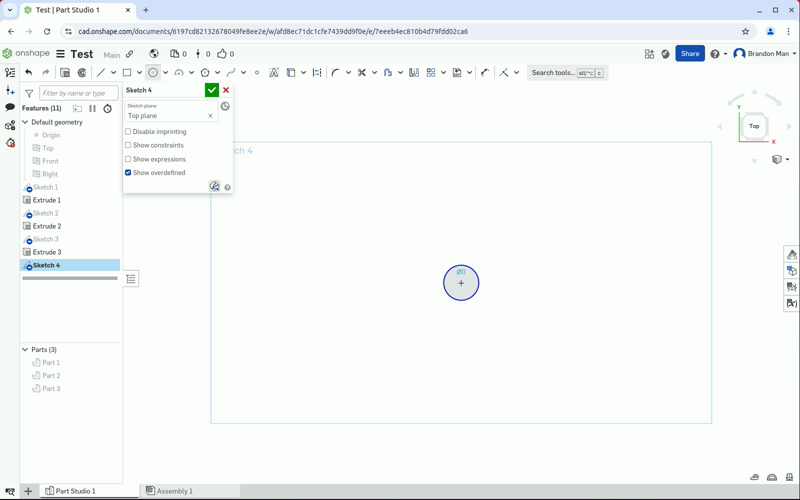
mouse_move(469, 282)
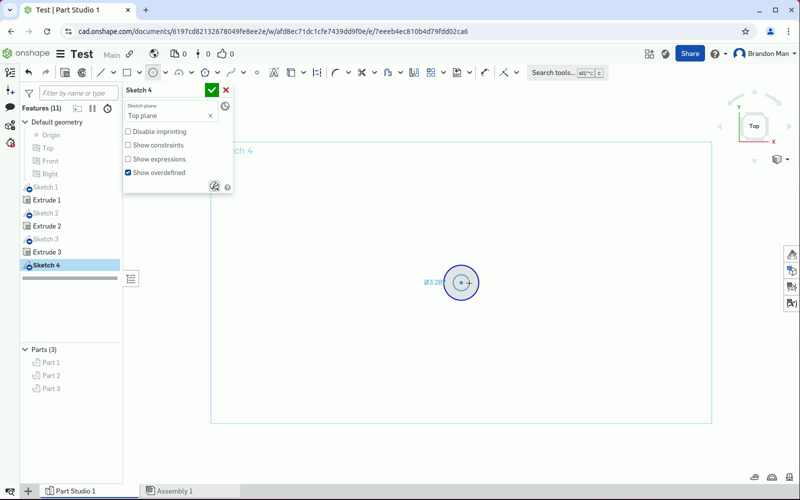
click(469, 282)
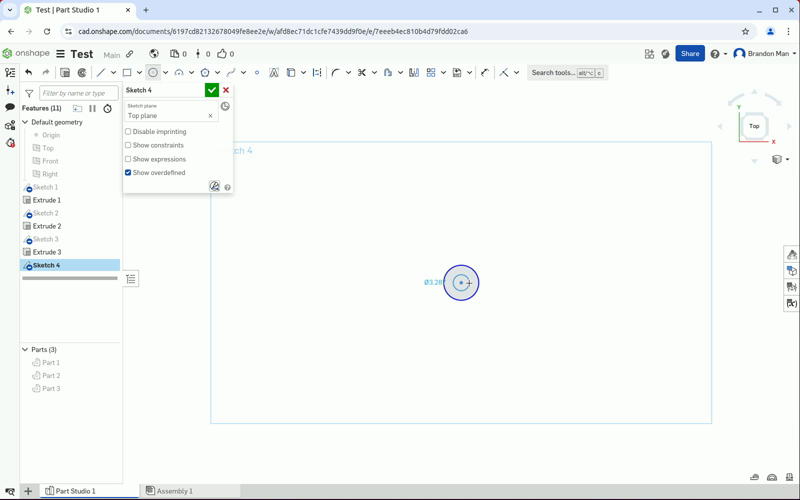
key(esc)
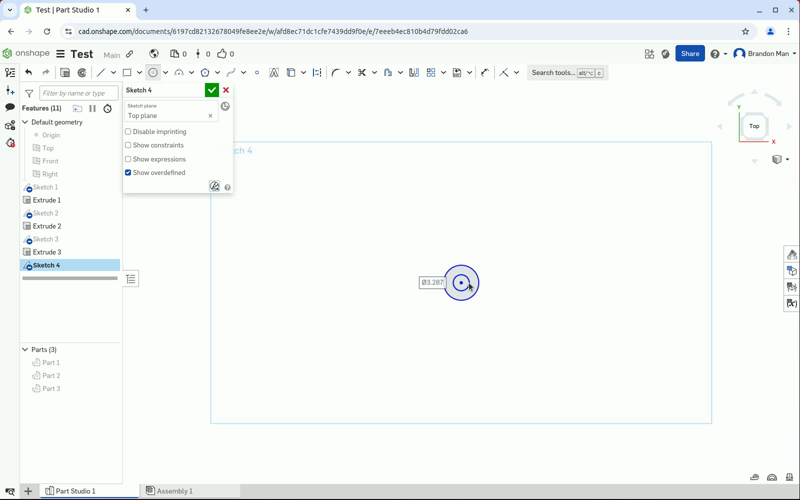
mouse_move(456, 267)
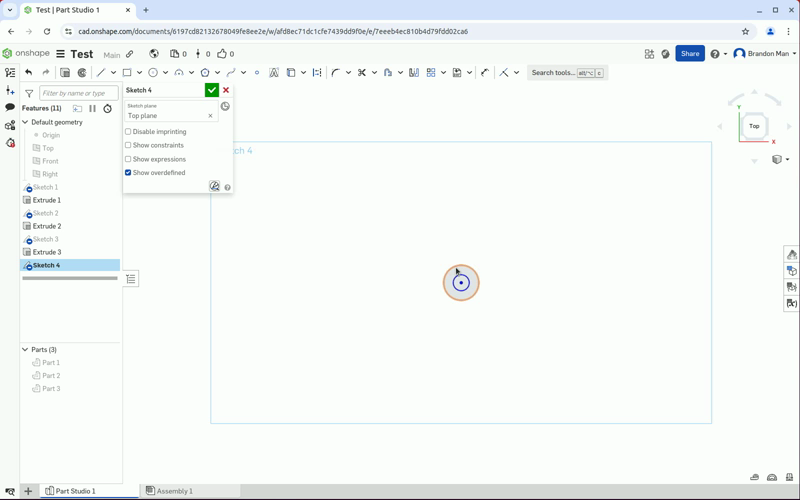
scroll(6)
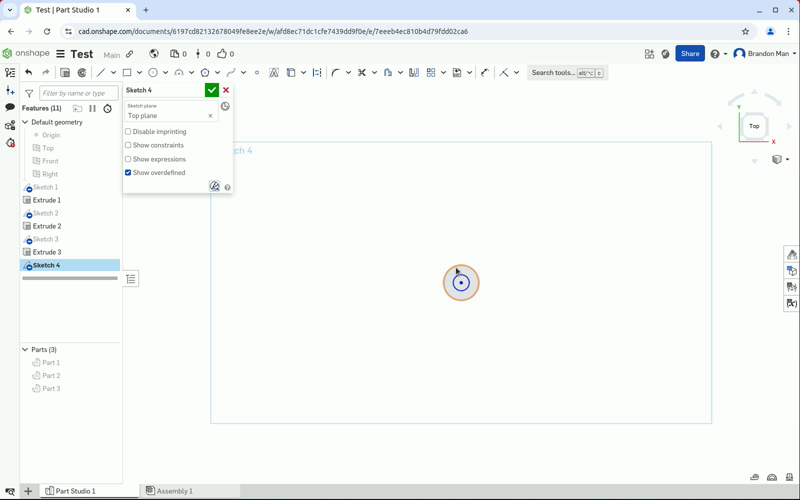
scroll(6)
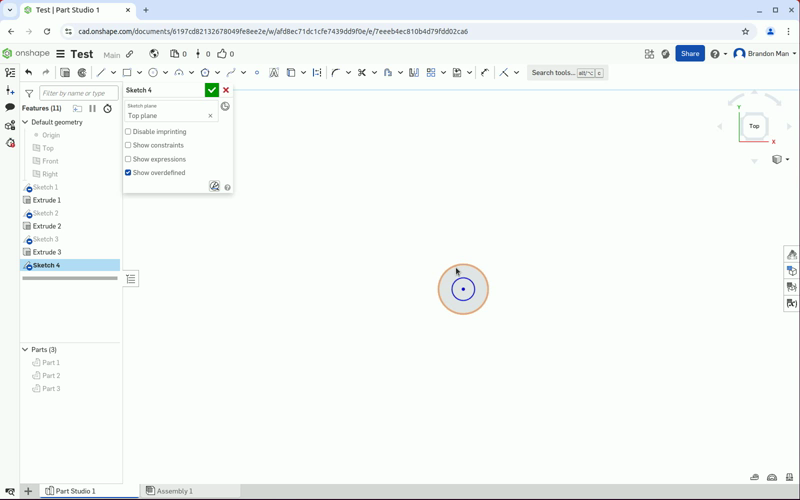
scroll(6)
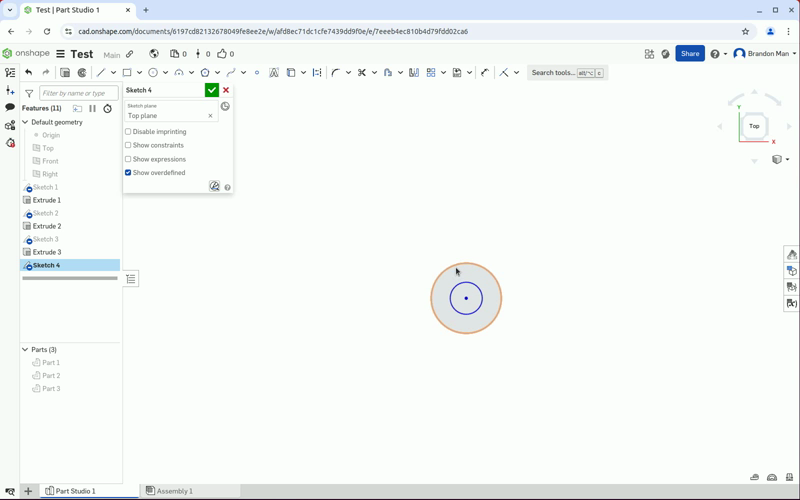
scroll(6)
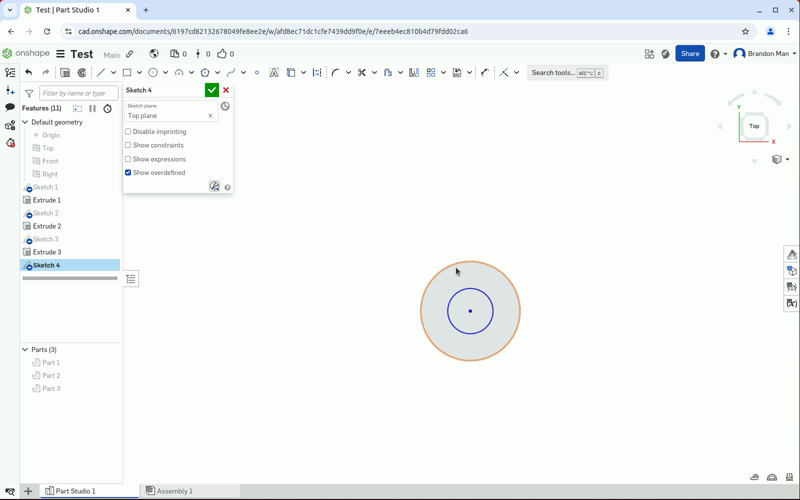
scroll(6)
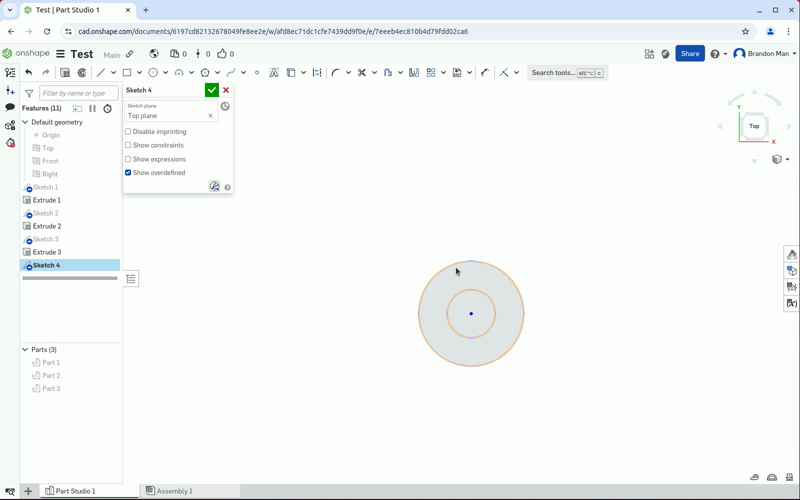
scroll(6)
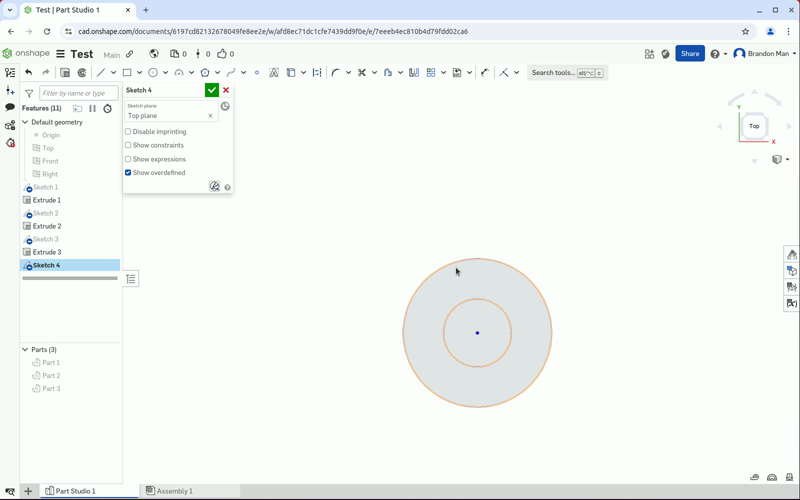
scroll(6)
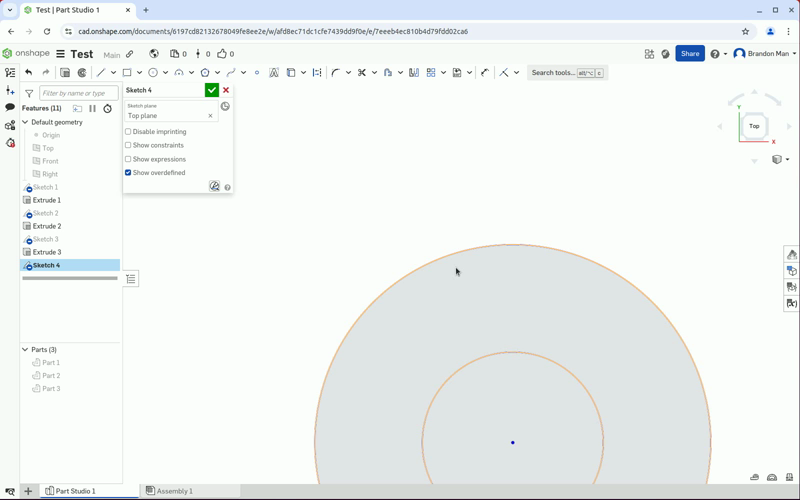
click(456, 267)
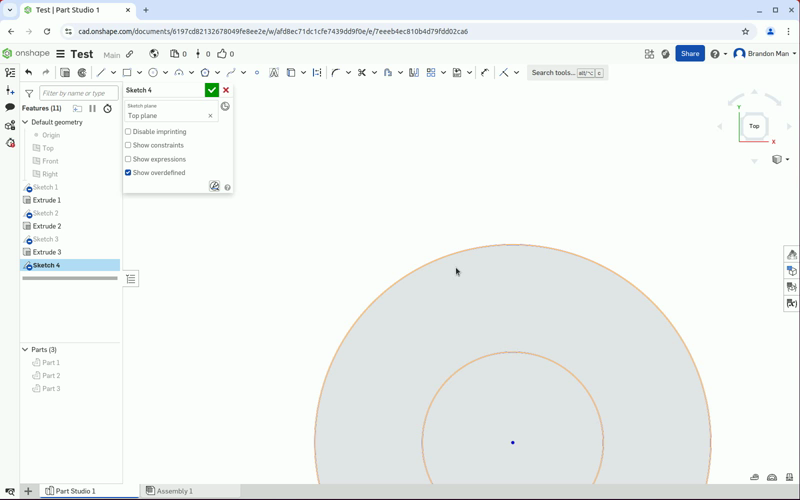
scroll(-6)
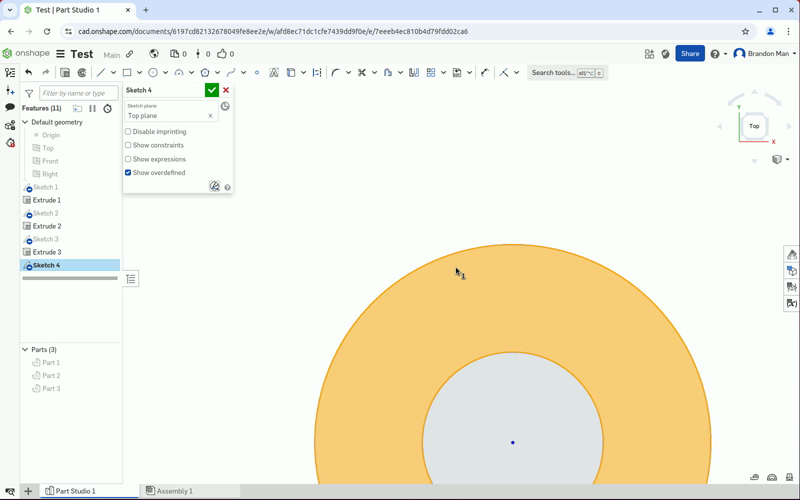
scroll(-6)
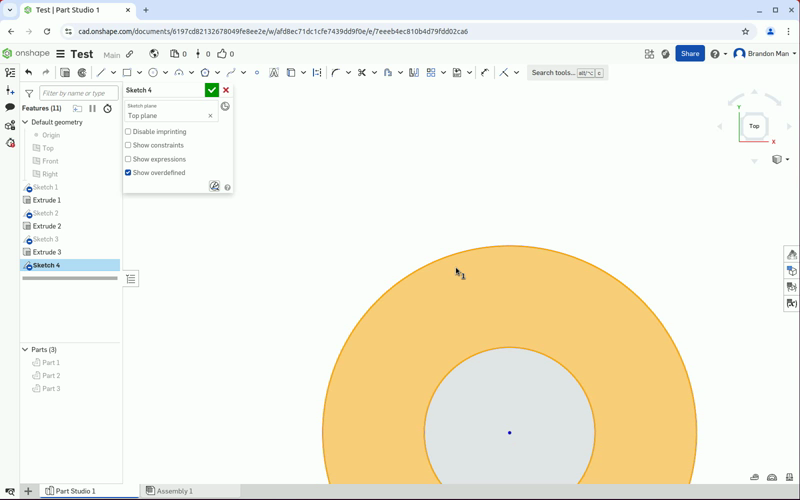
scroll(-6)
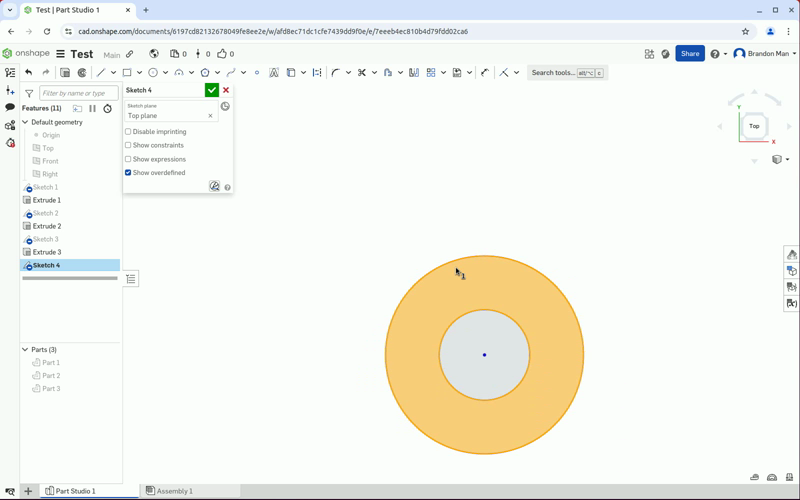
scroll(-6)
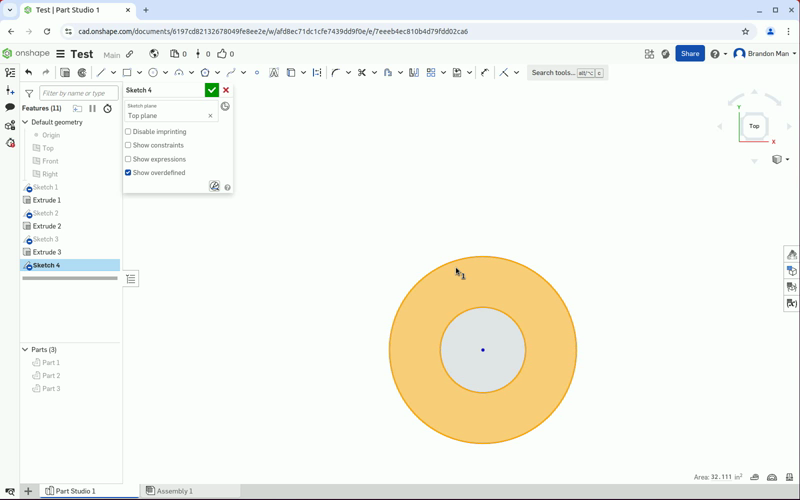
scroll(-6)
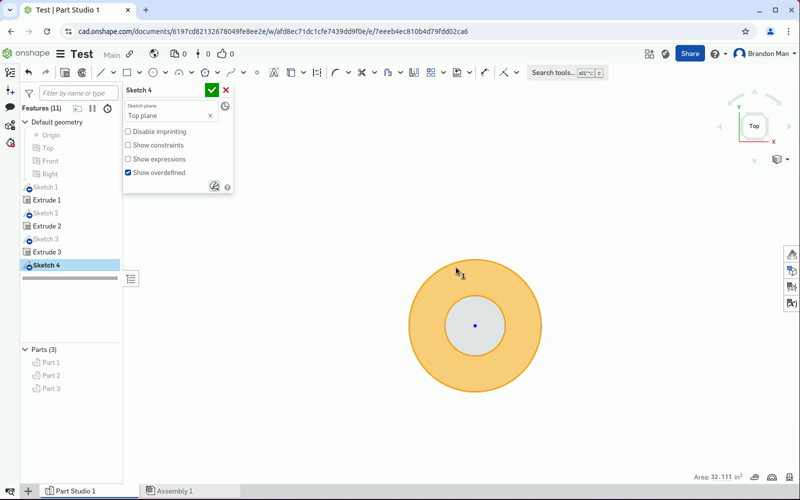
scroll(-6)
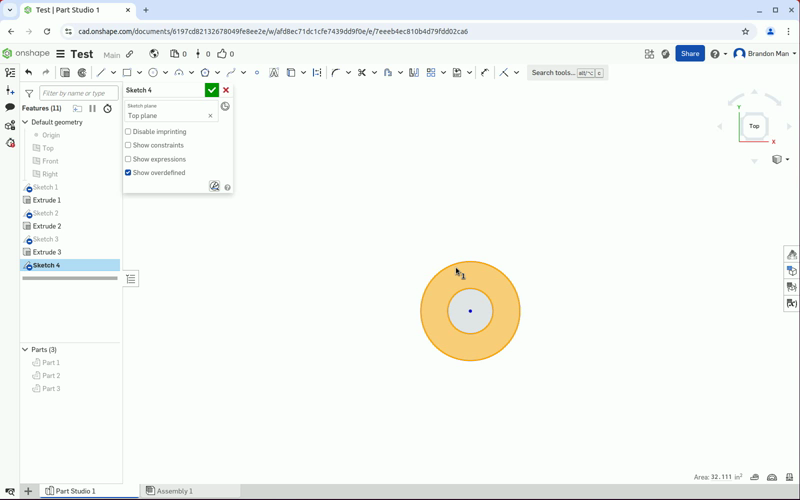
scroll(-6)
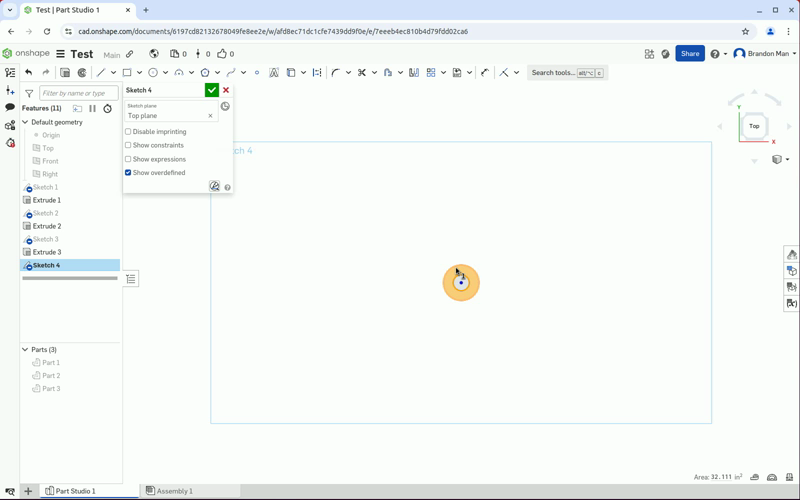
mouse_move(73, 352)
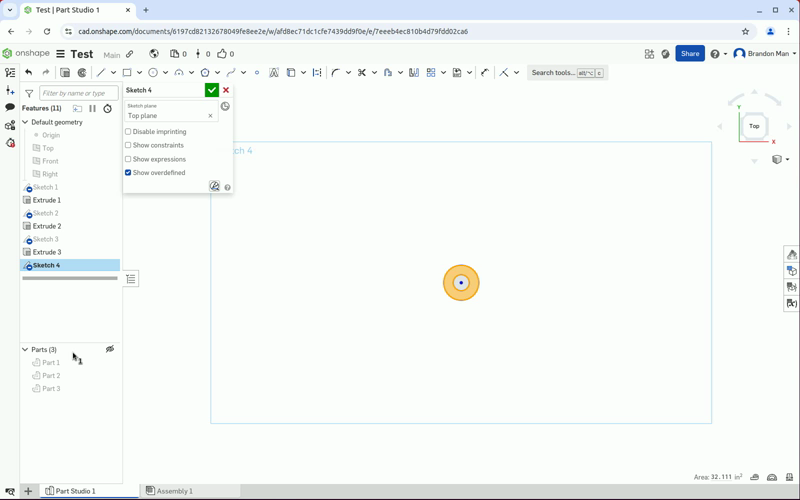
key(shift+y)
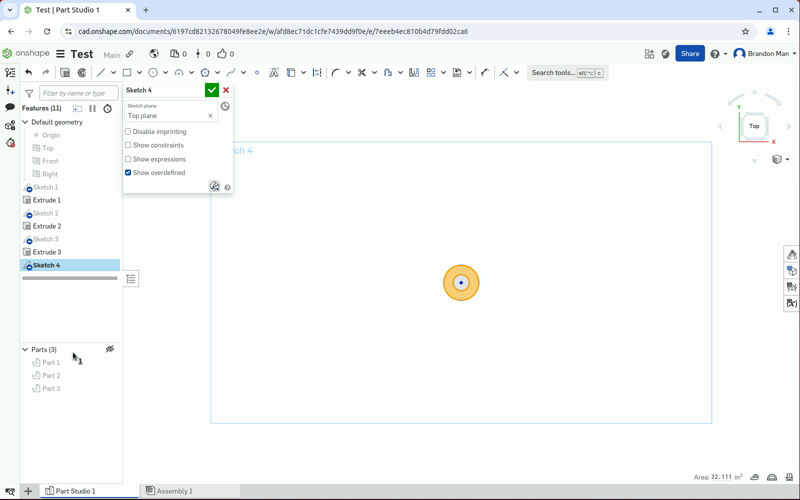
key(shift+e)
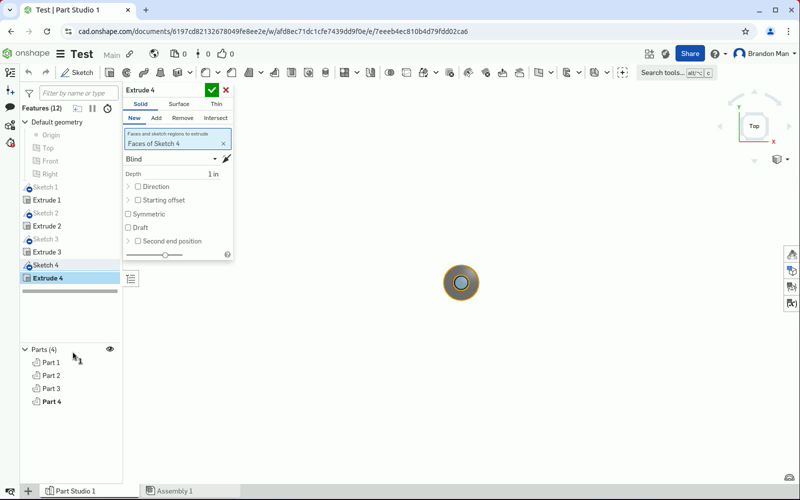
mouse_move(143, 106)
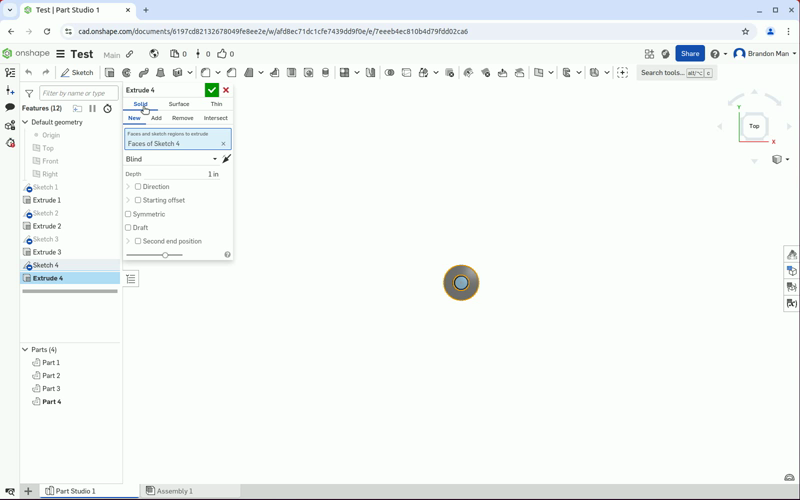
click(143, 106)
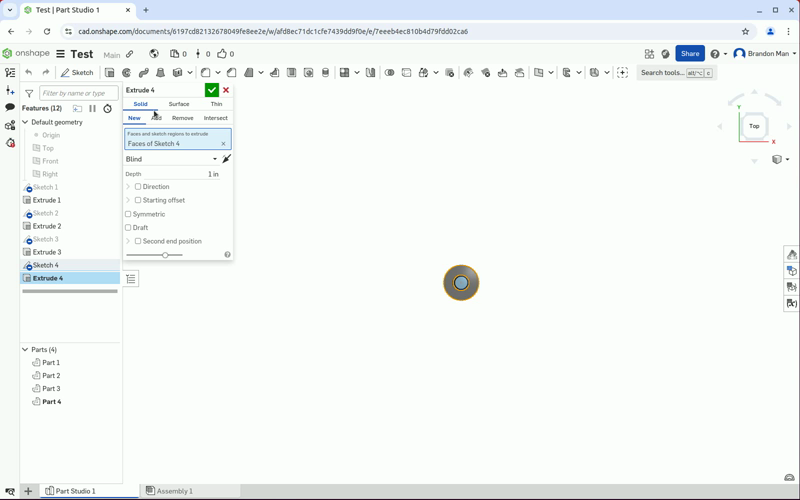
mouse_move(186, 120)
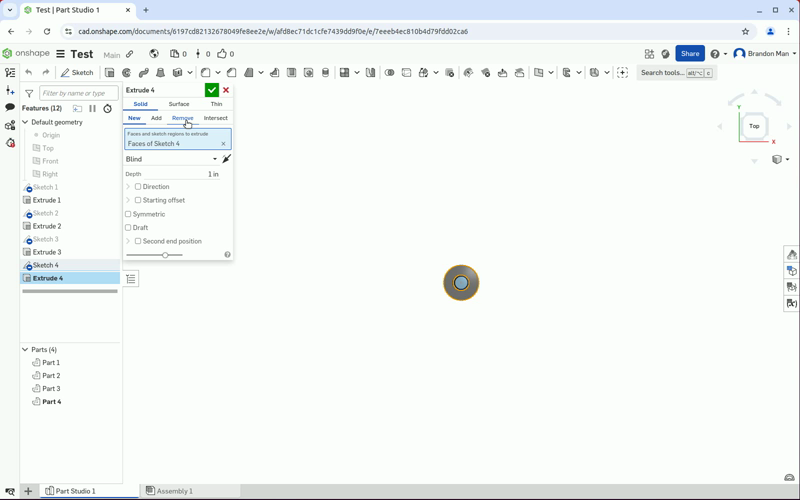
click(186, 120)
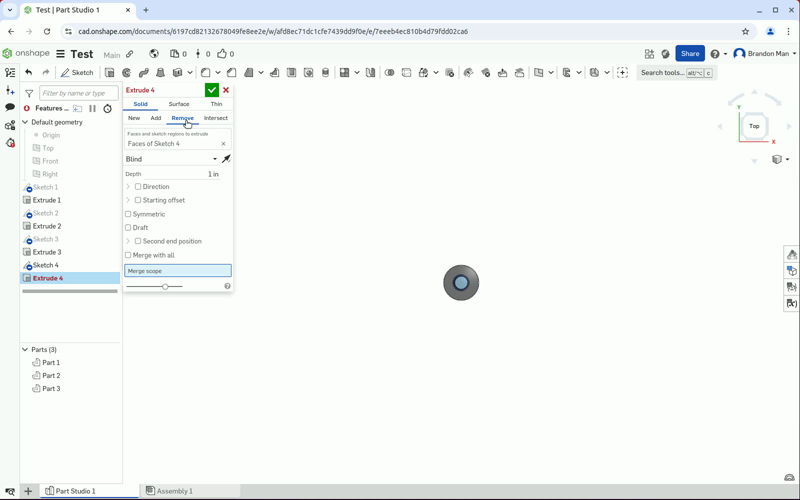
key(tab, 4)
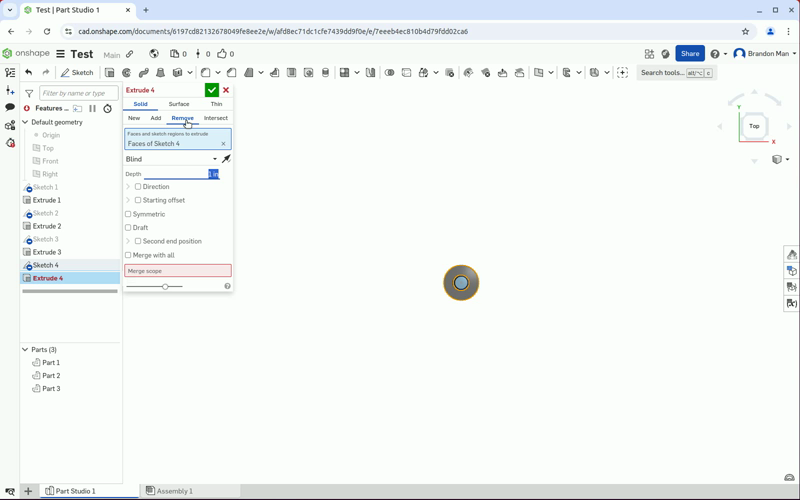
text(0.241)
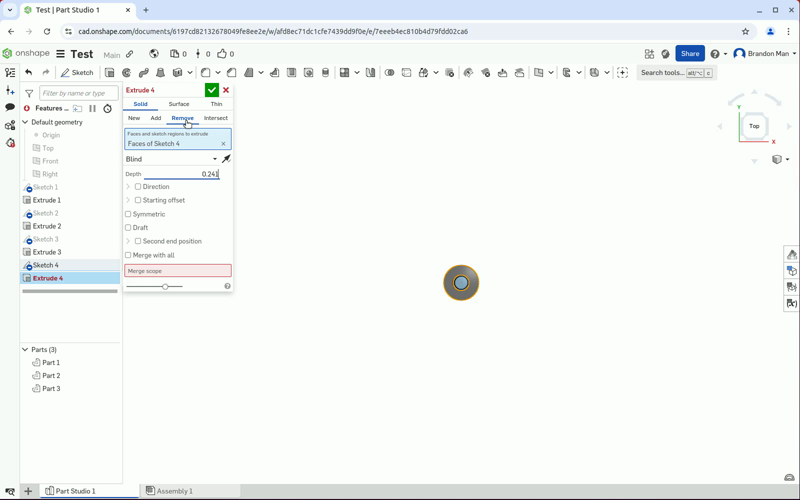
key(tab, 6)
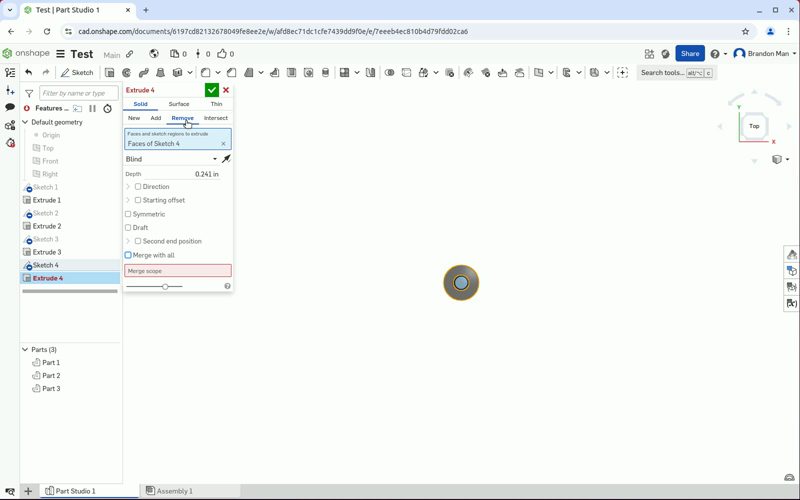
key(space)
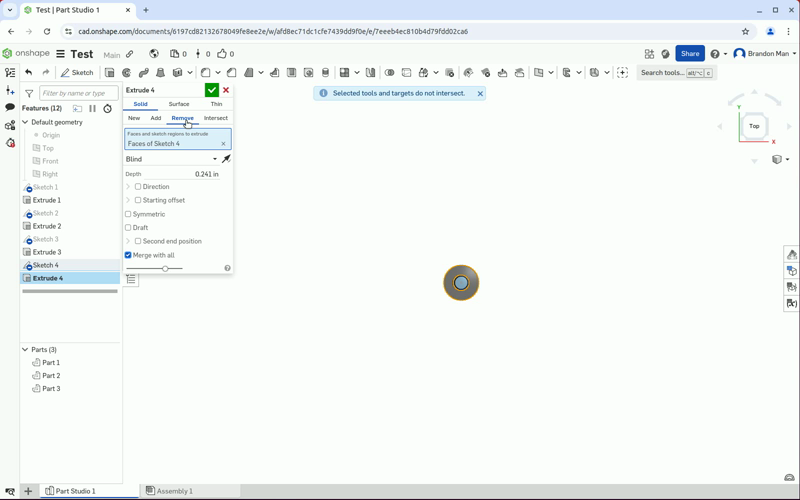
key(enter)
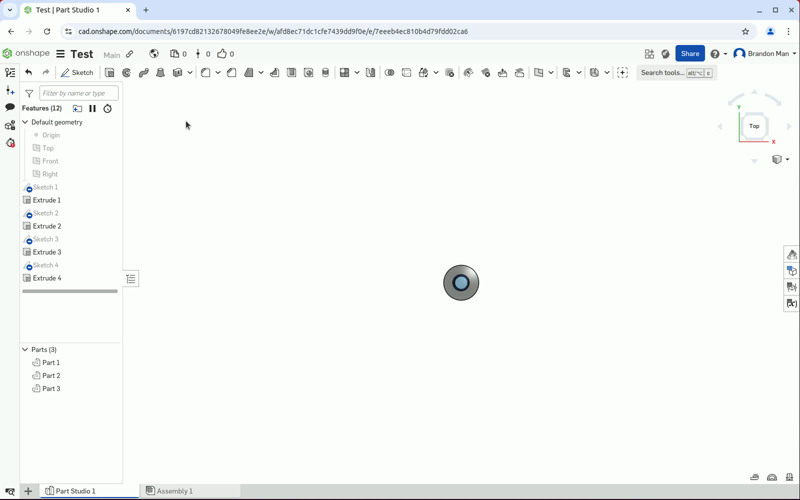
key(shift+h)
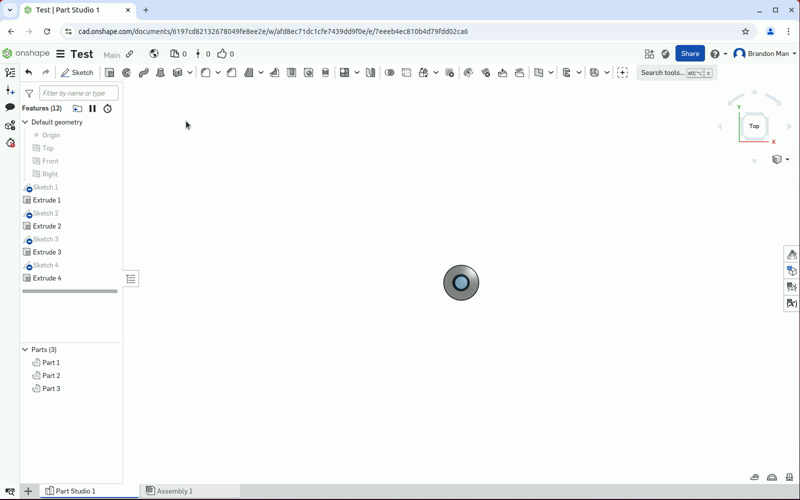
key(shift+h)
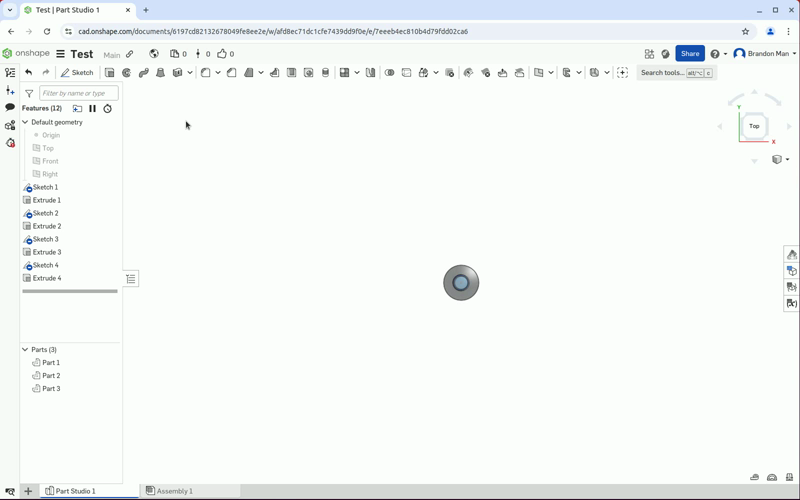
key(shift+7)
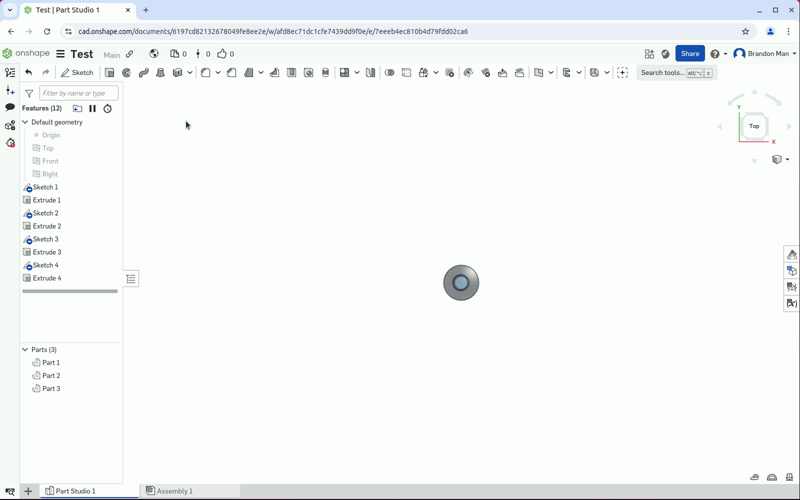
key(up, 3)
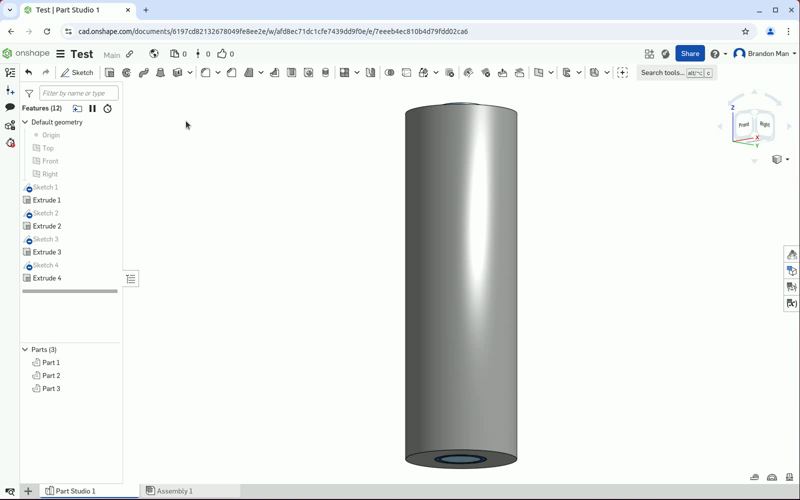
key(left, 3)
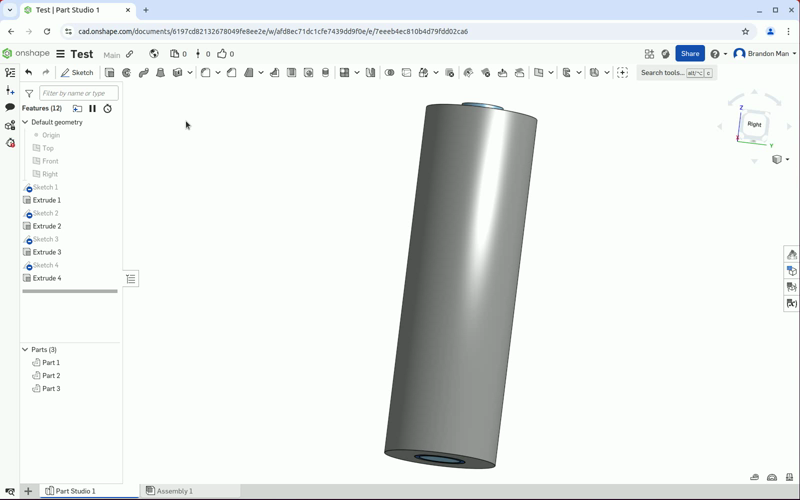
key(right, 3)
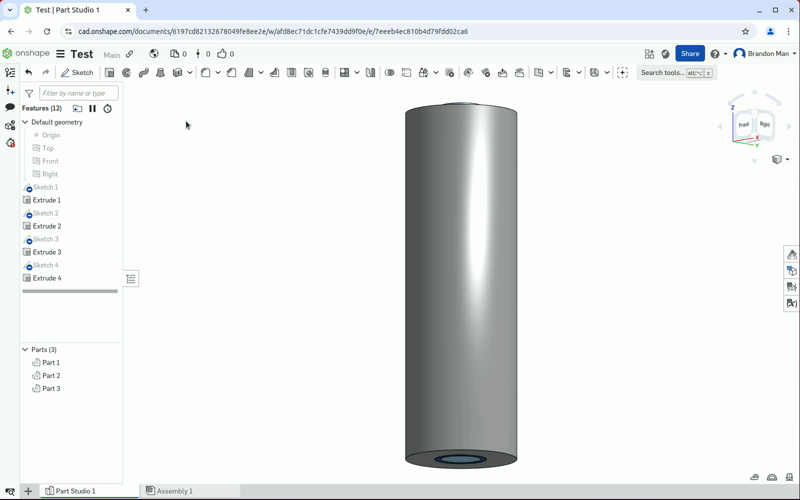
key(down, 3)
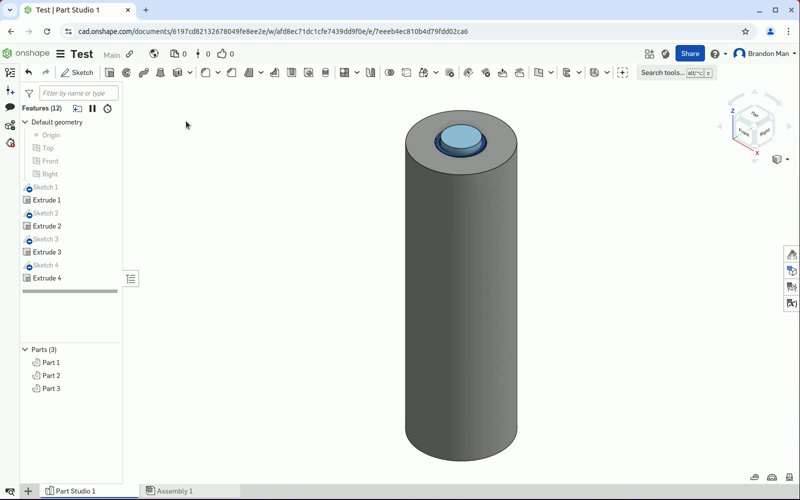
mouse_move(73, 189)
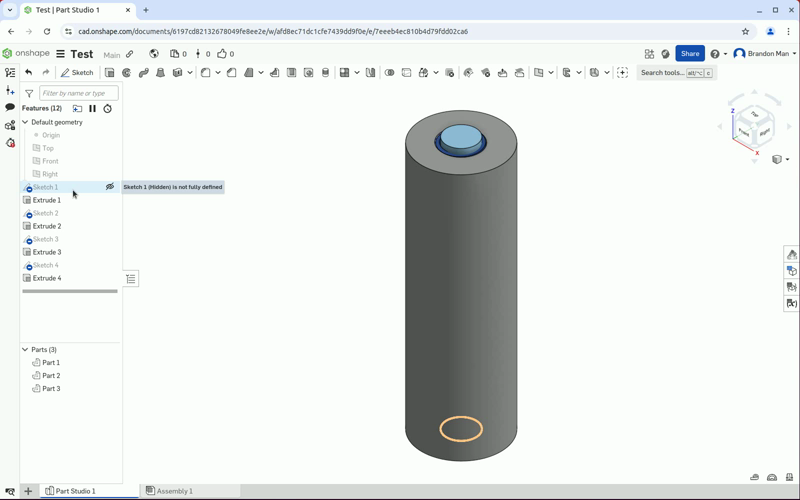
click(73, 189)